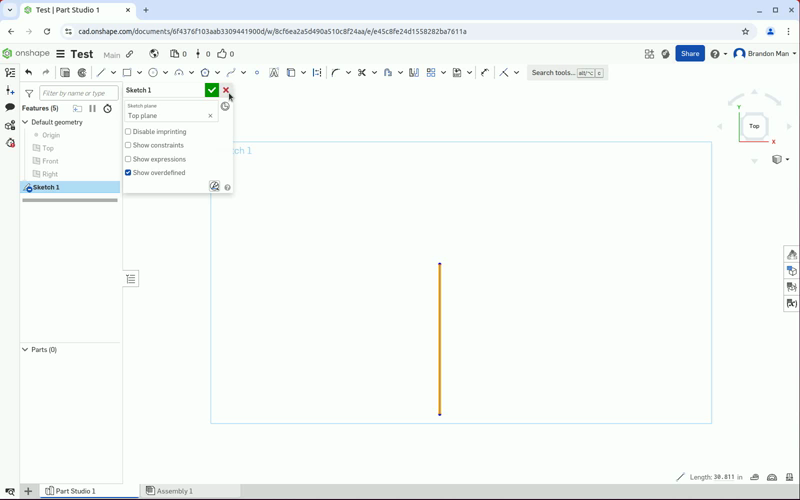
key(shift+h)
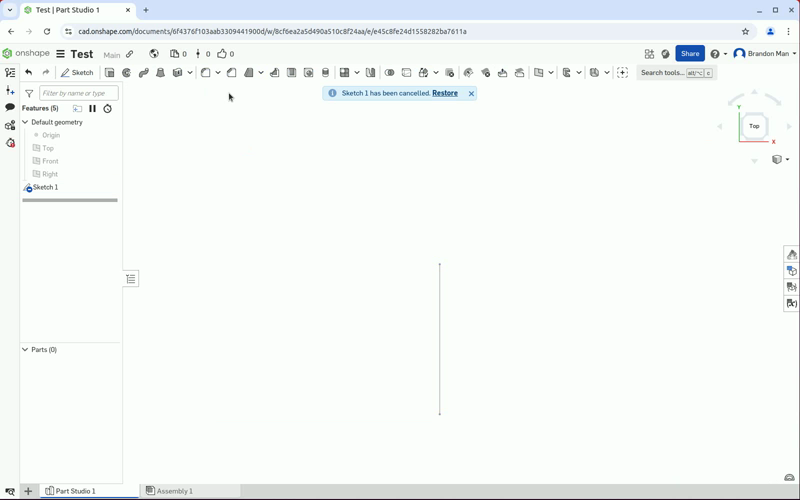
key(shift+s)
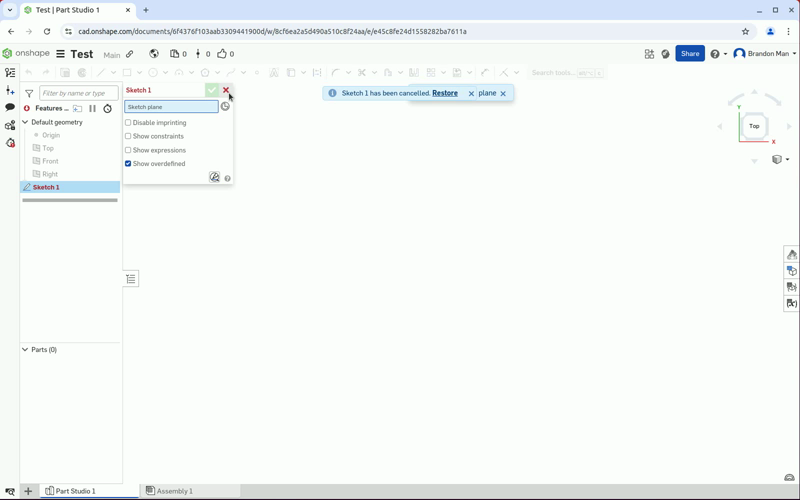
mouse_move(73, 150)
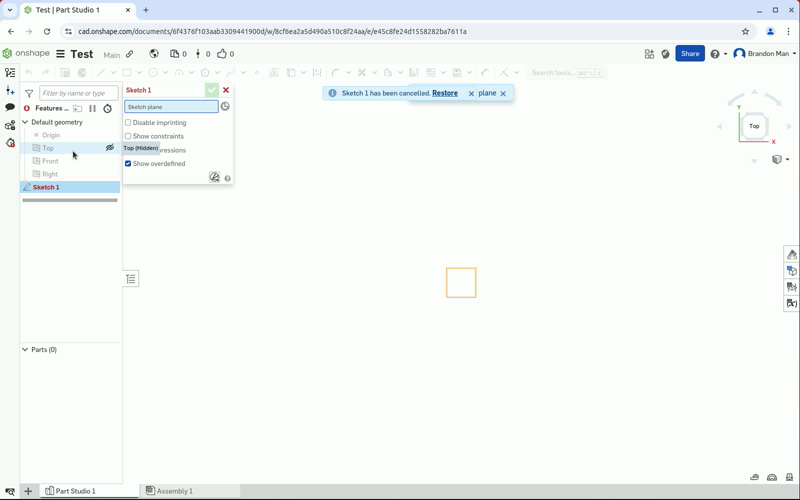
click(73, 150)
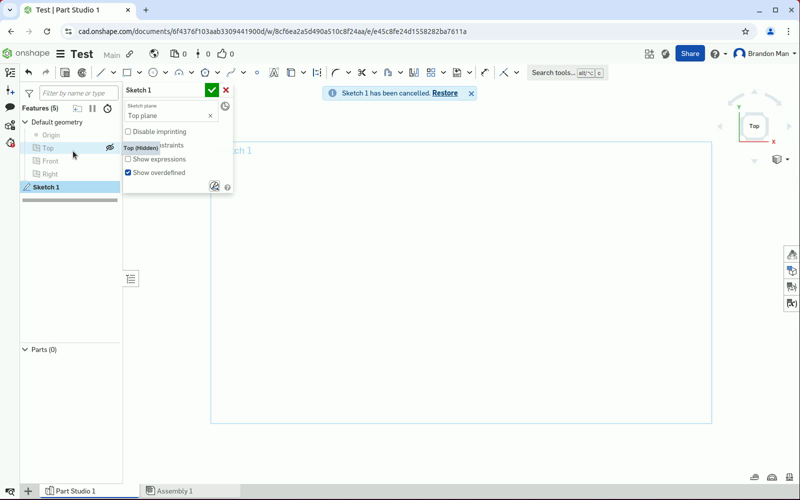
mouse_move(73, 352)
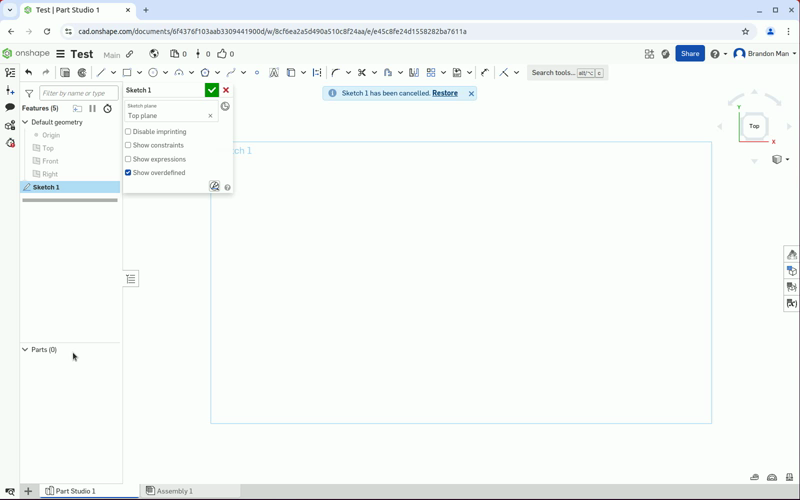
key(y)
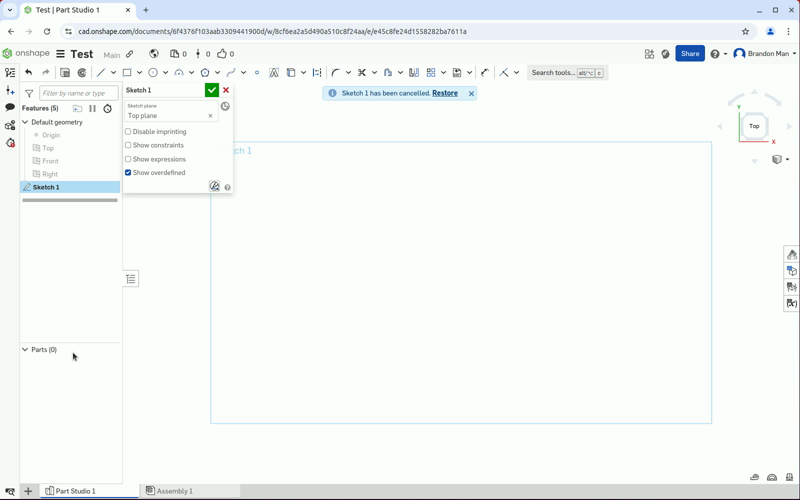
key(c)
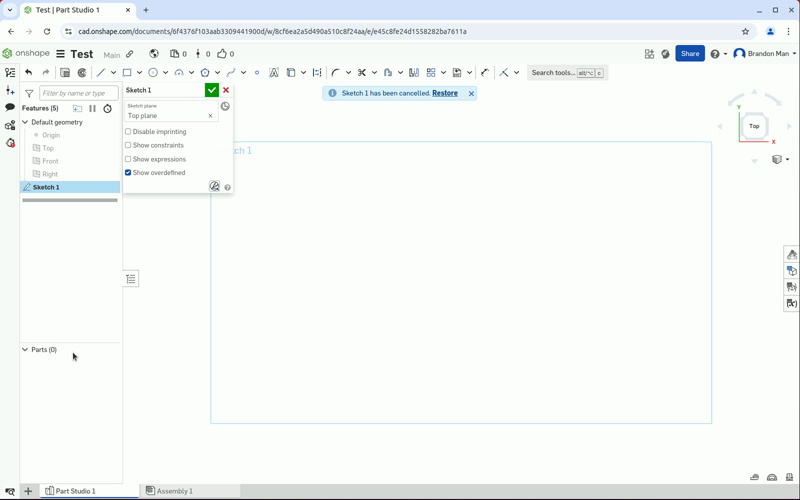
key_down(shift)
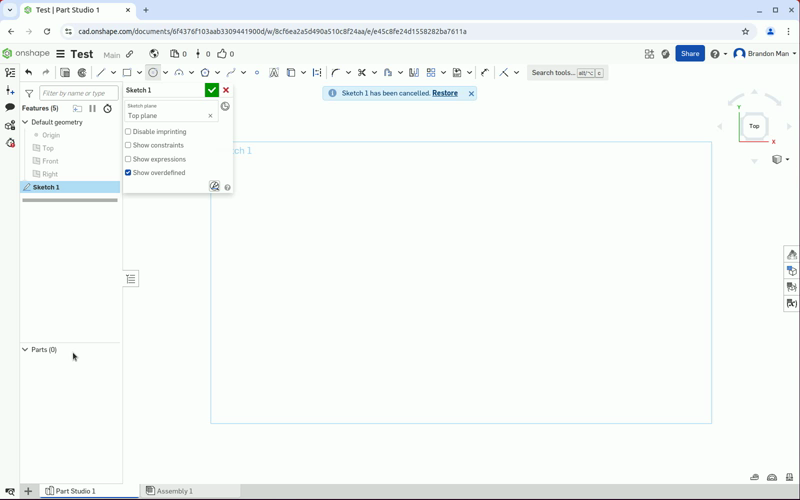
mouse_move(461, 205)
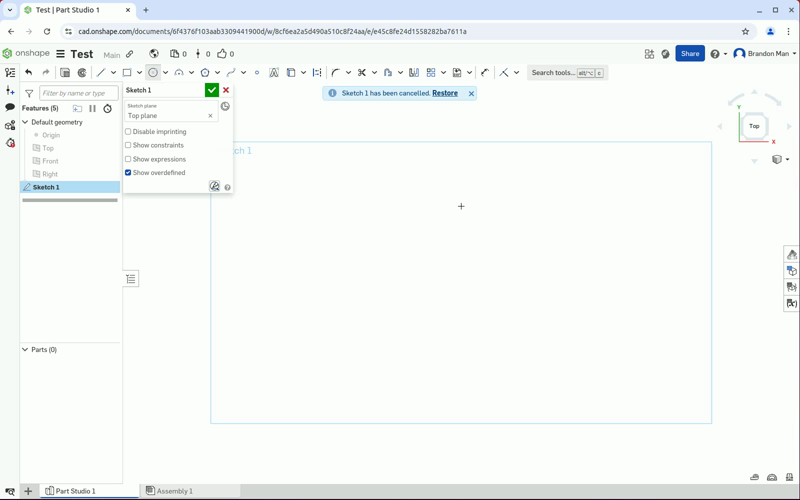
click(461, 205)
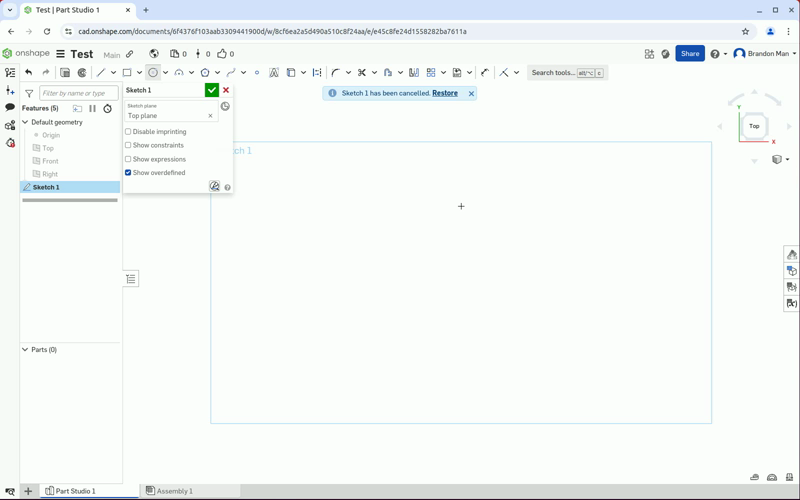
key_up(shift)
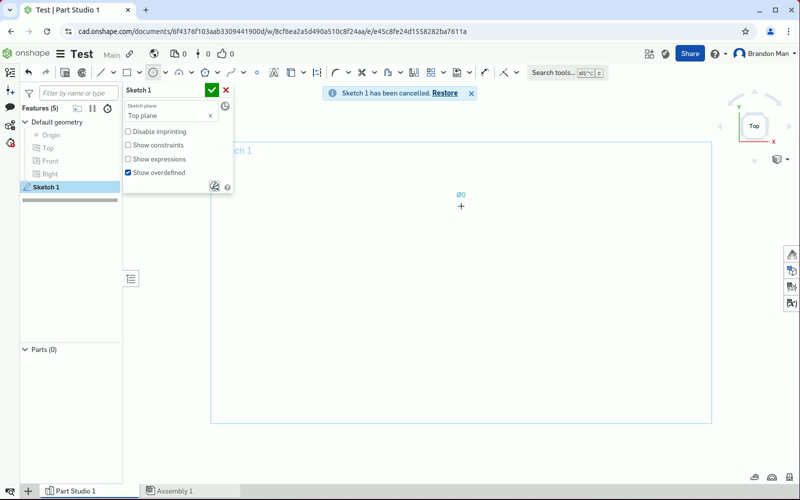
mouse_move(497, 205)
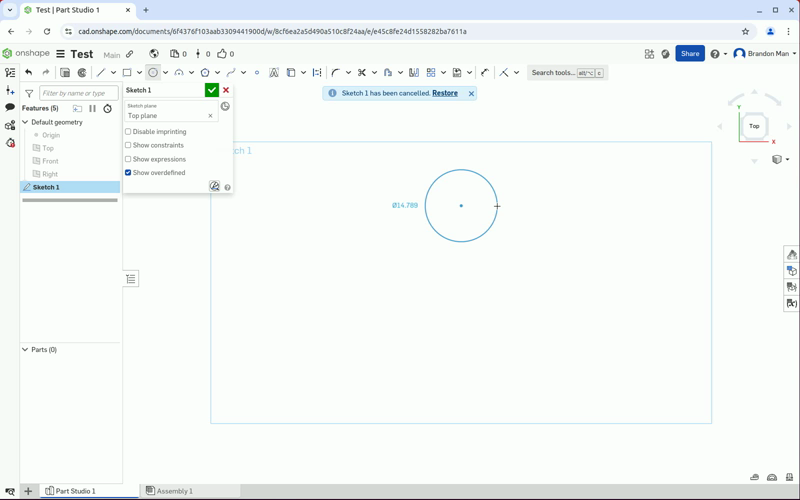
click(497, 205)
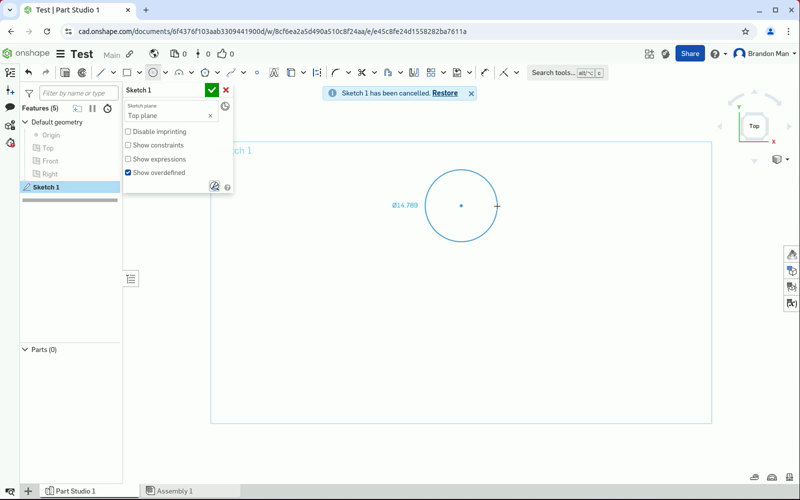
key(esc)
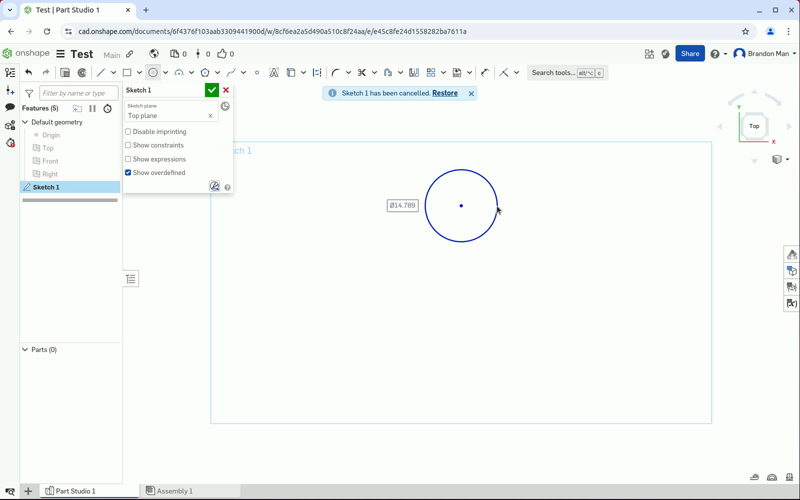
key(c)
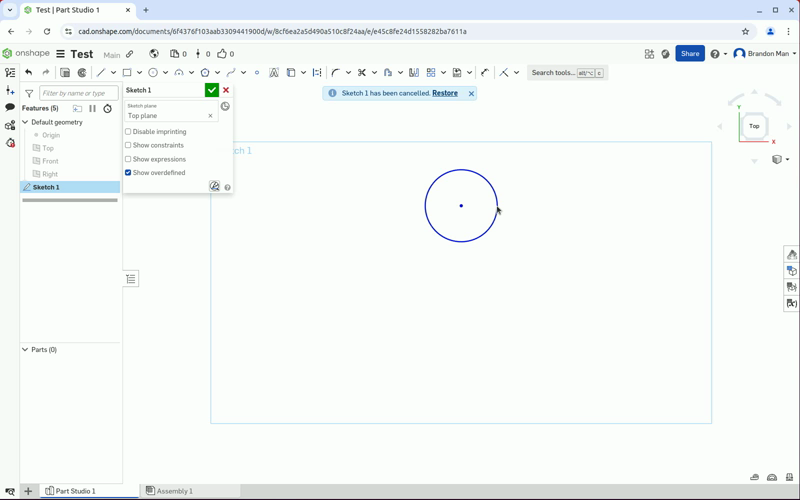
key_down(shift)
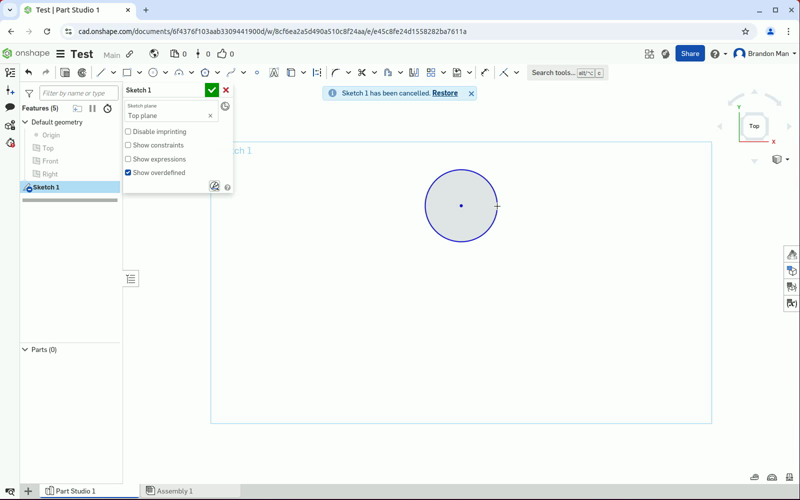
mouse_move(461, 205)
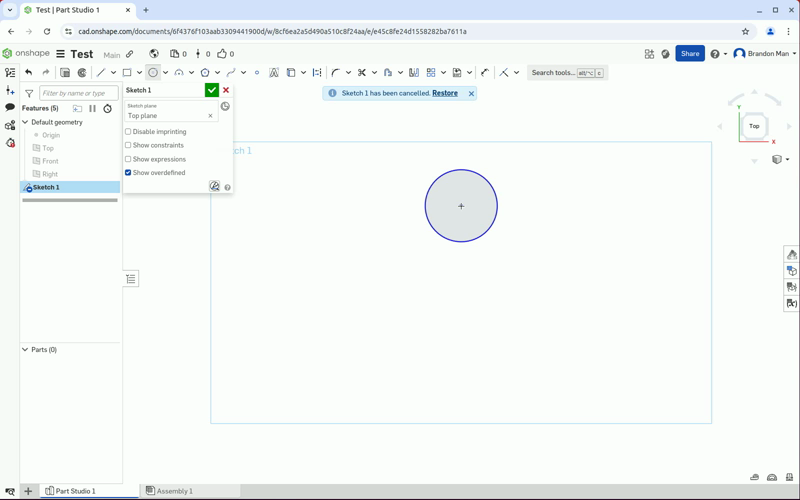
click(461, 205)
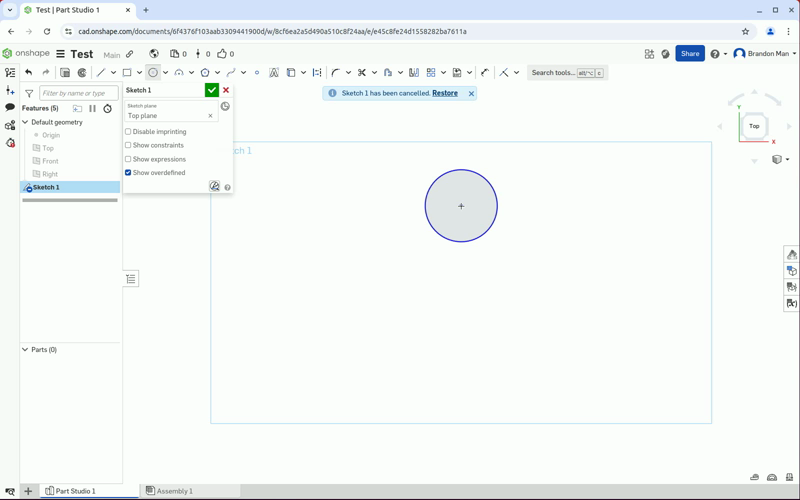
key_up(shift)
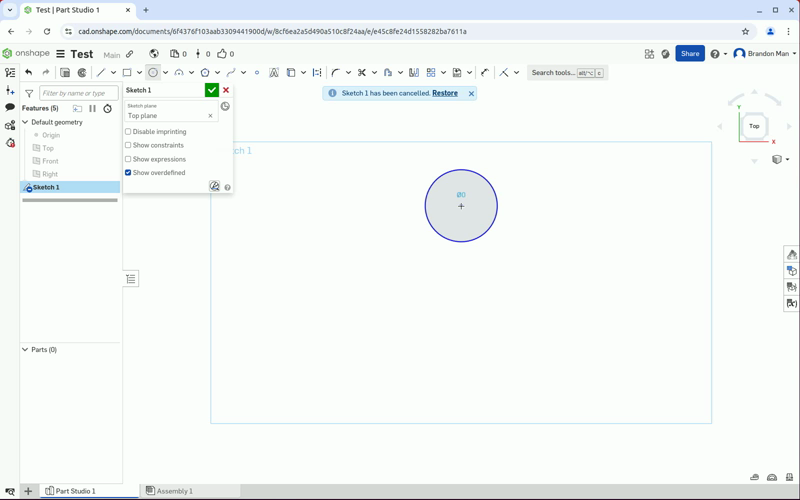
mouse_move(489, 205)
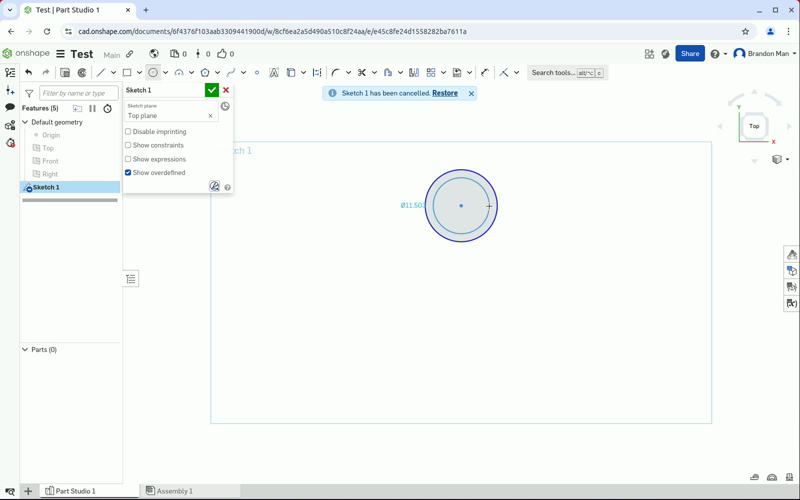
click(489, 205)
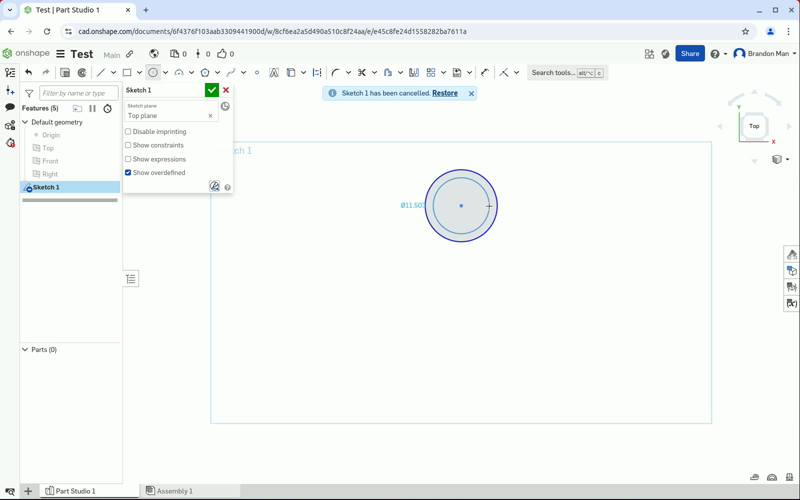
key(esc)
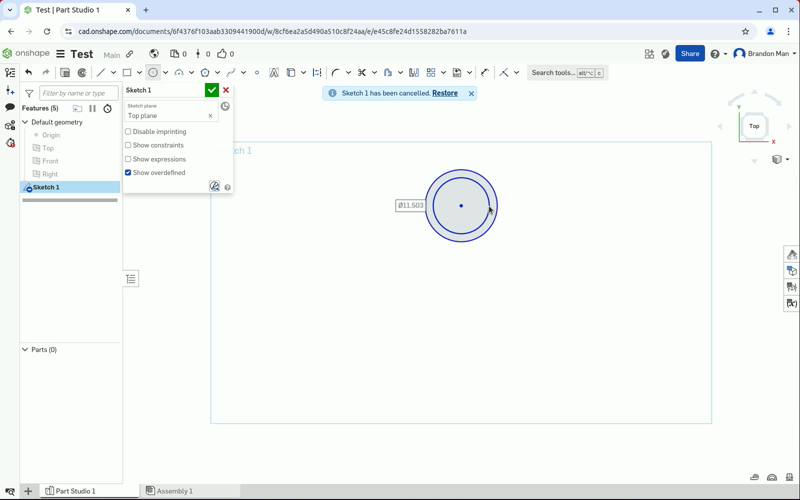
mouse_move(450, 175)
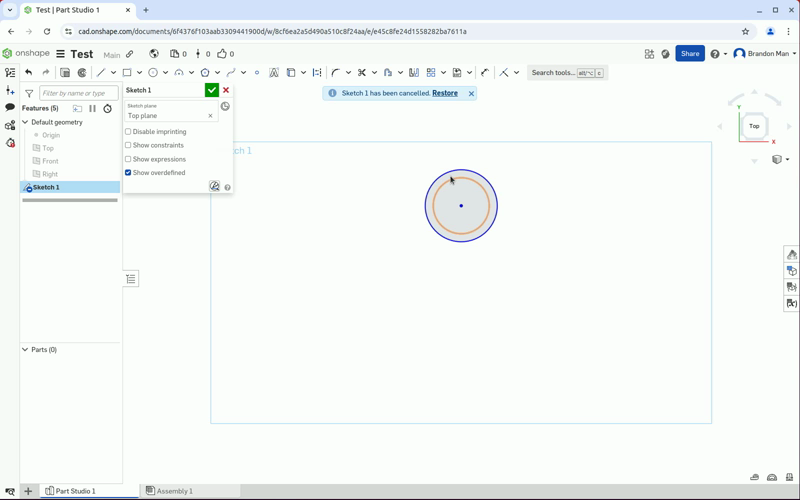
scroll(6)
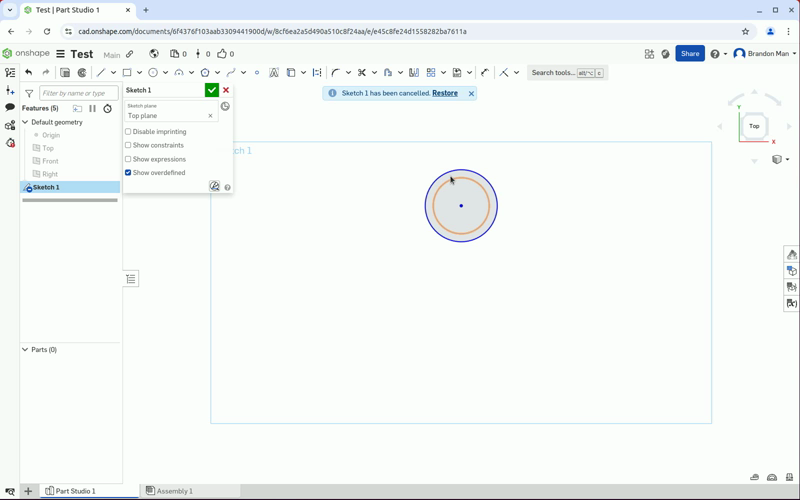
scroll(6)
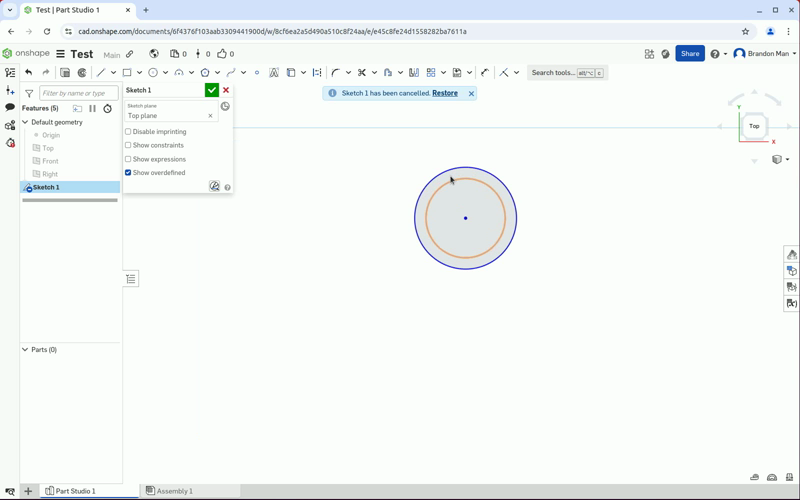
scroll(6)
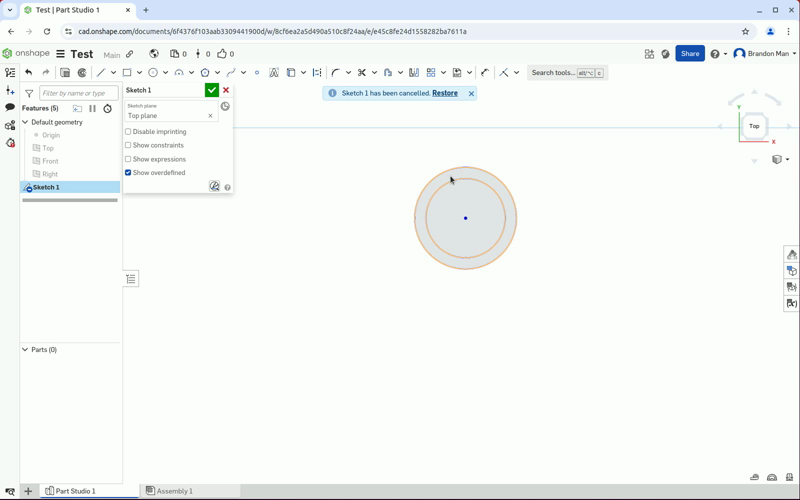
scroll(6)
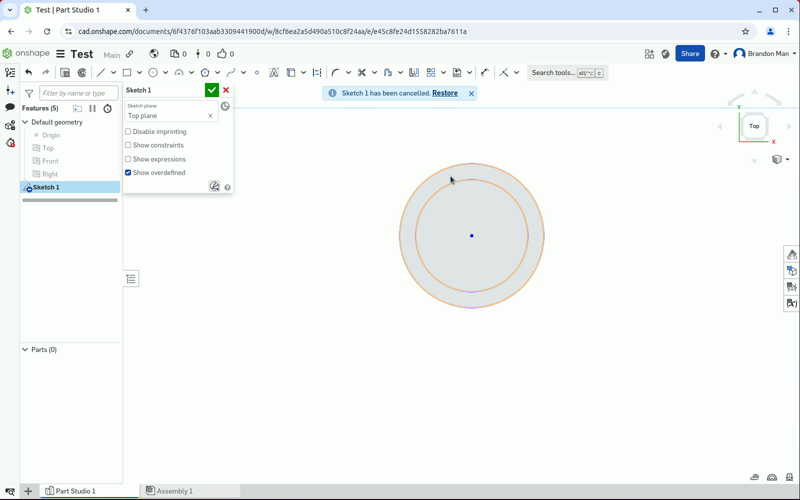
scroll(6)
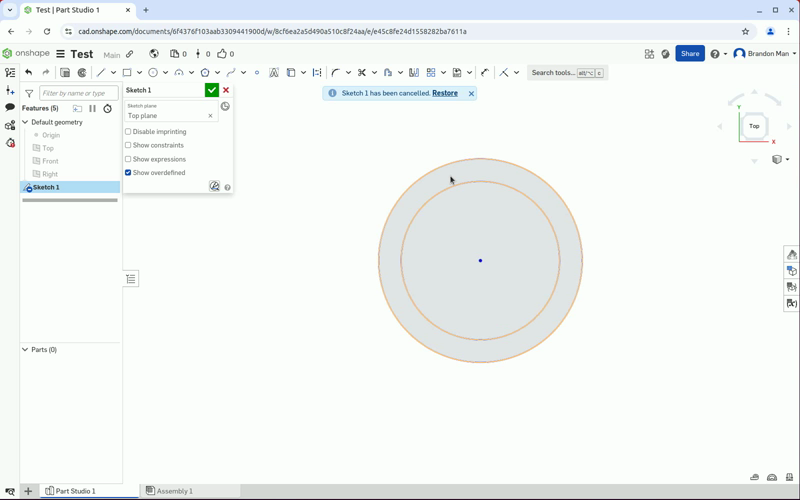
scroll(6)
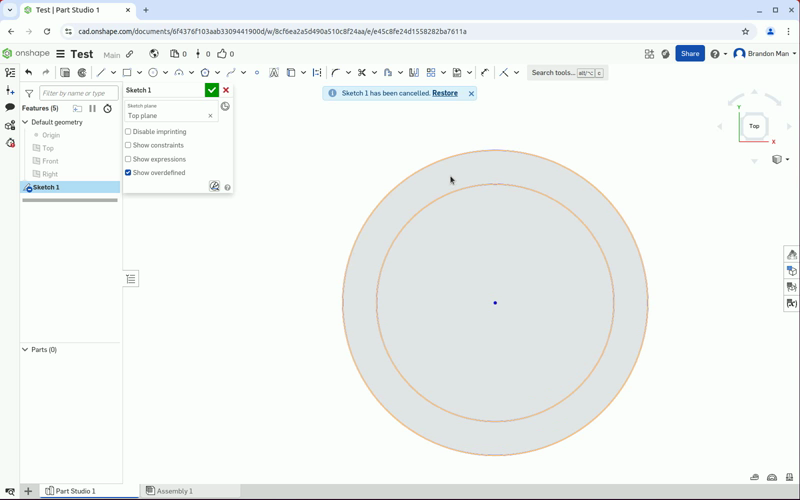
scroll(6)
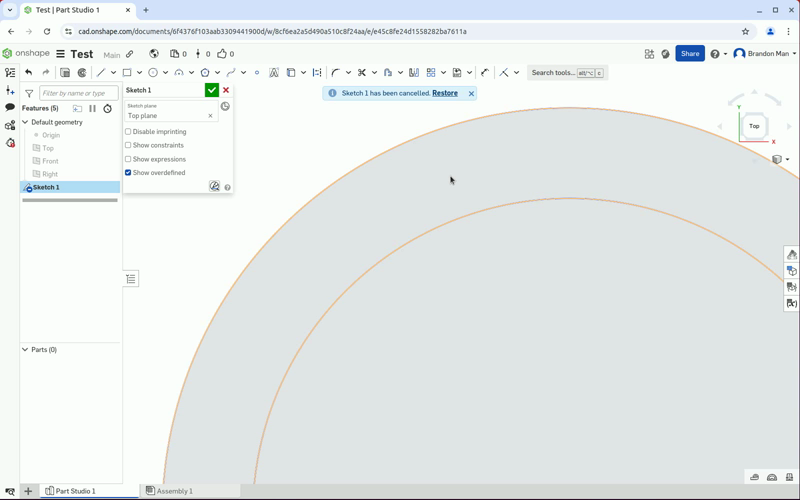
click(450, 175)
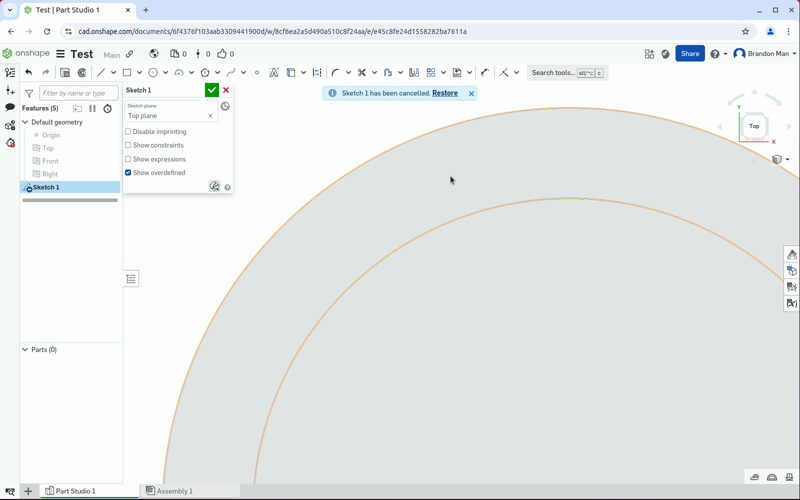
scroll(-6)
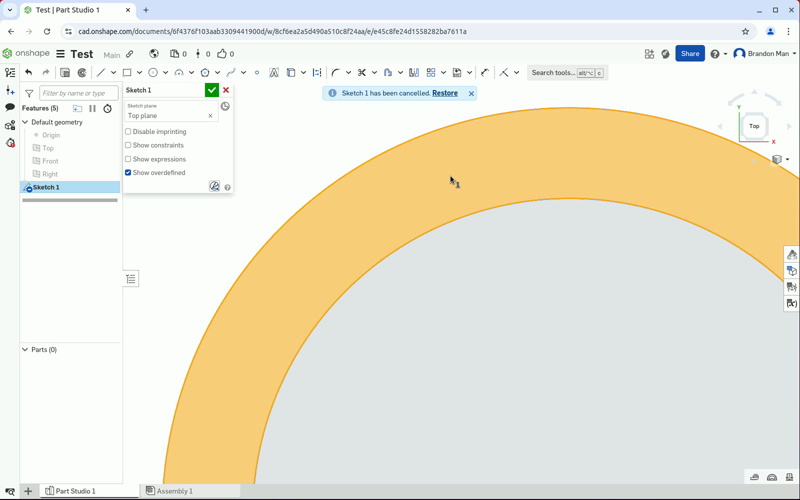
scroll(-6)
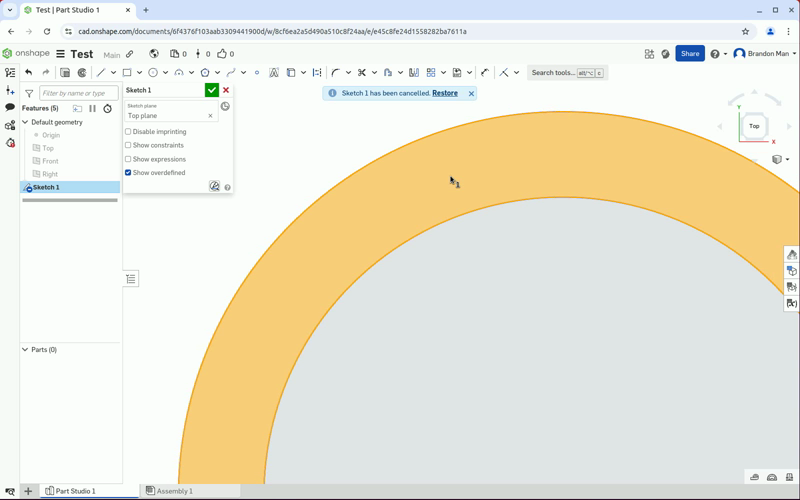
scroll(-6)
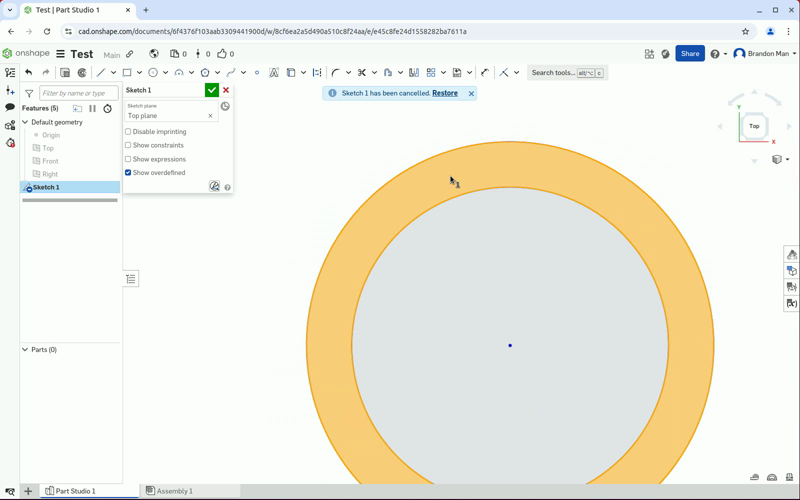
scroll(-6)
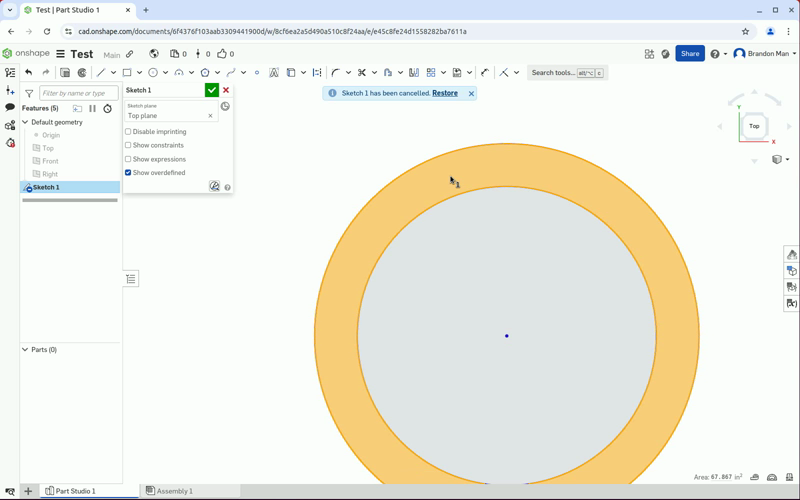
scroll(-6)
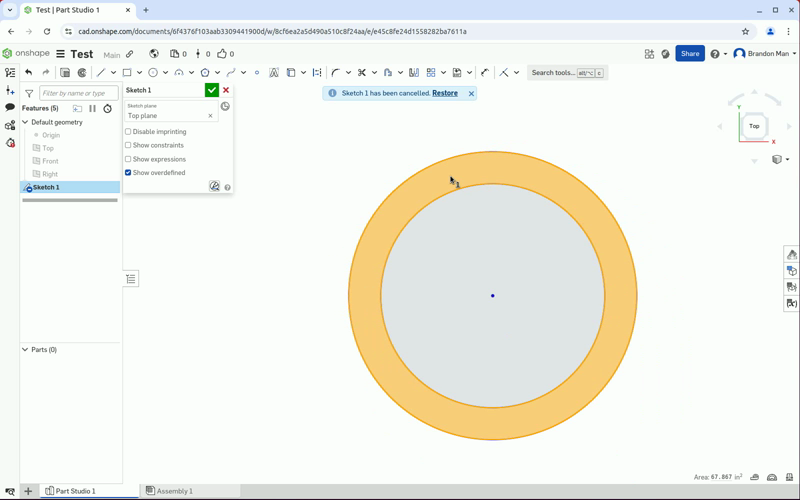
scroll(-6)
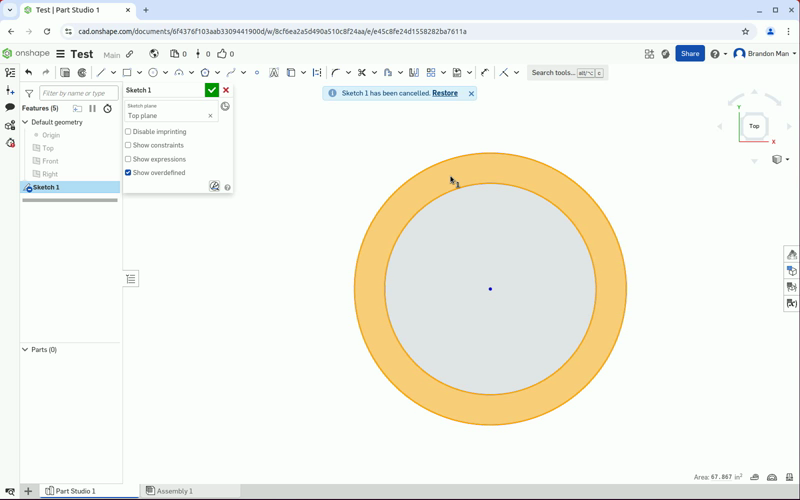
scroll(-6)
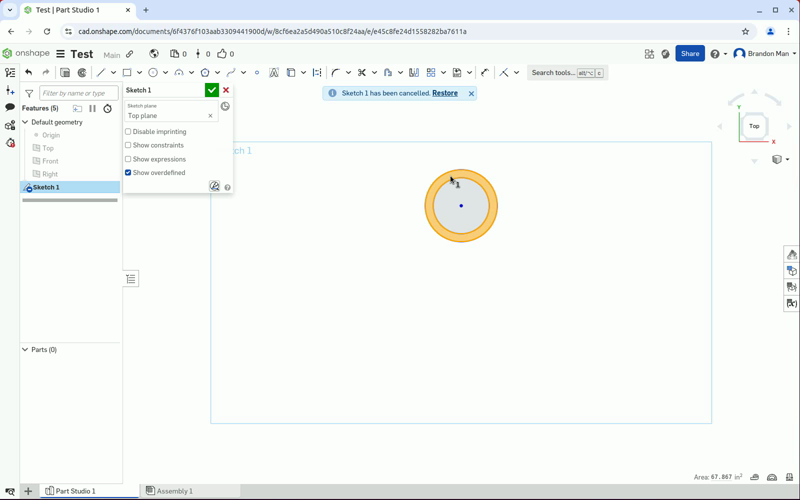
mouse_move(73, 352)
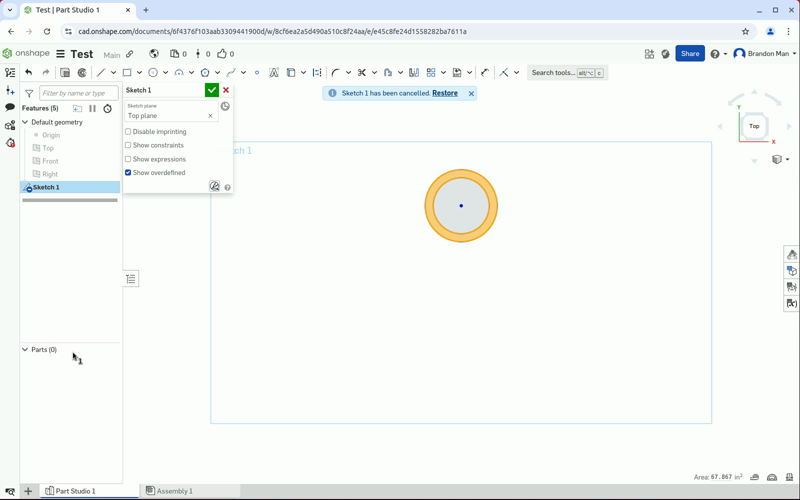
key(shift+y)
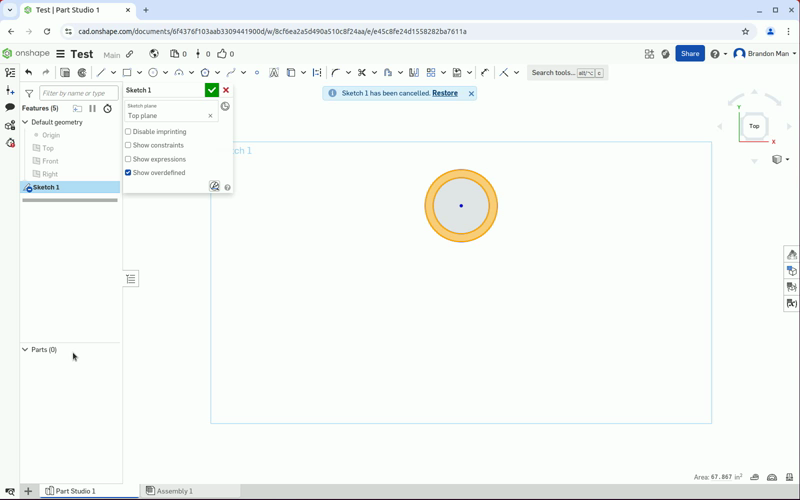
key(shift+e)
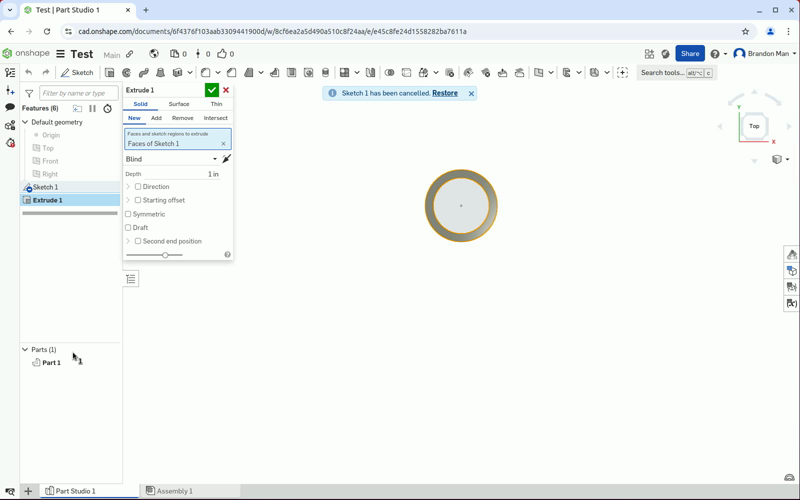
mouse_move(143, 106)
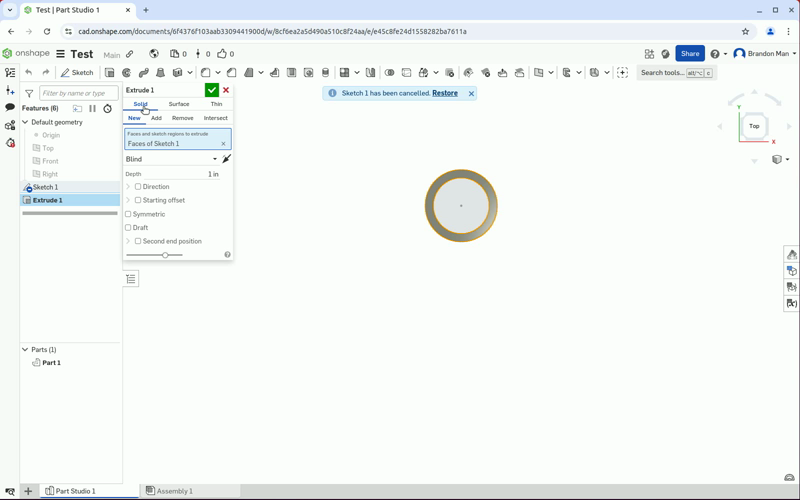
click(143, 106)
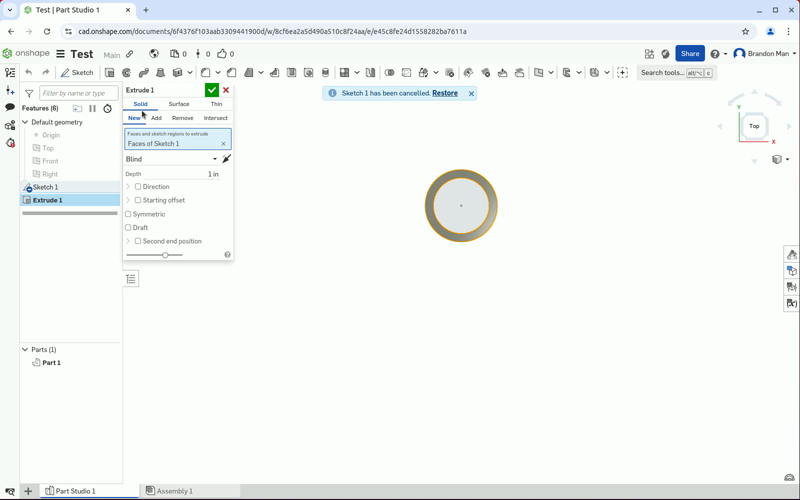
mouse_move(137, 120)
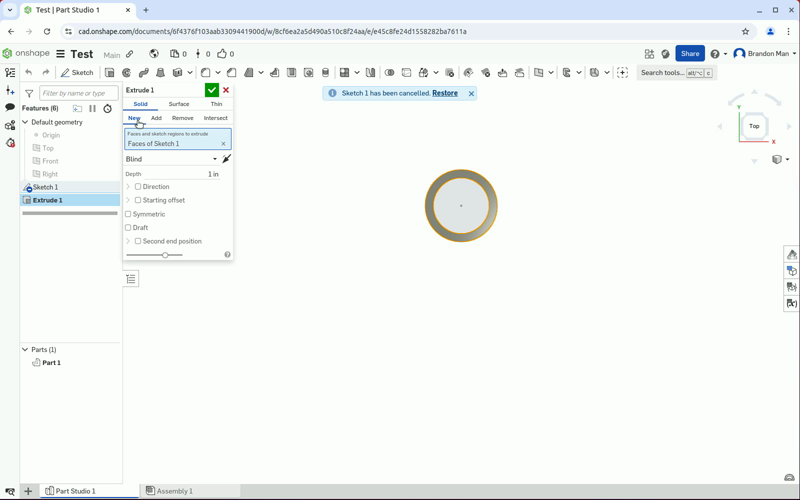
click(137, 120)
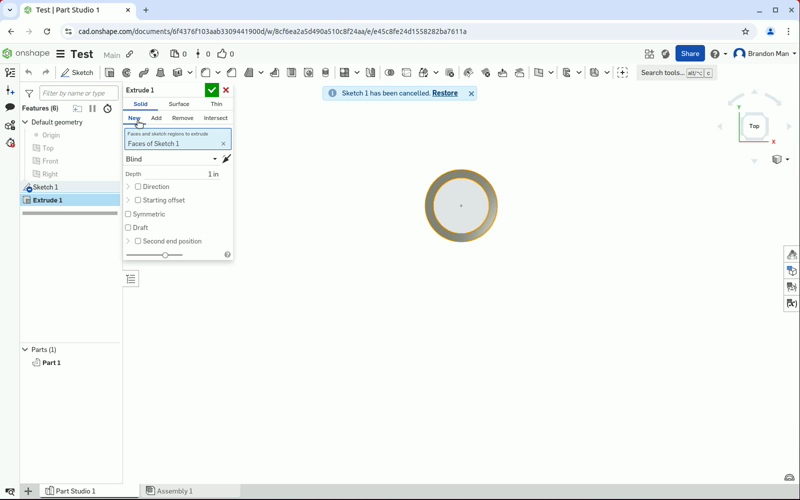
key(tab, 4)
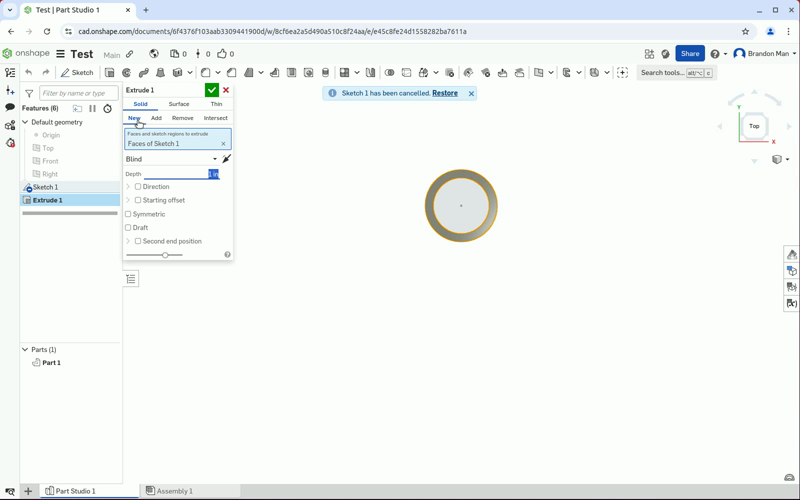
text(3.37)
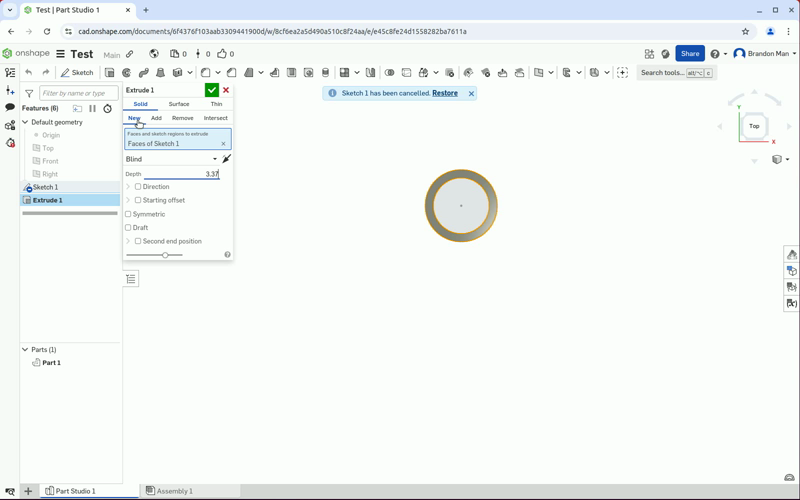
key(enter)
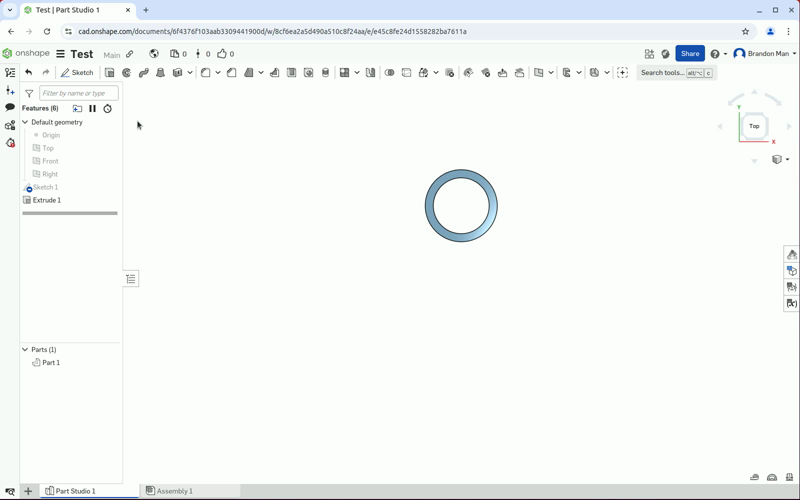
key(shift+h)
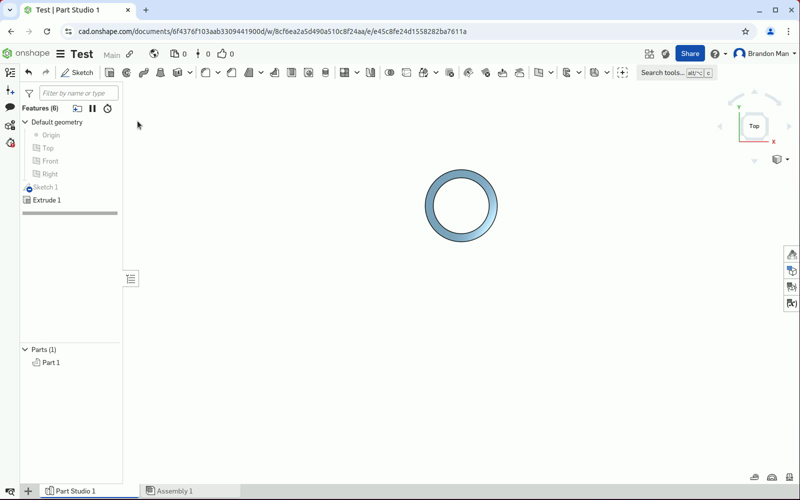
key(shift+h)
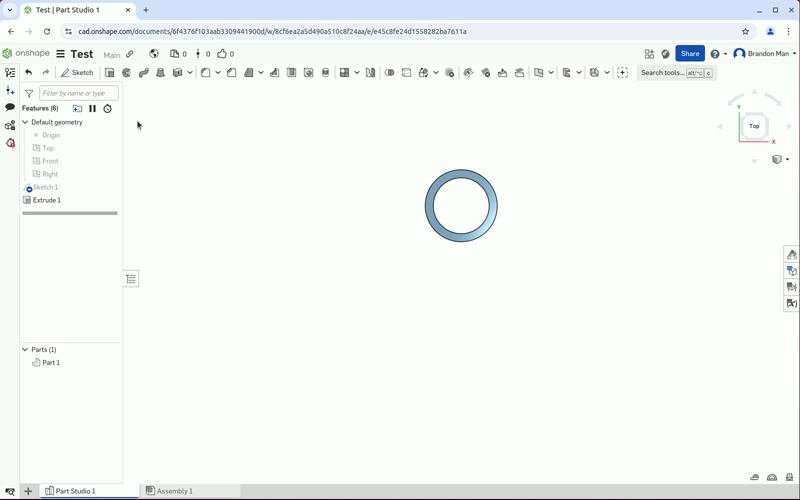
mouse_move(73, 189)
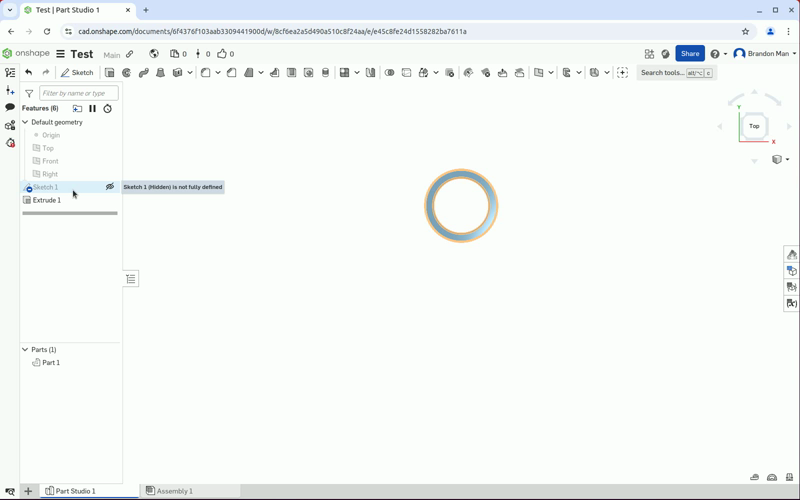
click(73, 189)
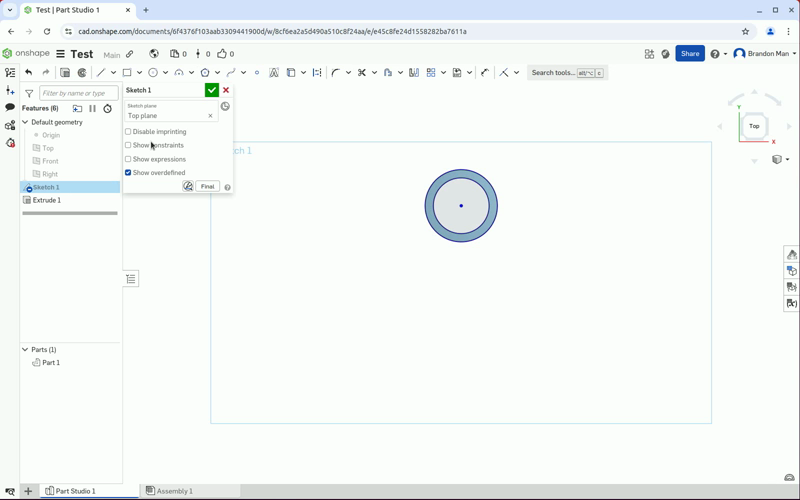
mouse_move(229, 92)
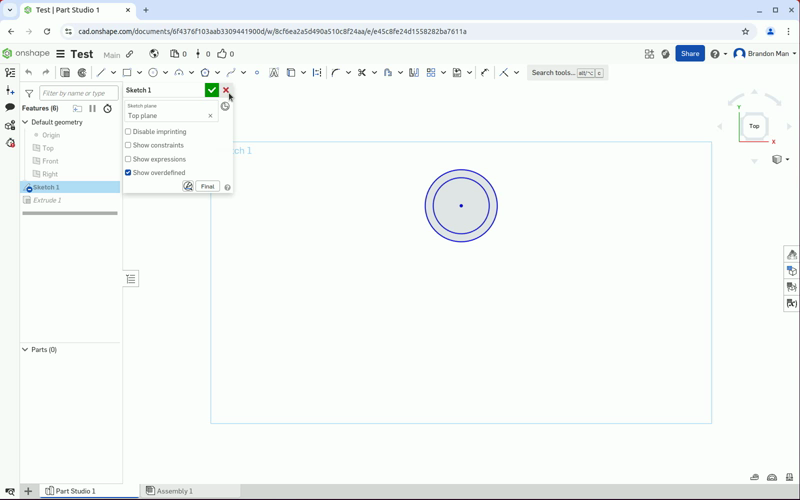
click(229, 92)
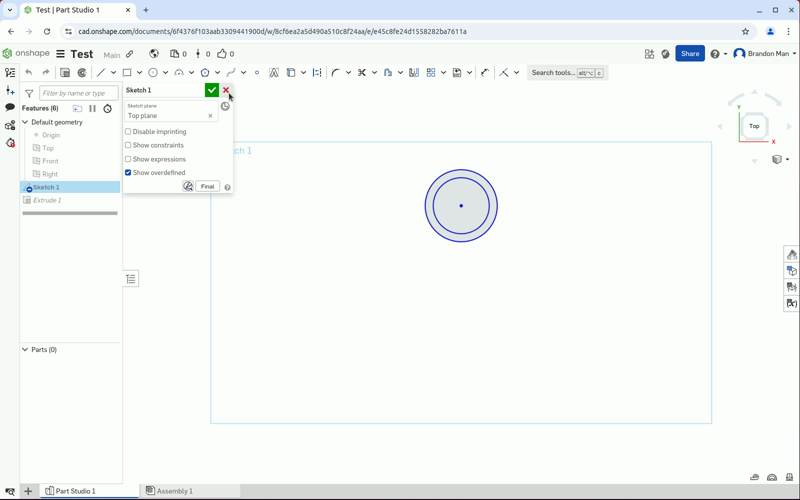
key(shift+s)
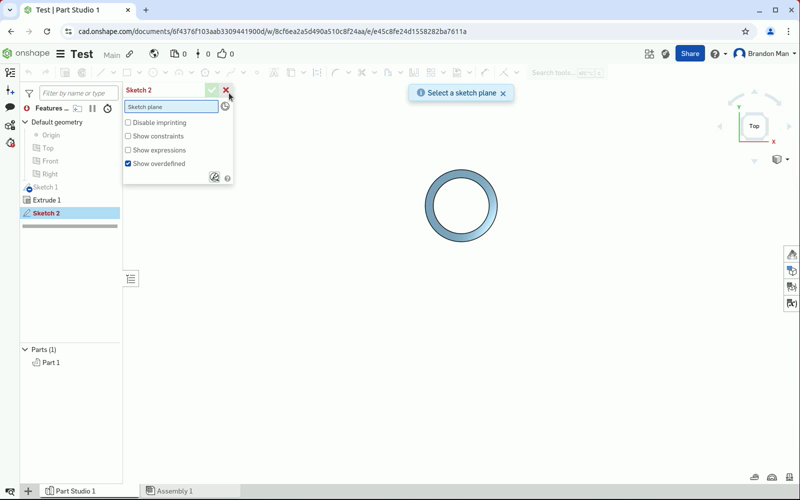
mouse_move(73, 150)
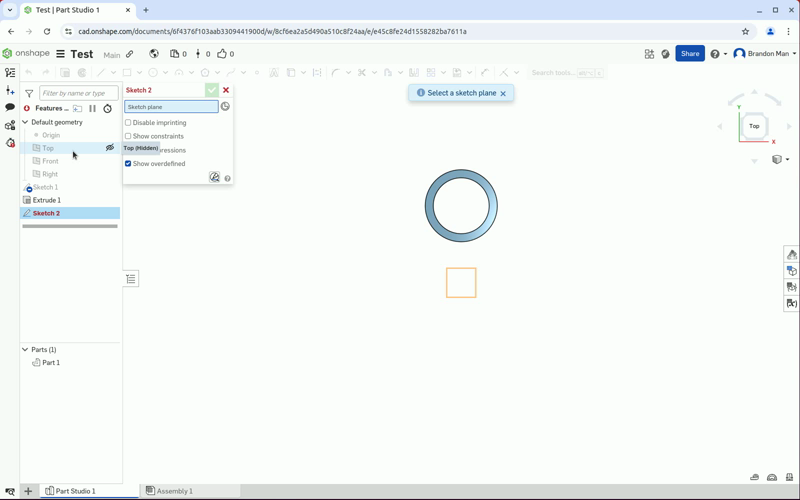
click(73, 150)
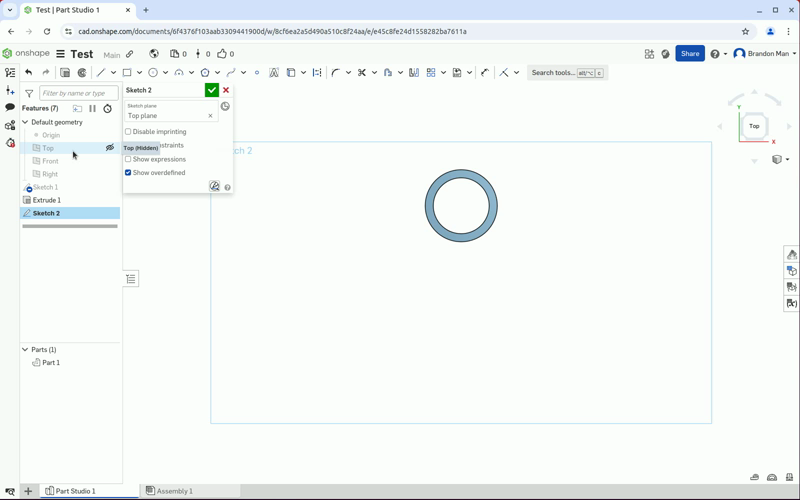
mouse_move(73, 352)
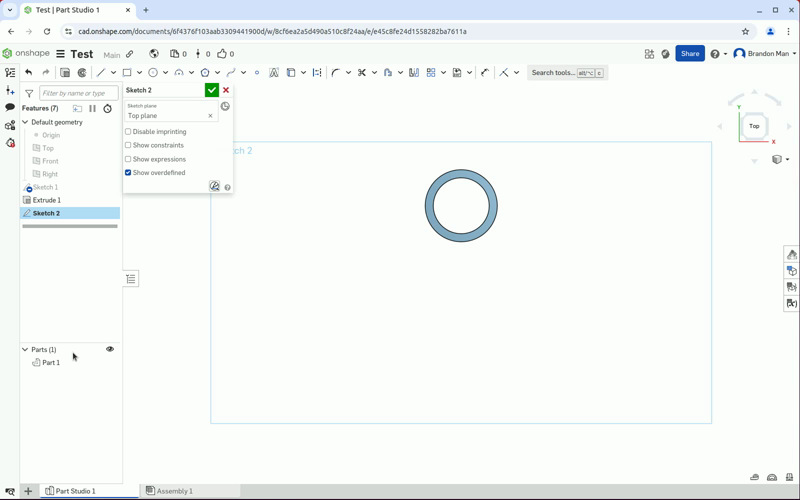
key(y)
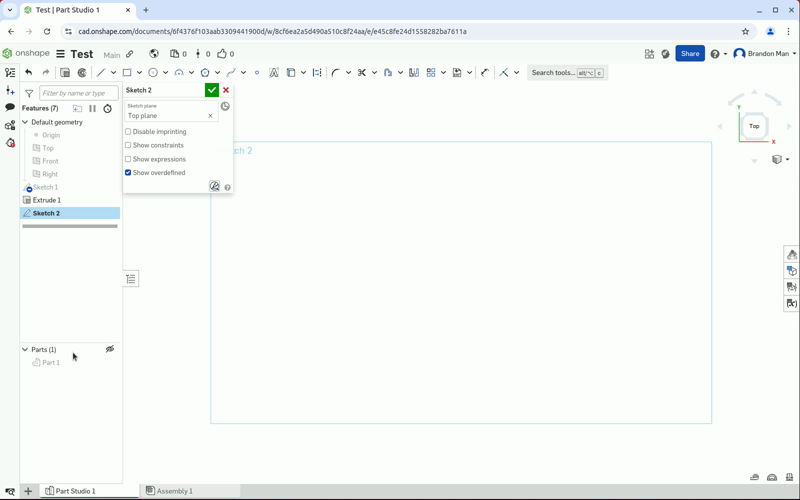
key(c)
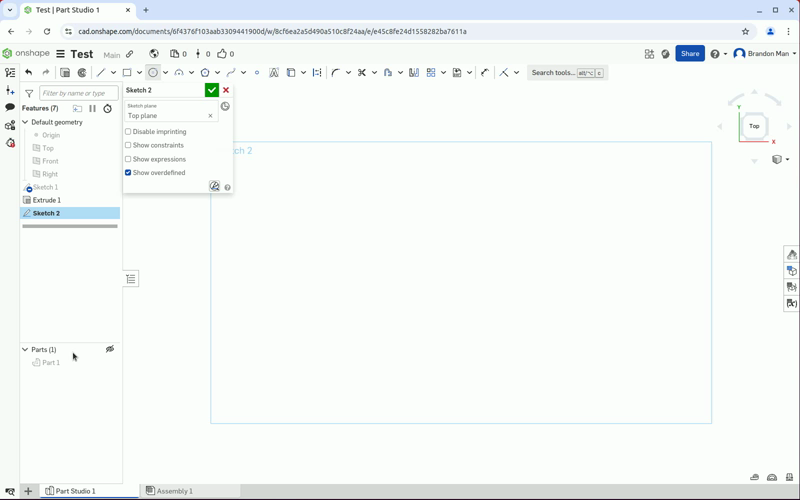
key_down(shift)
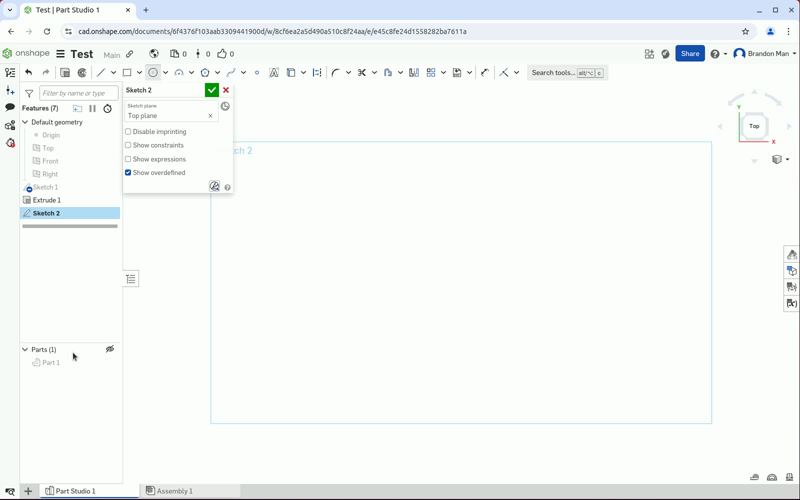
mouse_move(394, 321)
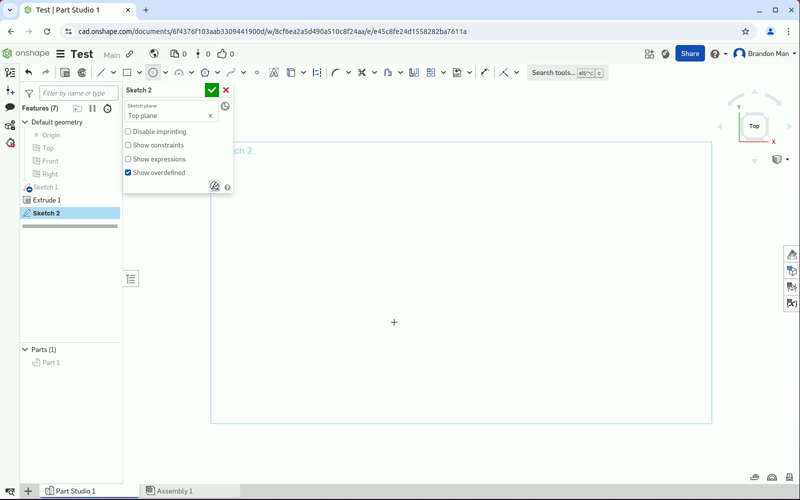
click(394, 321)
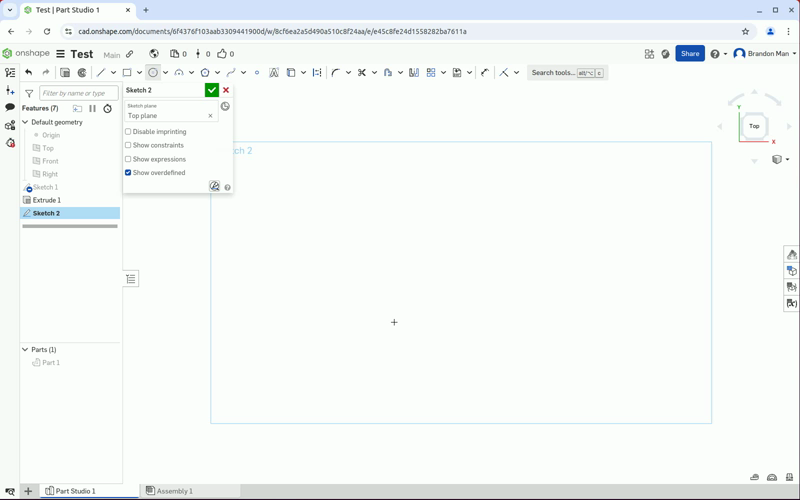
key_up(shift)
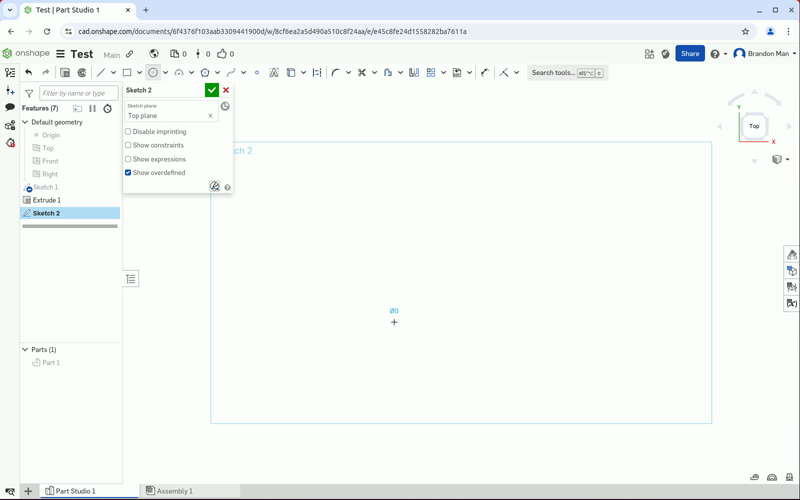
mouse_move(430, 321)
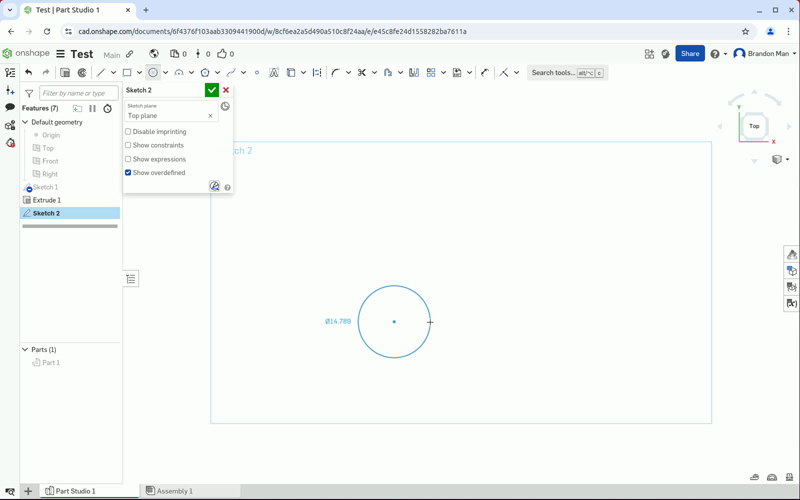
click(430, 321)
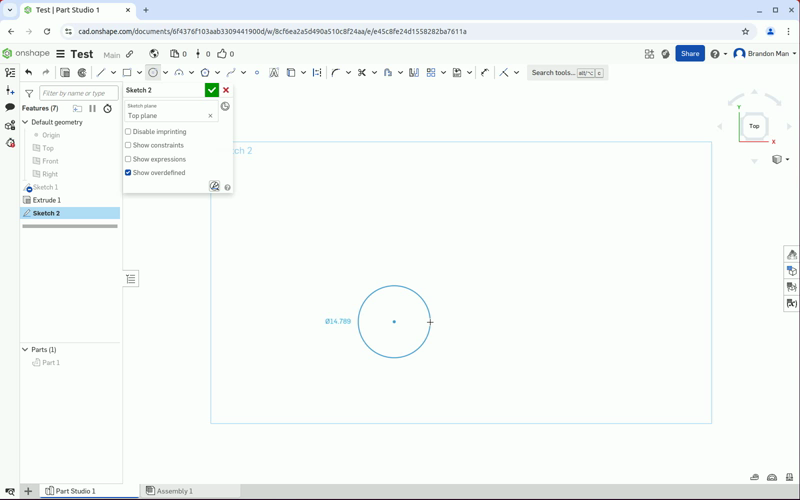
key(esc)
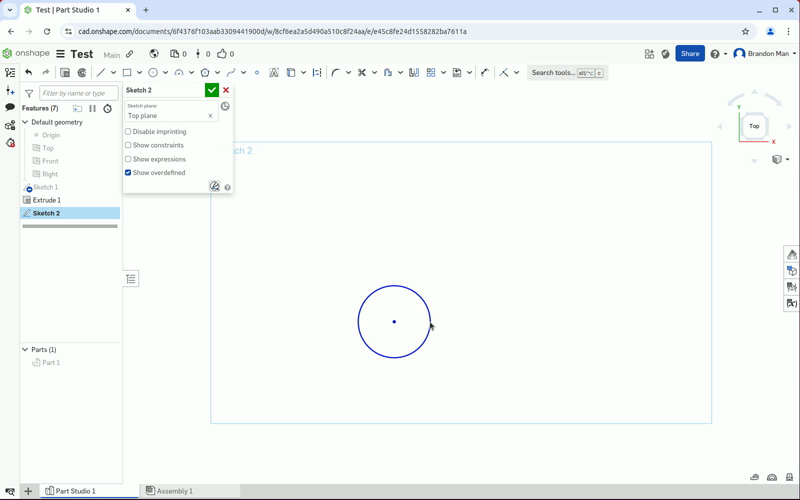
key(c)
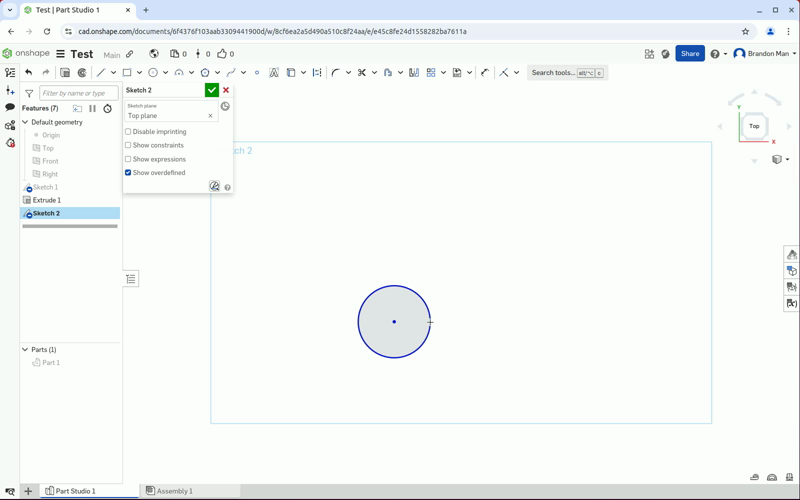
key_down(shift)
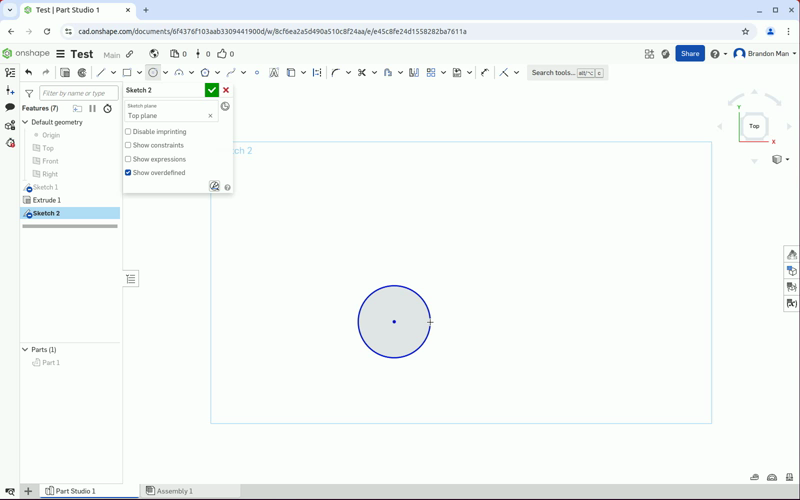
mouse_move(394, 321)
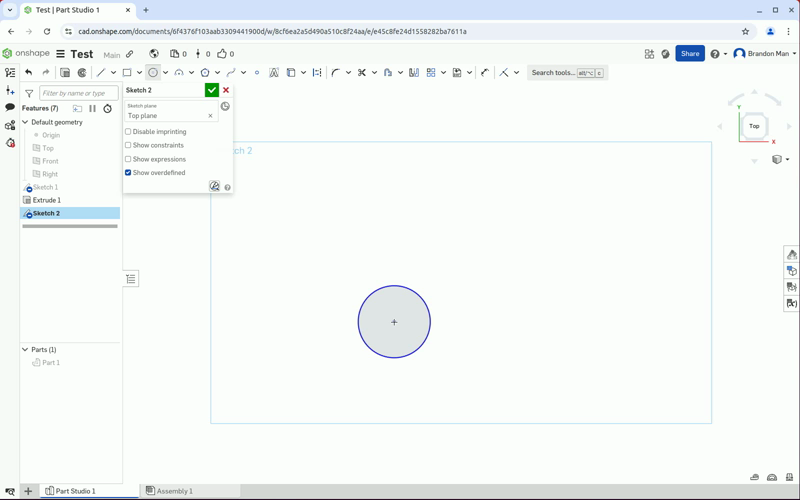
click(394, 321)
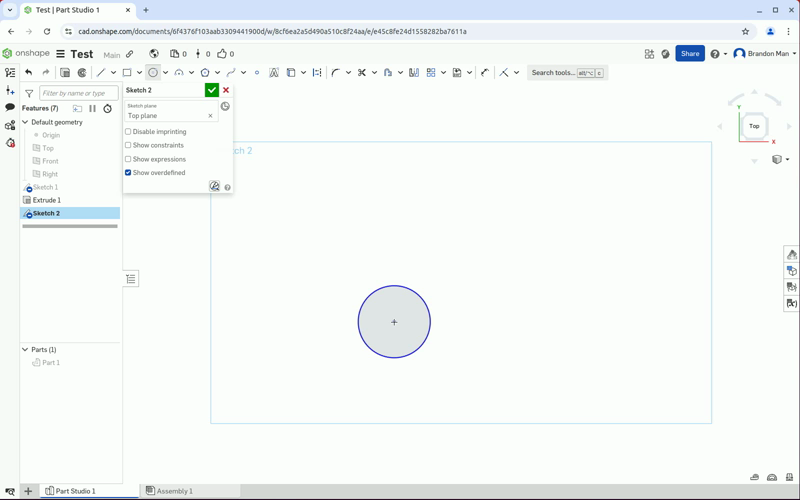
key_up(shift)
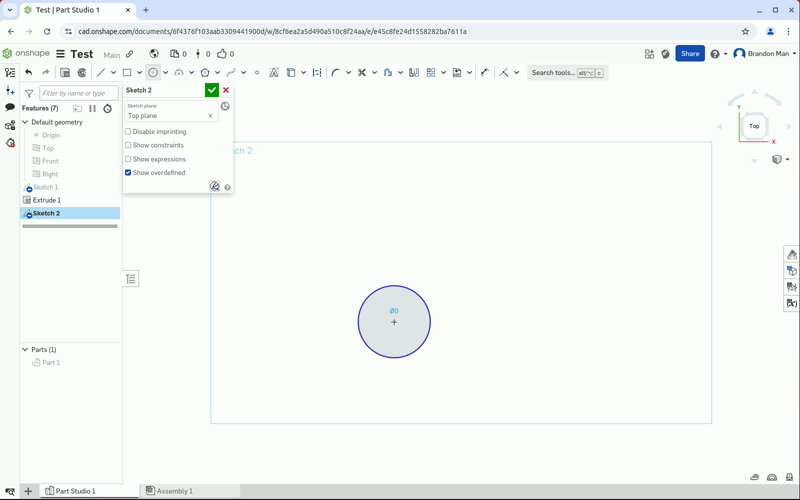
mouse_move(422, 321)
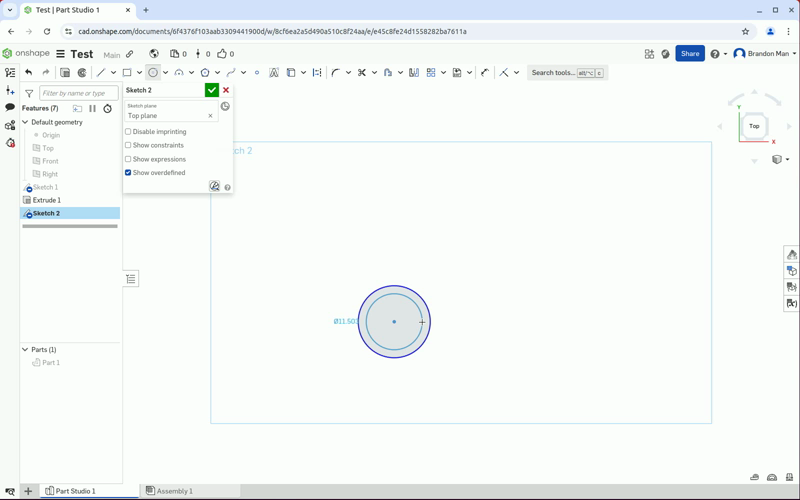
click(422, 321)
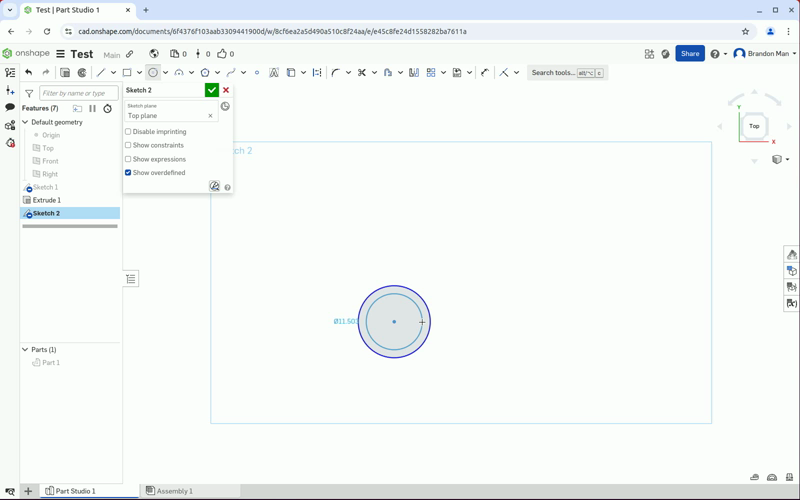
key(esc)
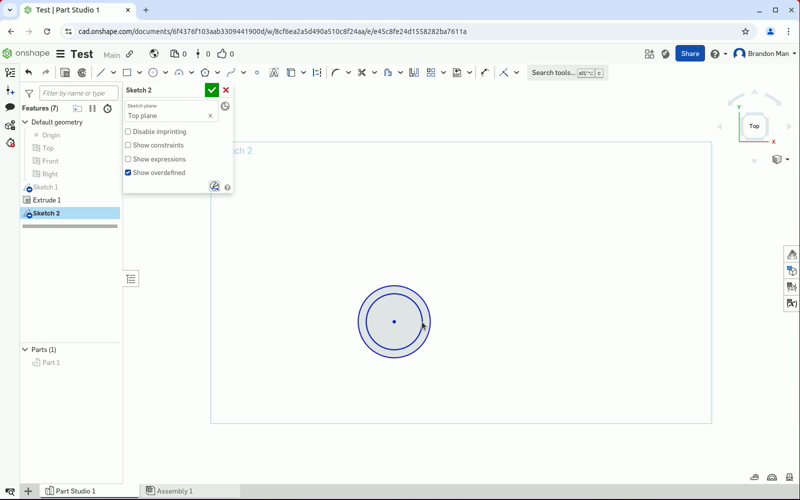
mouse_move(418, 306)
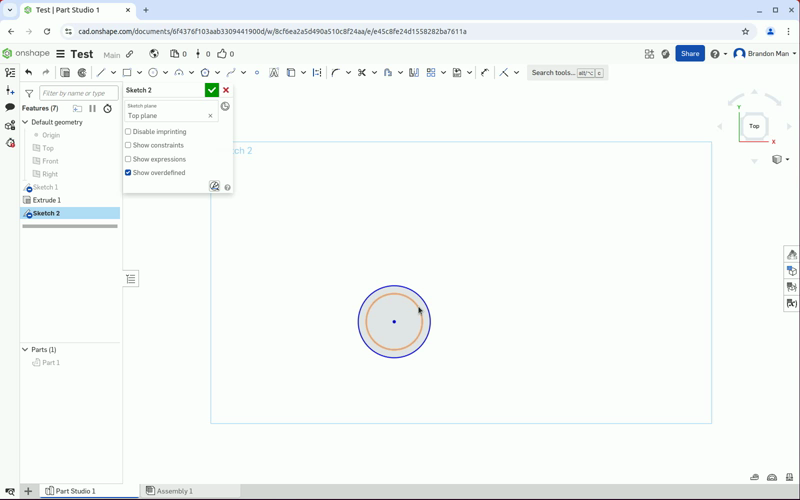
scroll(6)
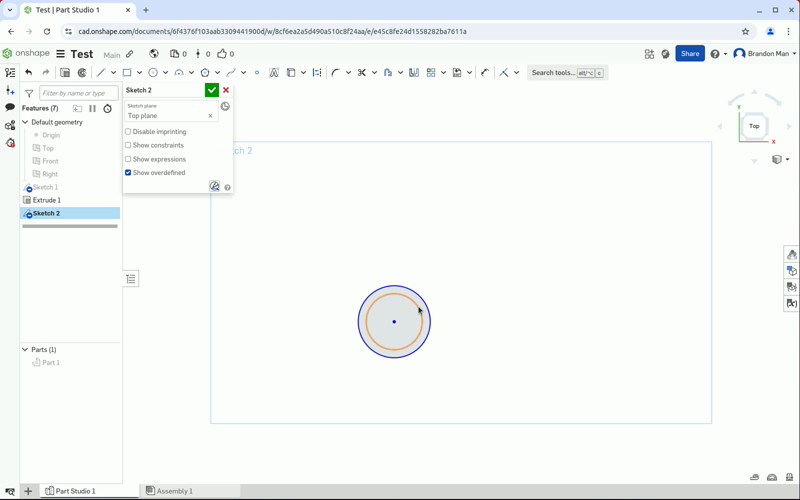
scroll(6)
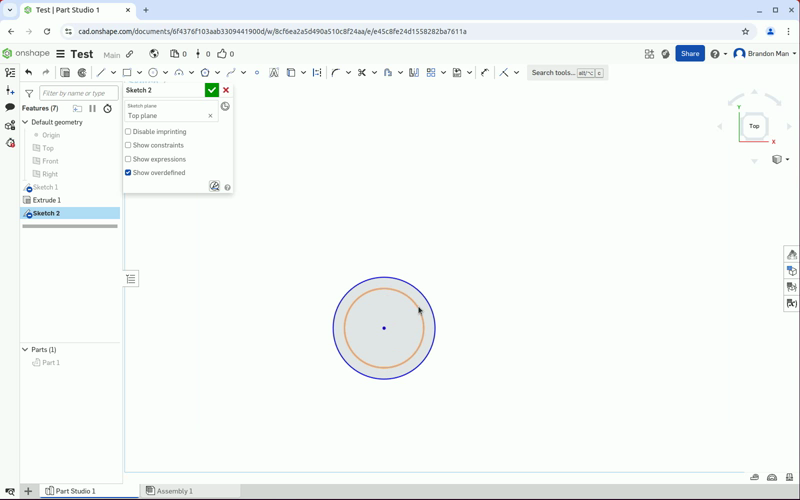
scroll(6)
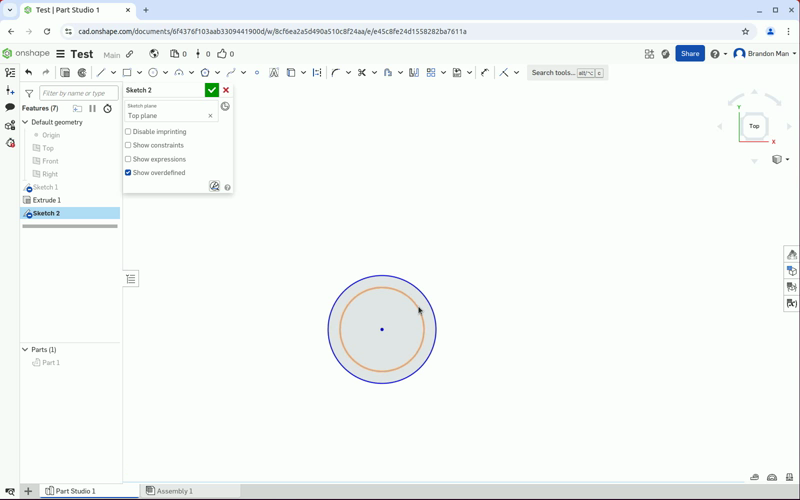
scroll(6)
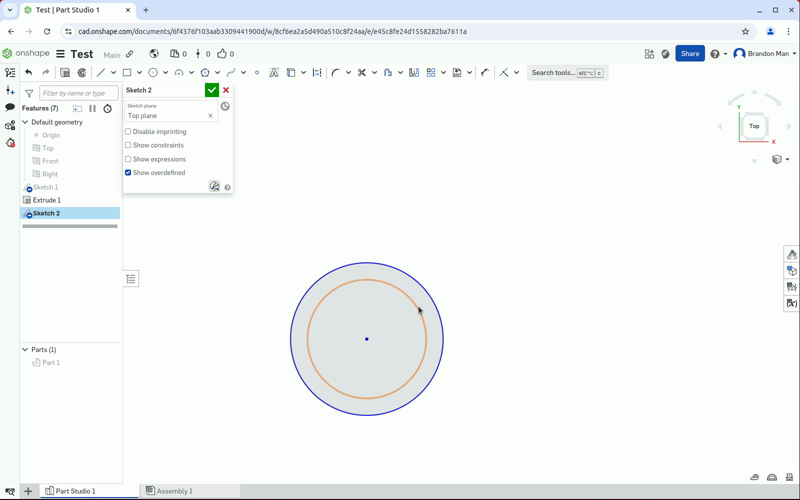
scroll(6)
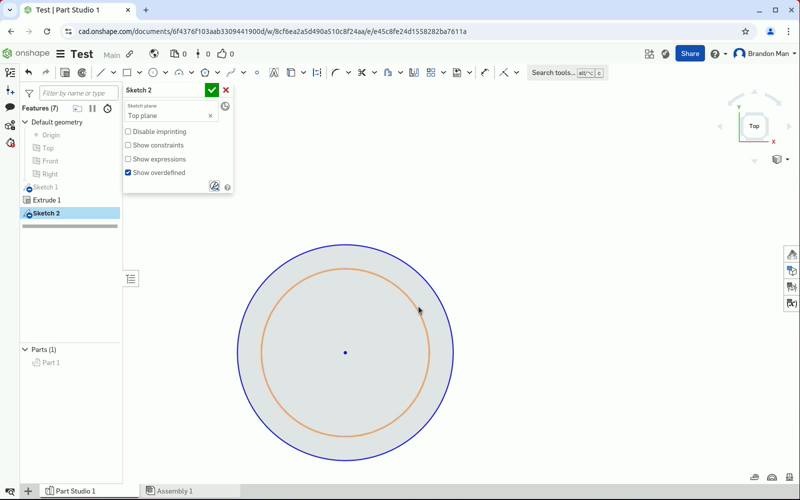
scroll(6)
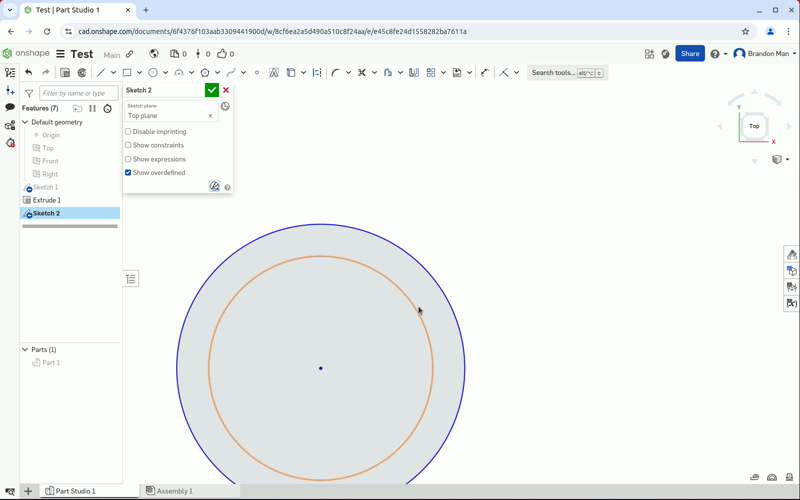
scroll(6)
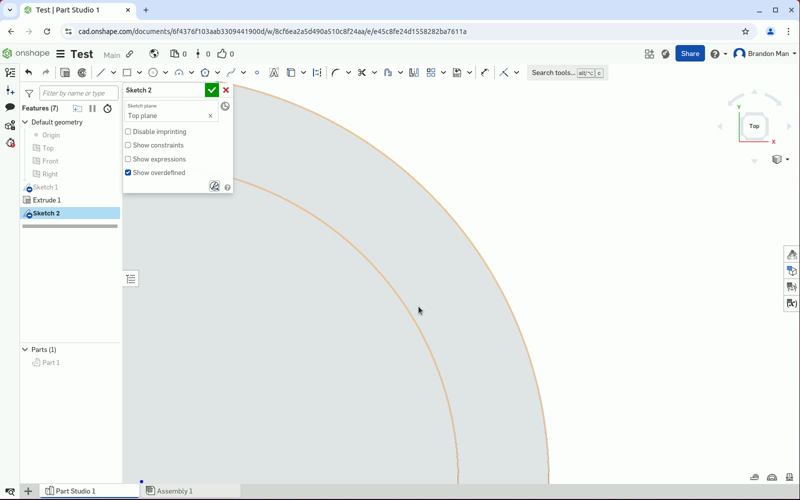
click(418, 306)
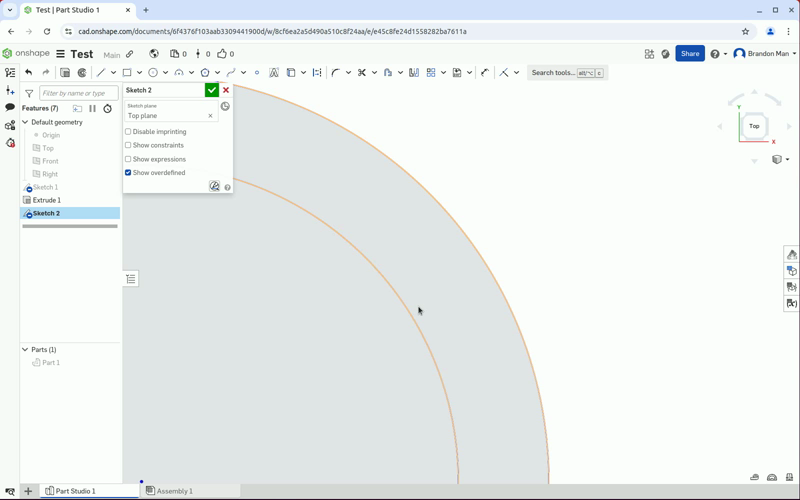
scroll(-6)
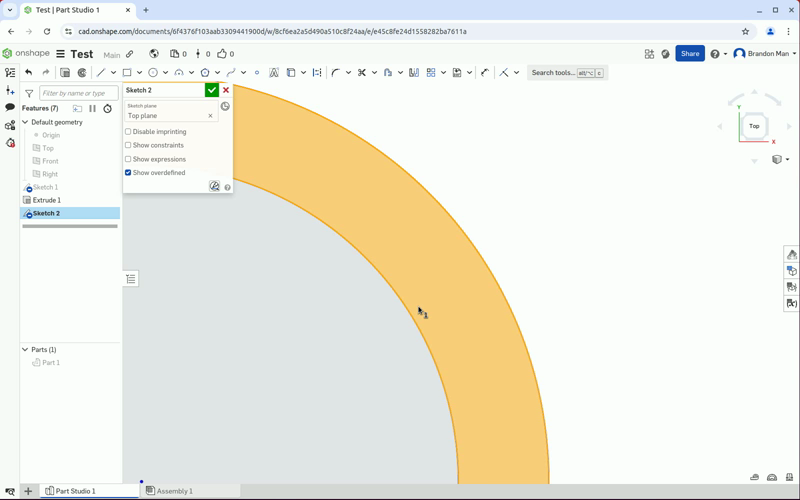
scroll(-6)
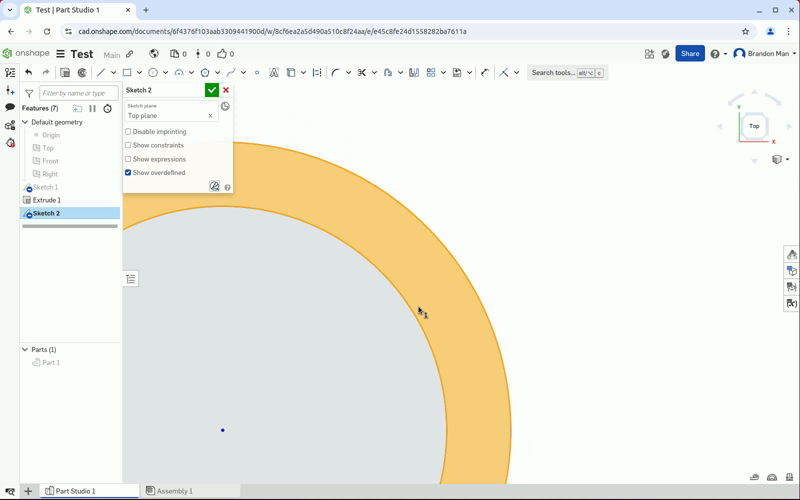
scroll(-6)
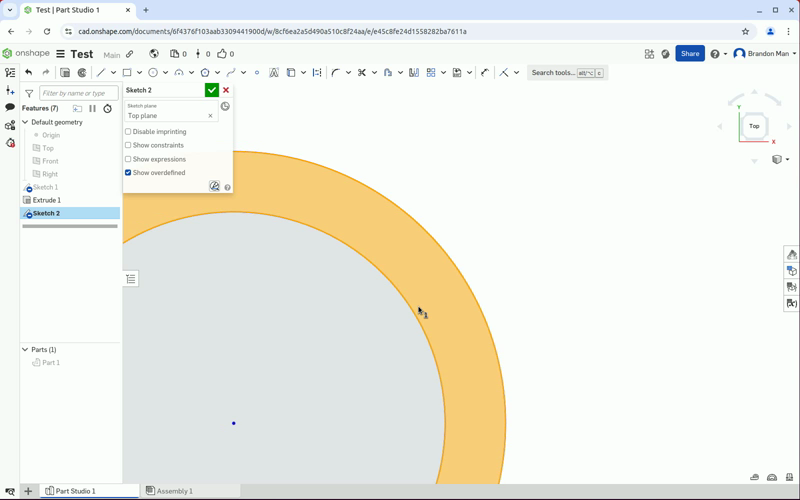
scroll(-6)
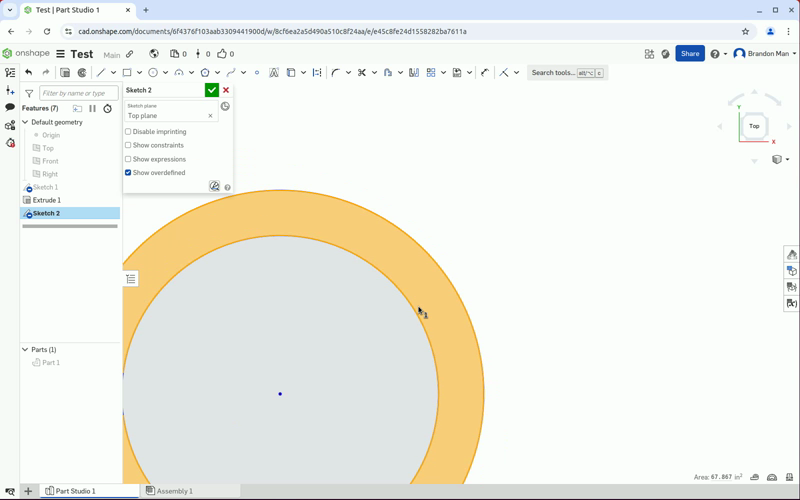
scroll(-6)
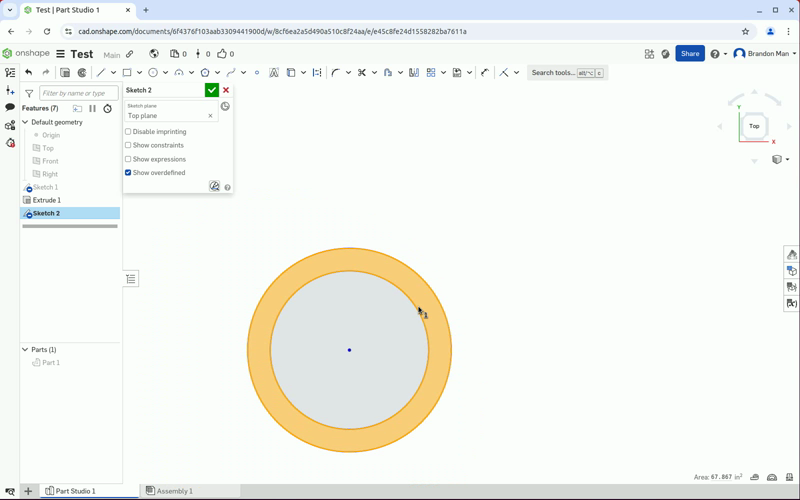
scroll(-6)
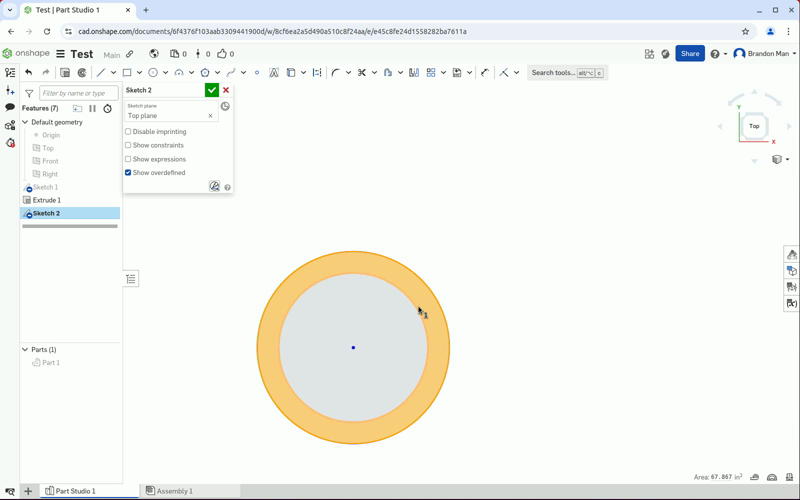
scroll(-6)
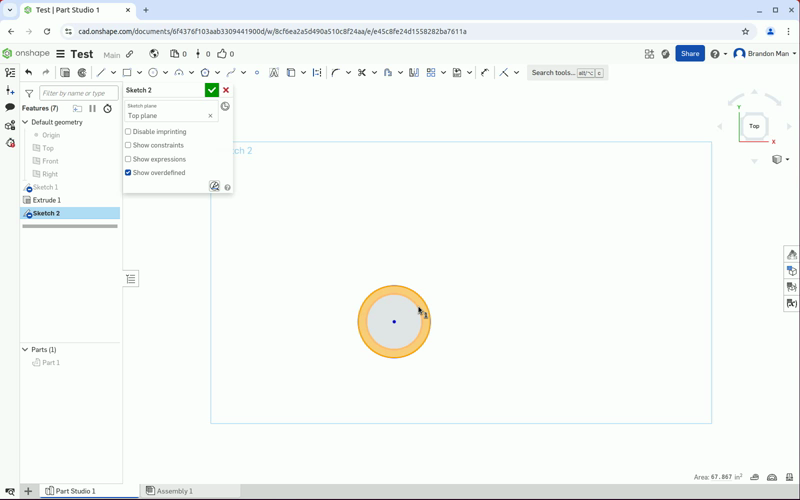
mouse_move(73, 352)
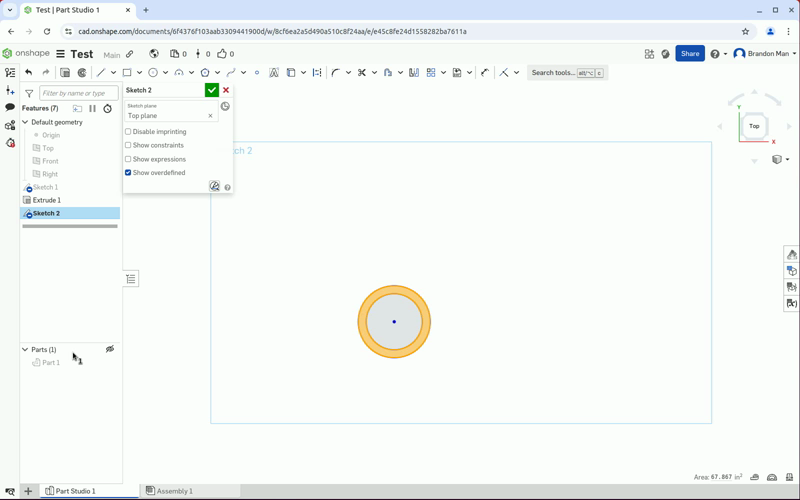
key(shift+y)
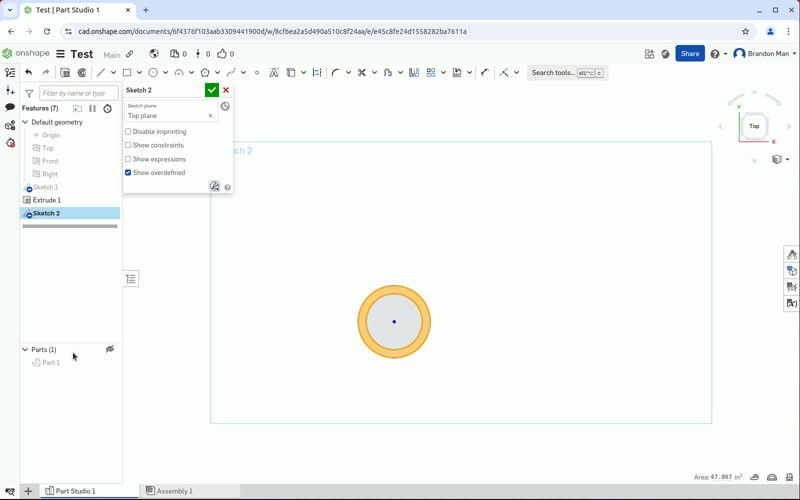
key(shift+e)
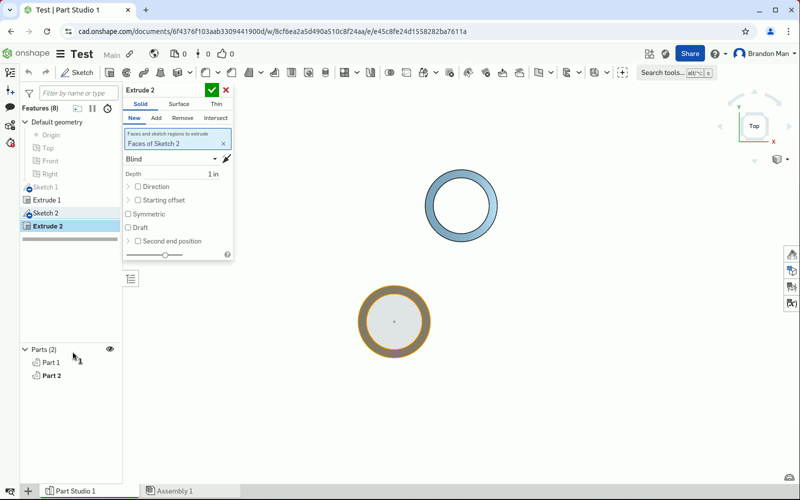
mouse_move(143, 106)
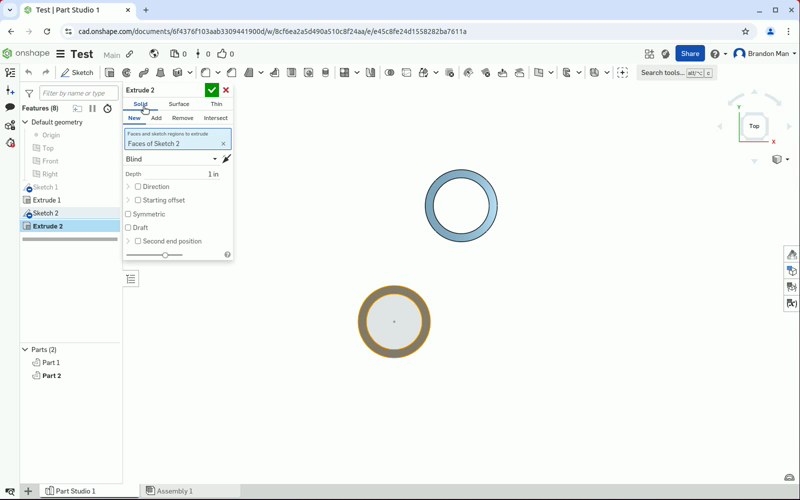
click(143, 106)
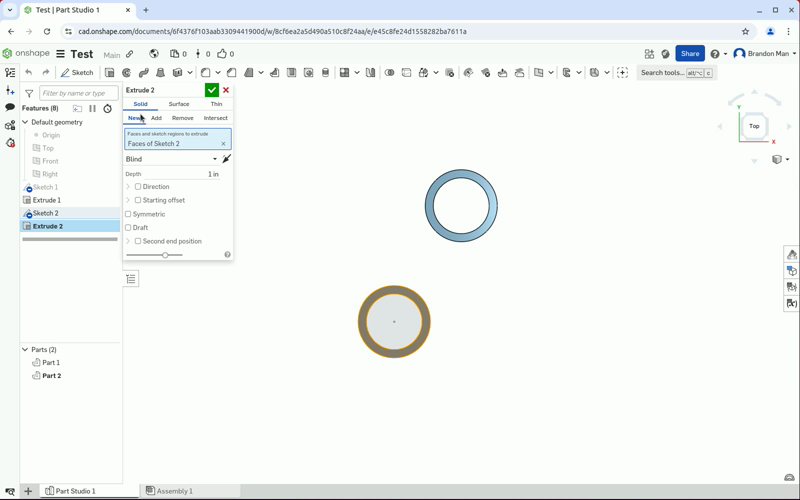
mouse_move(137, 120)
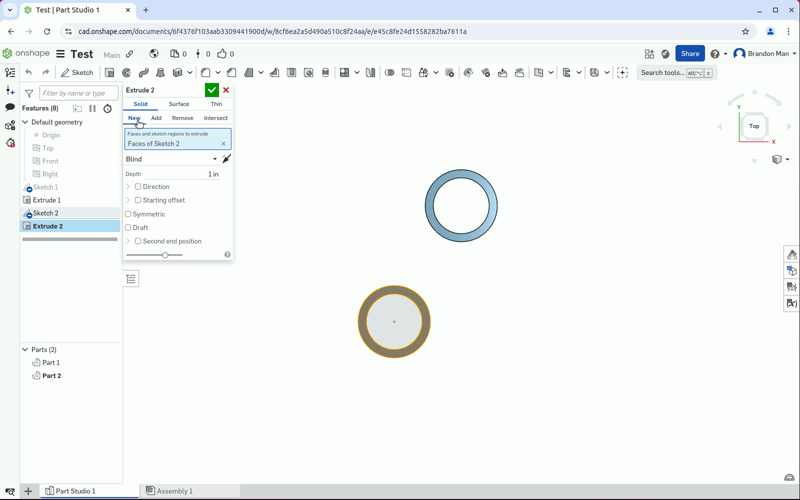
click(137, 120)
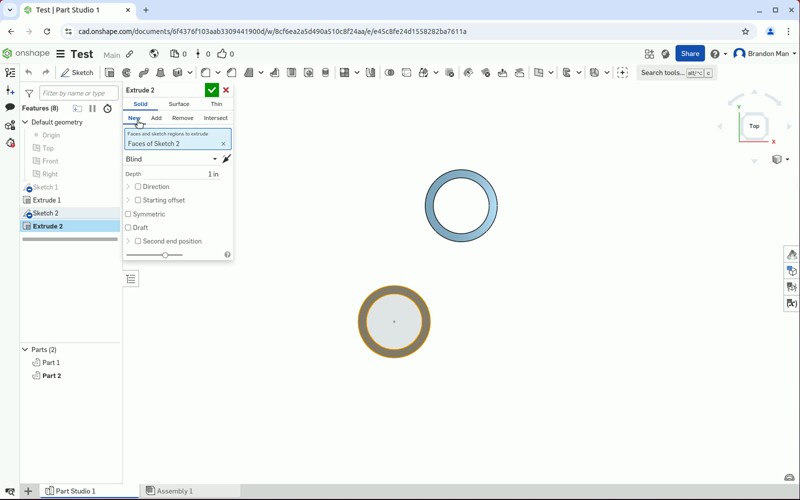
key(tab, 4)
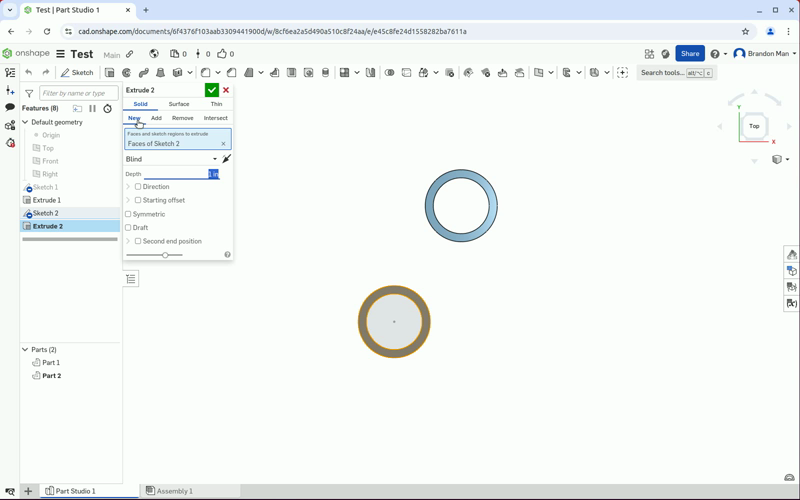
text(3.37)
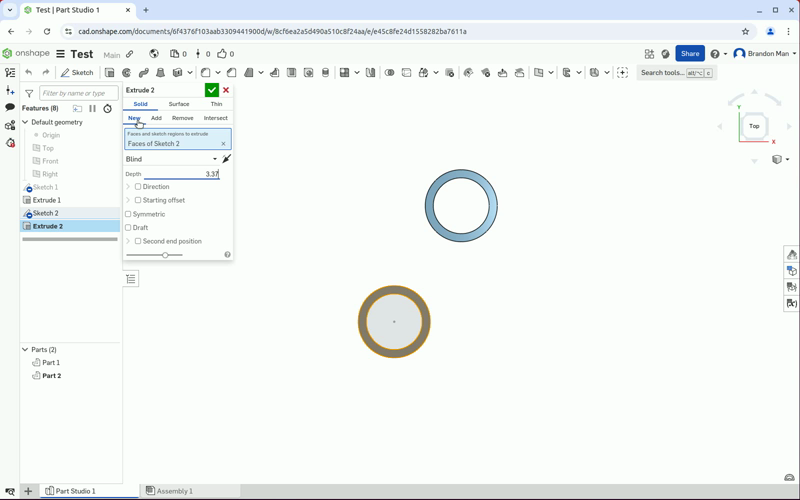
key(enter)
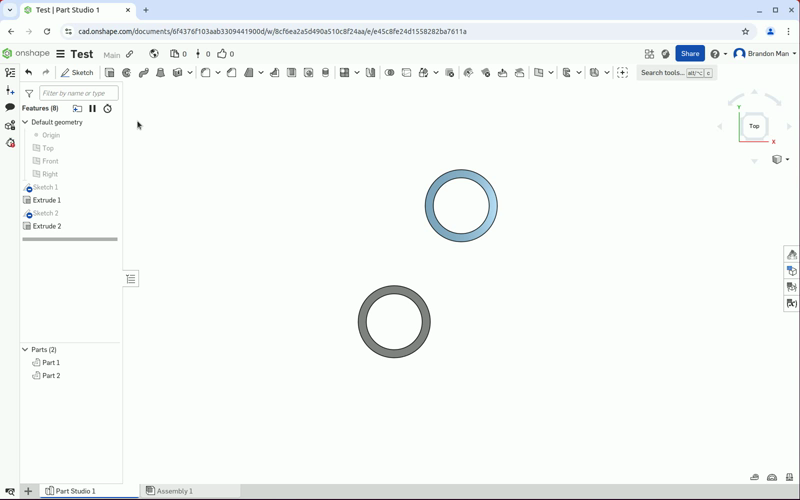
key(shift+h)
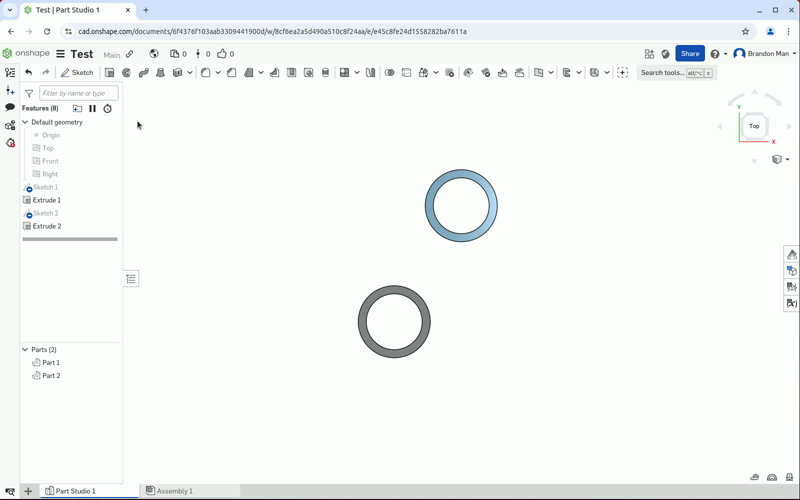
key(shift+h)
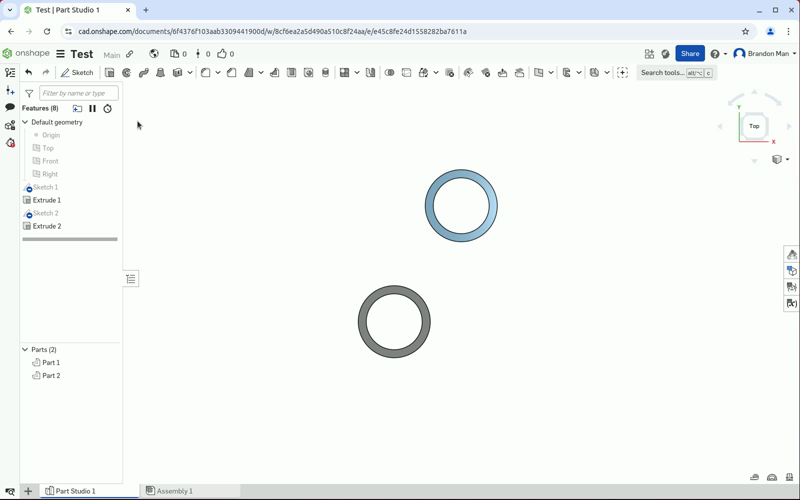
mouse_move(73, 189)
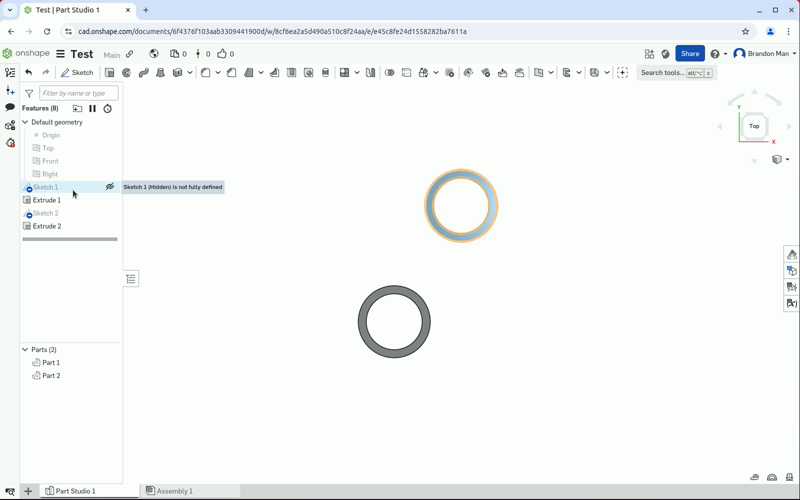
click(73, 189)
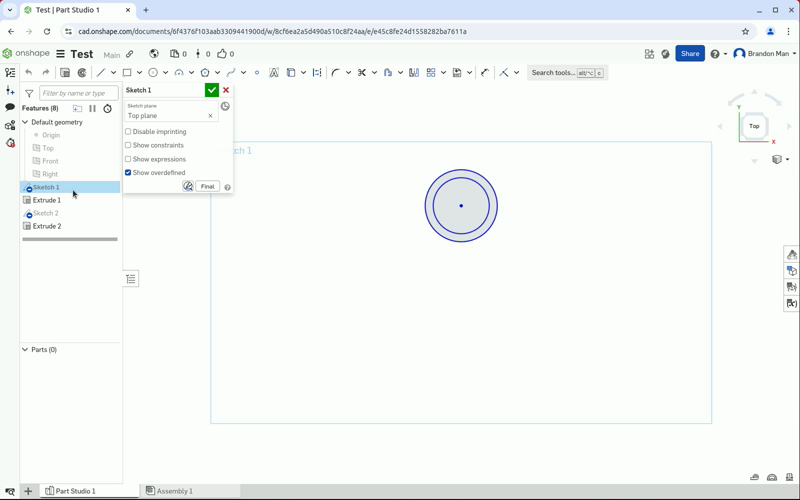
mouse_move(229, 92)
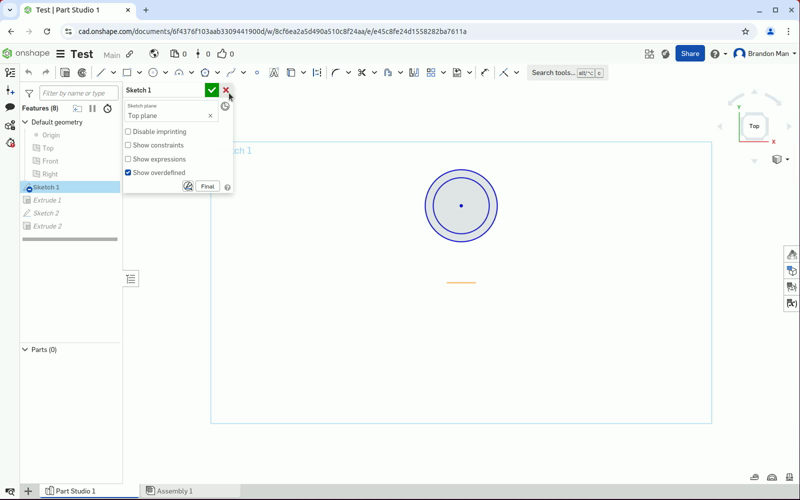
click(229, 92)
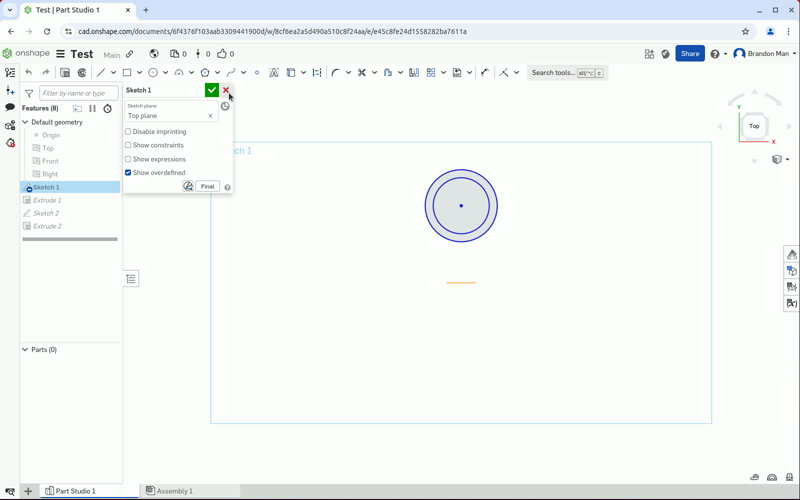
key(shift+s)
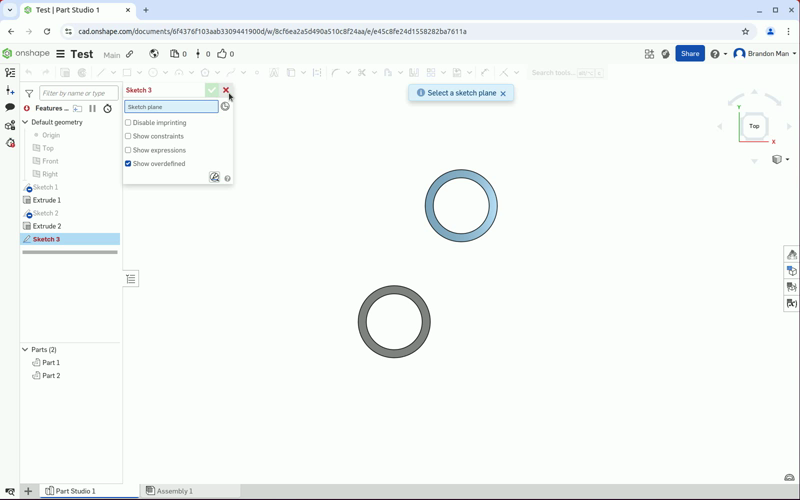
mouse_move(73, 150)
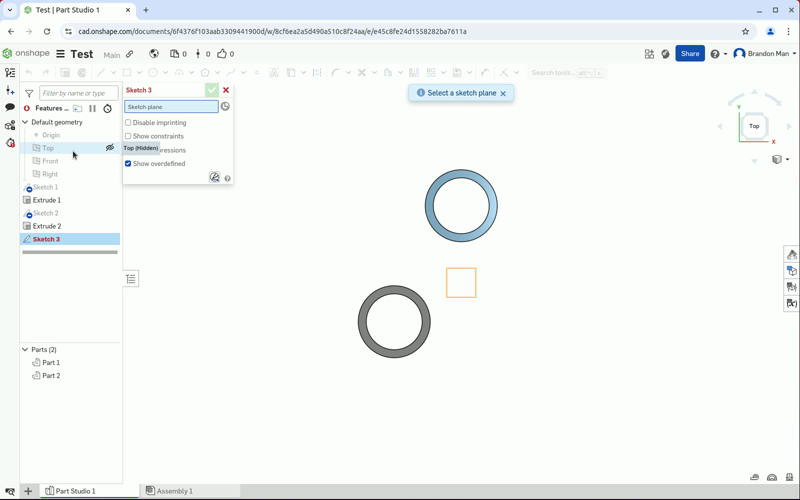
click(73, 150)
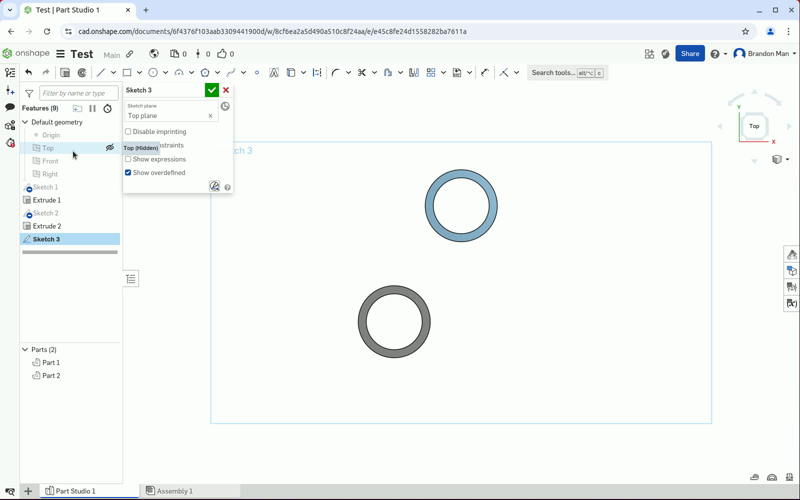
mouse_move(73, 352)
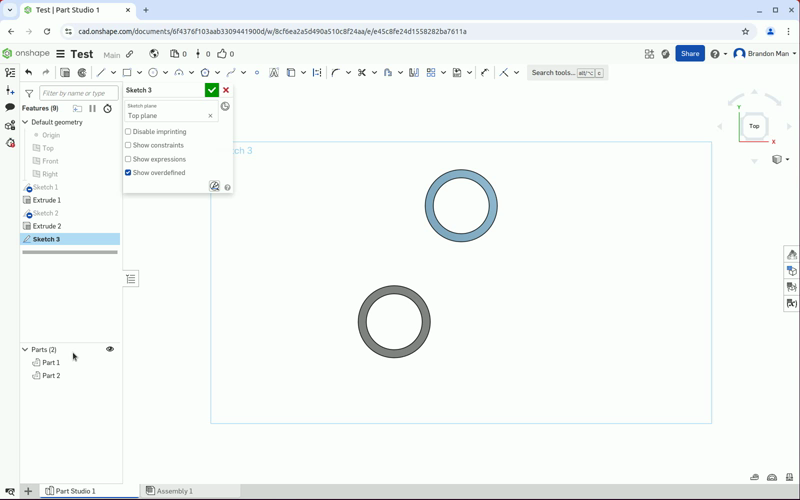
key(y)
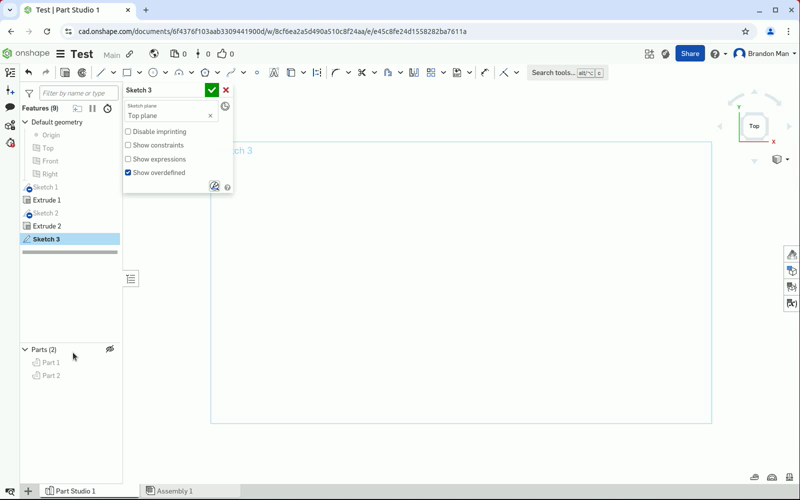
key(c)
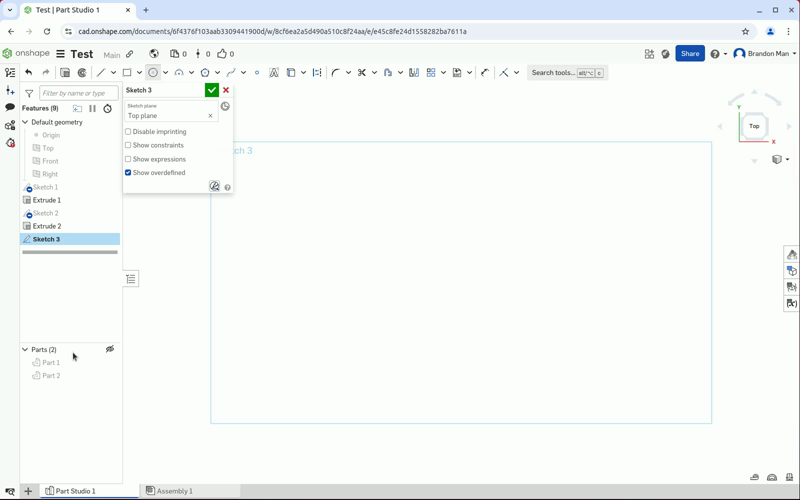
key_down(shift)
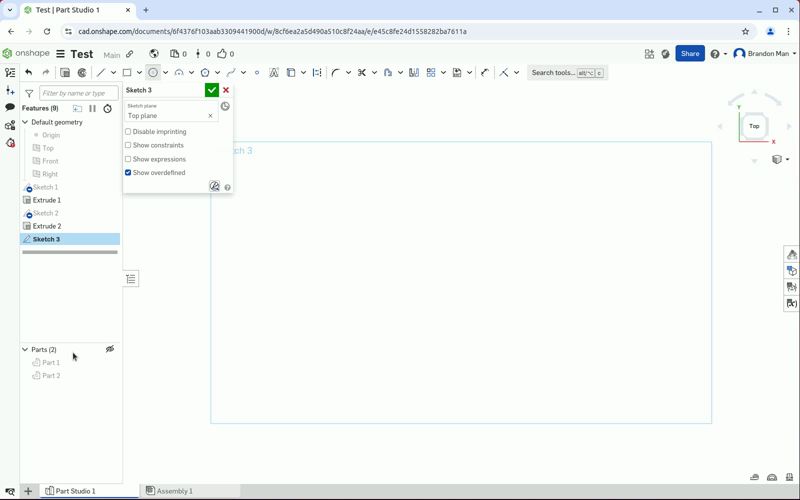
mouse_move(528, 321)
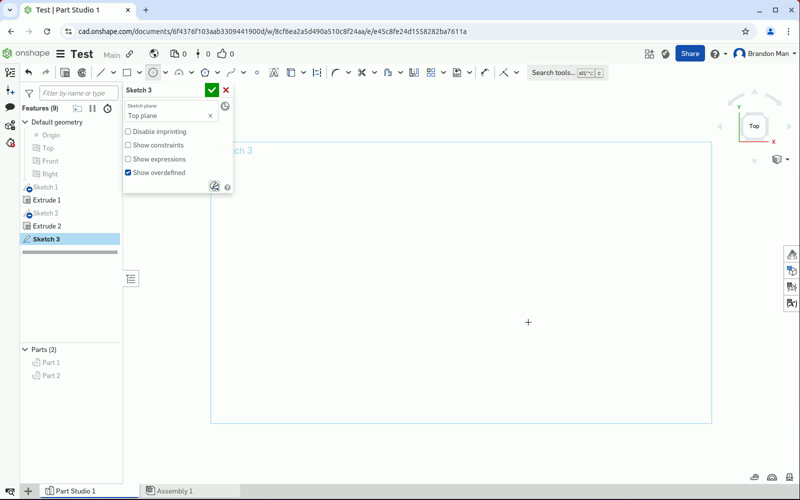
click(528, 321)
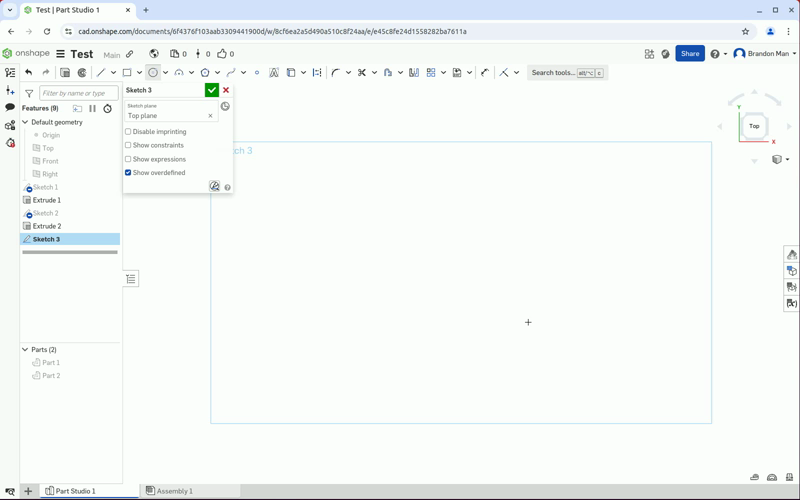
key_up(shift)
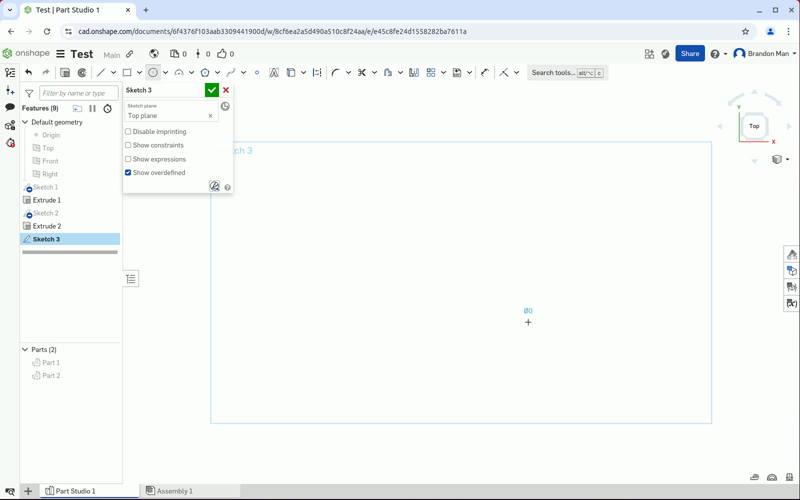
mouse_move(564, 321)
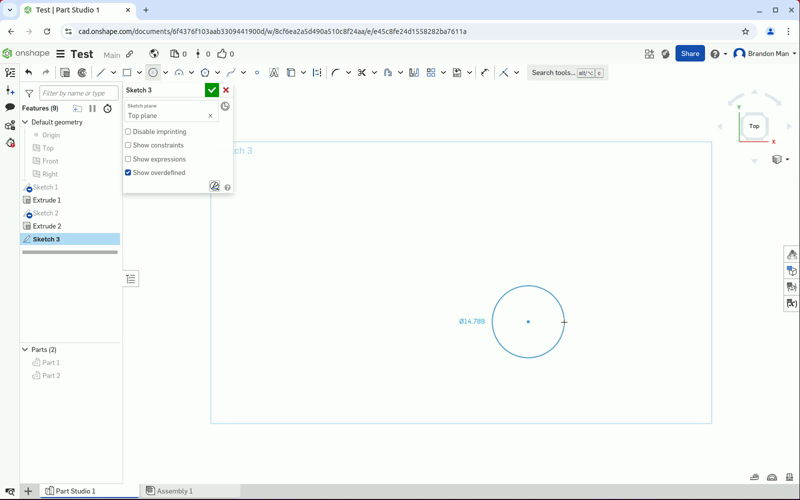
click(564, 321)
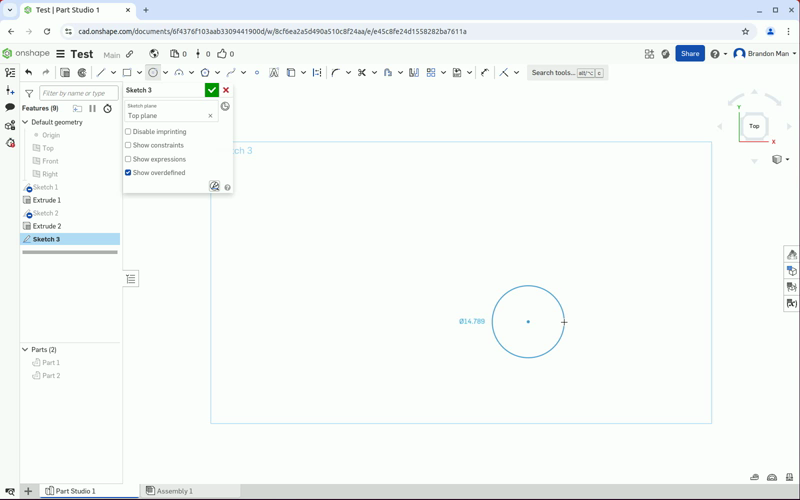
key(esc)
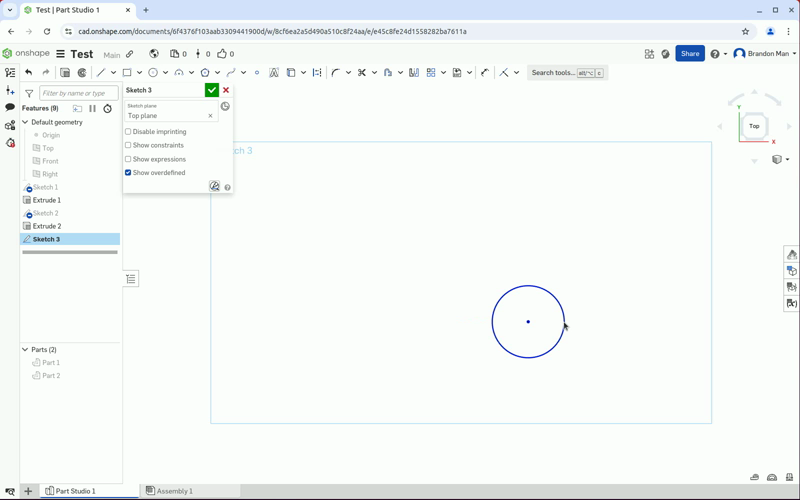
key(c)
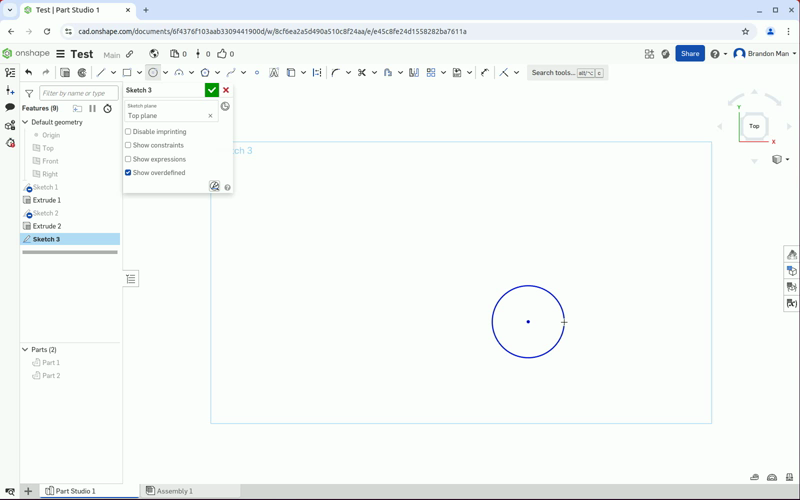
key_down(shift)
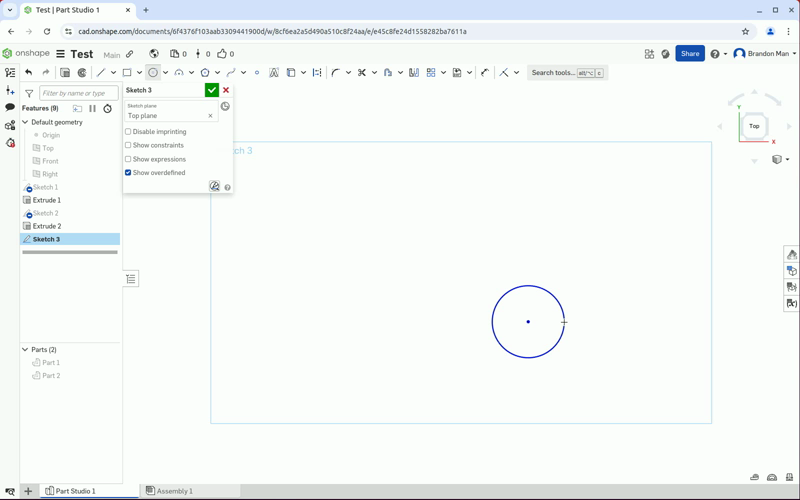
mouse_move(528, 321)
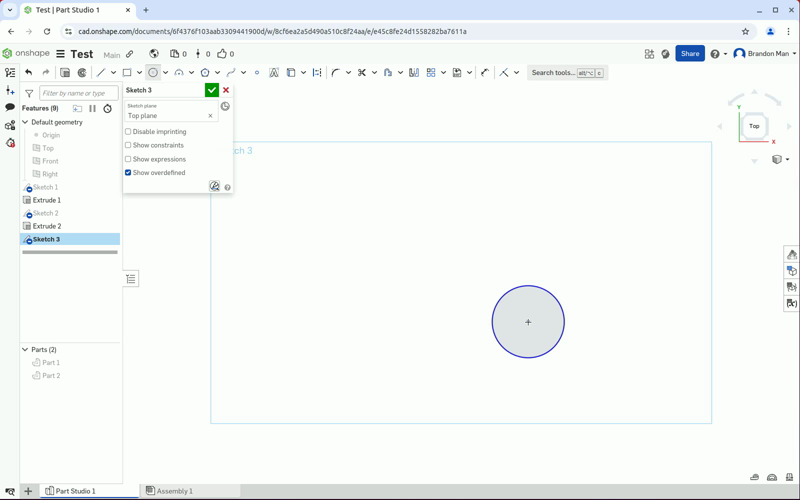
click(528, 321)
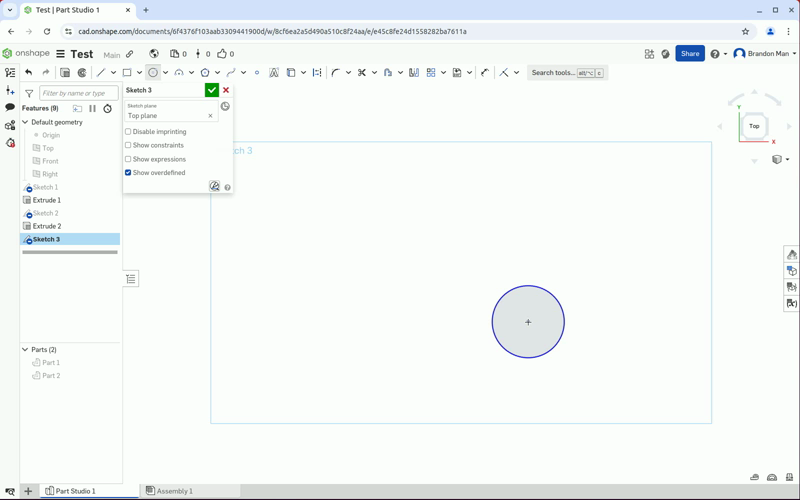
key_up(shift)
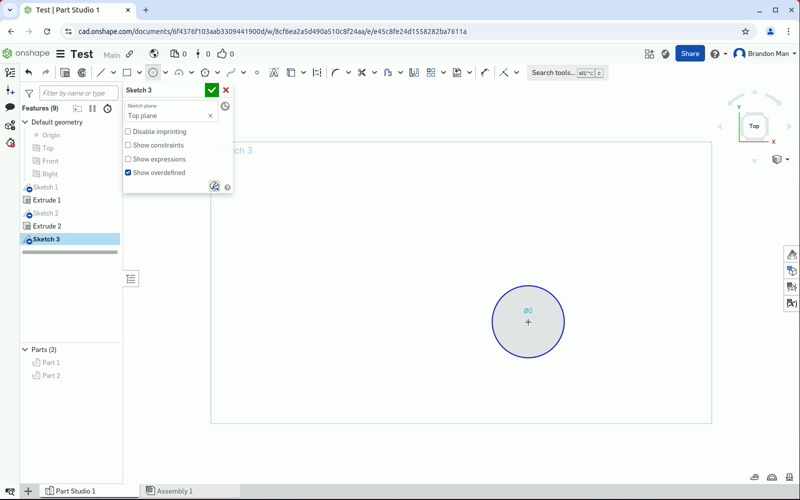
mouse_move(555, 321)
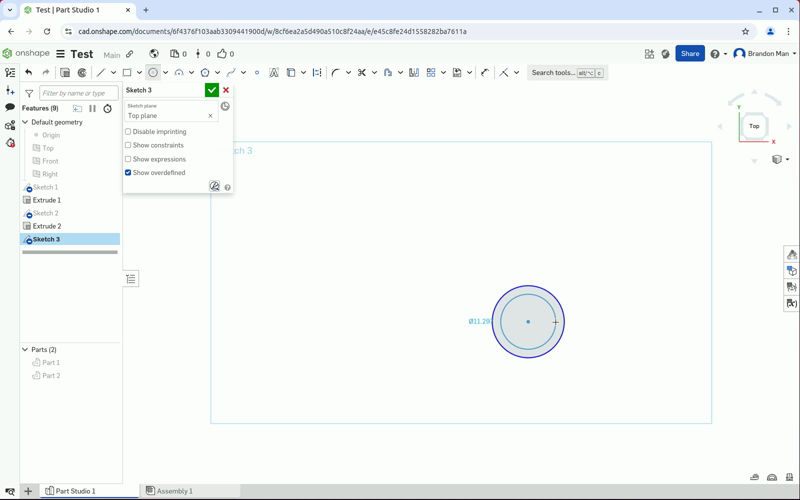
click(555, 321)
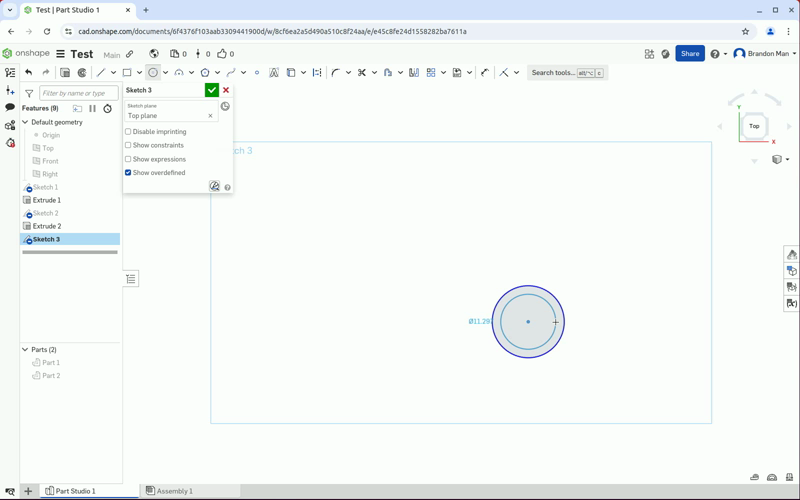
key(esc)
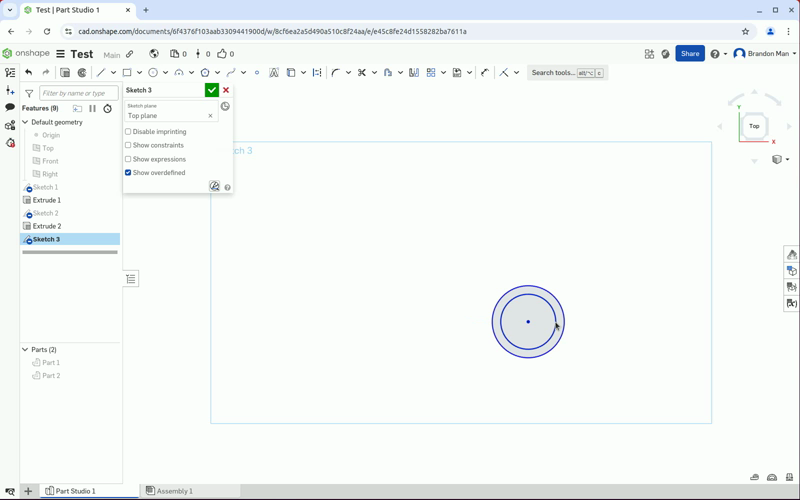
mouse_move(557, 320)
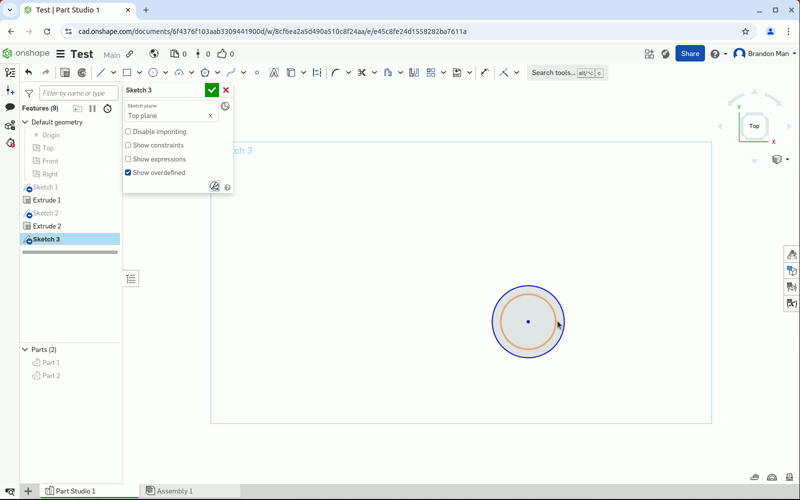
scroll(6)
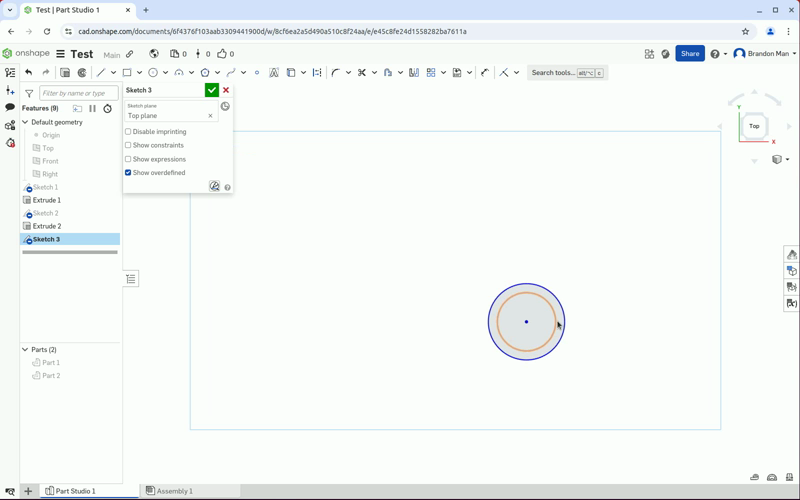
scroll(6)
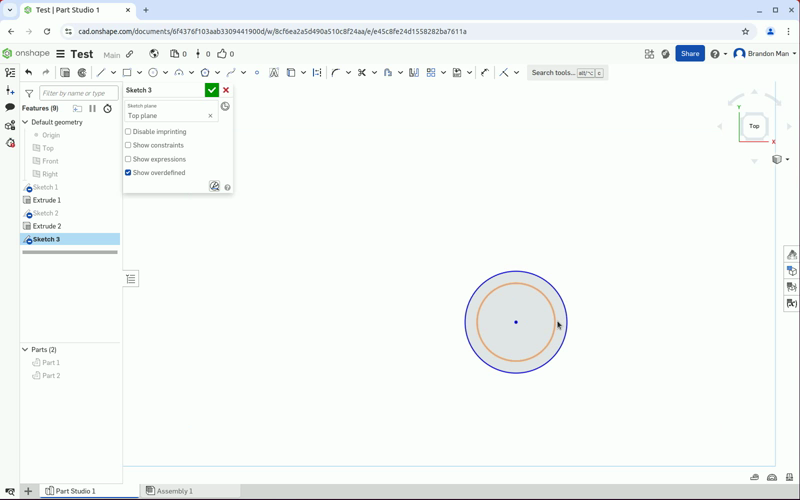
scroll(6)
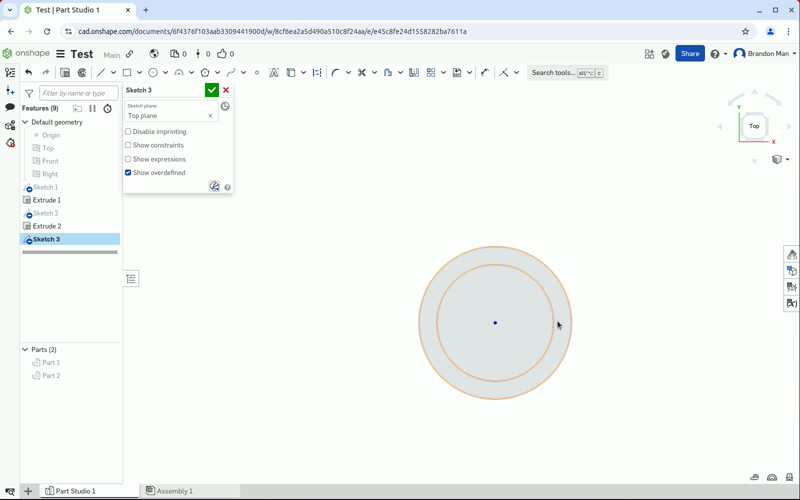
scroll(6)
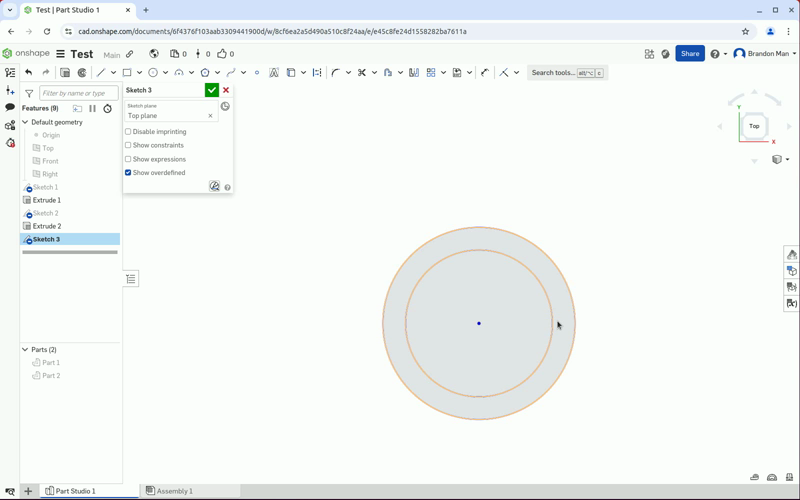
scroll(6)
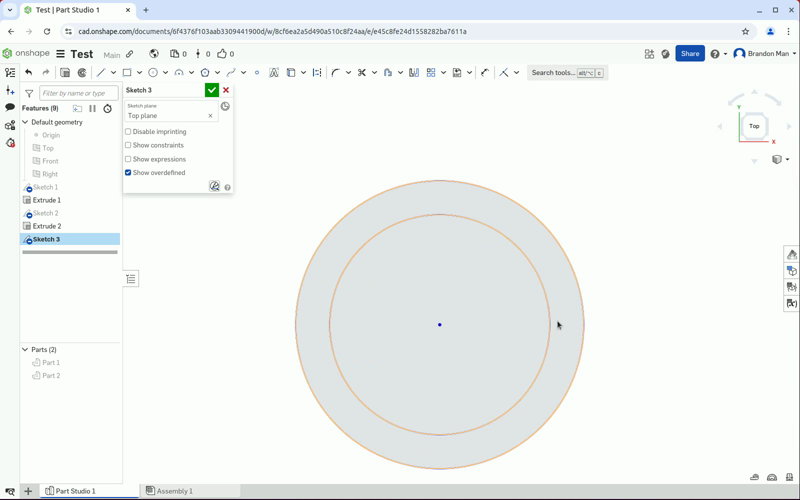
scroll(6)
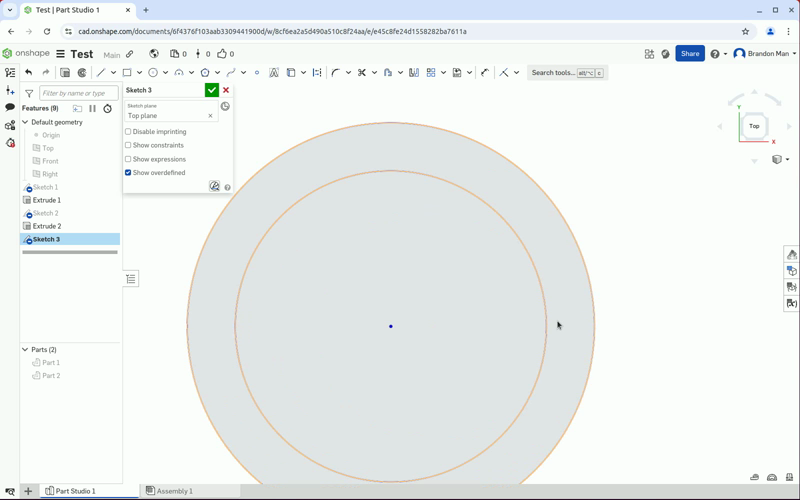
scroll(6)
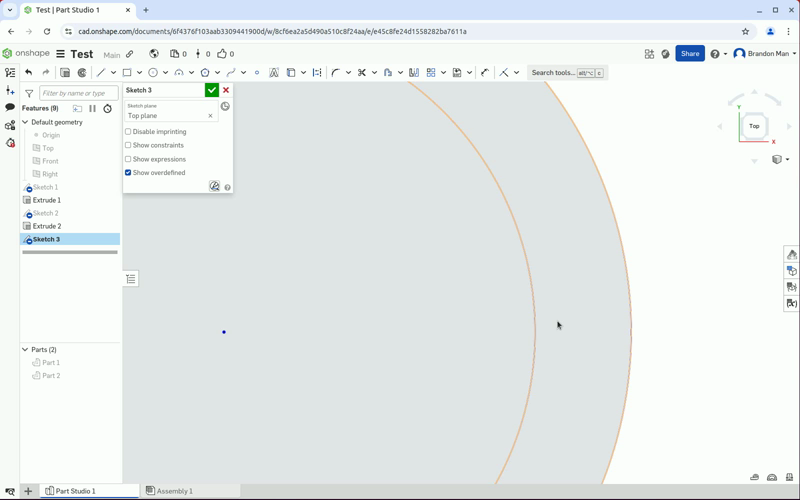
click(557, 320)
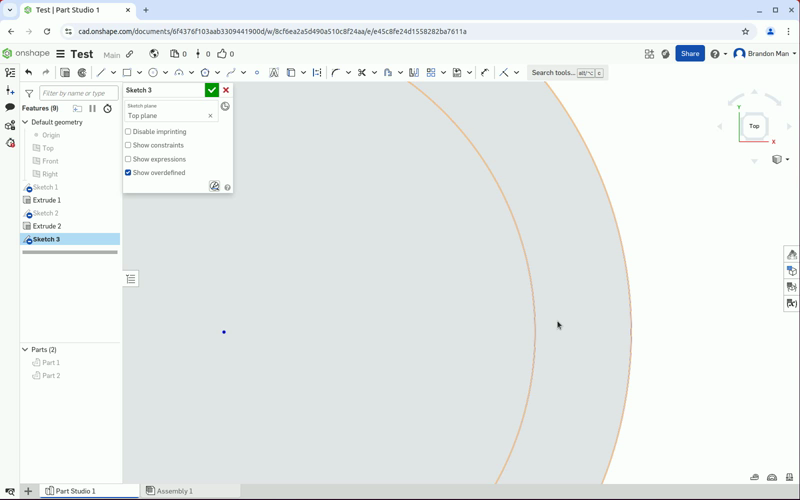
scroll(-6)
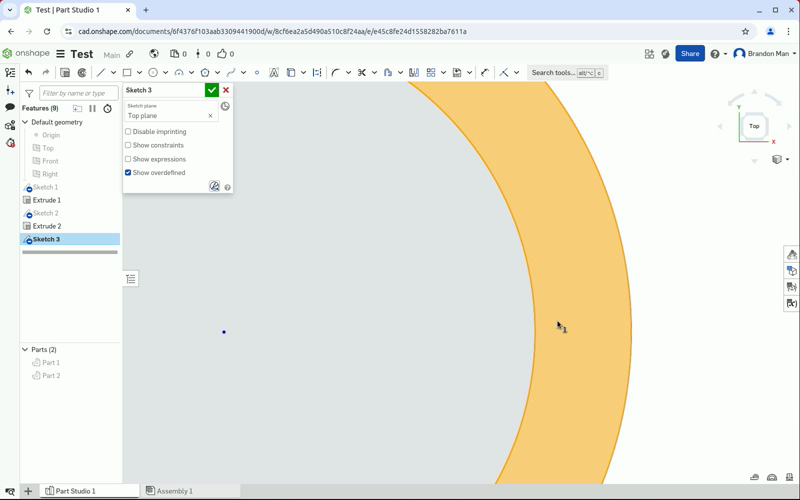
scroll(-6)
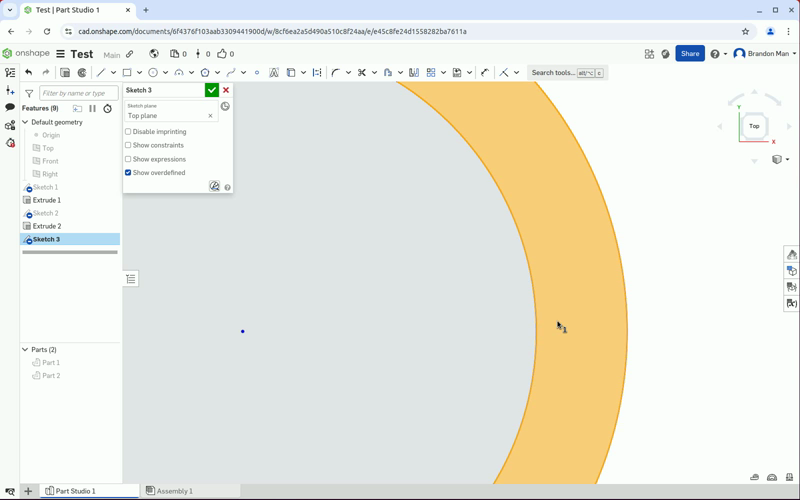
scroll(-6)
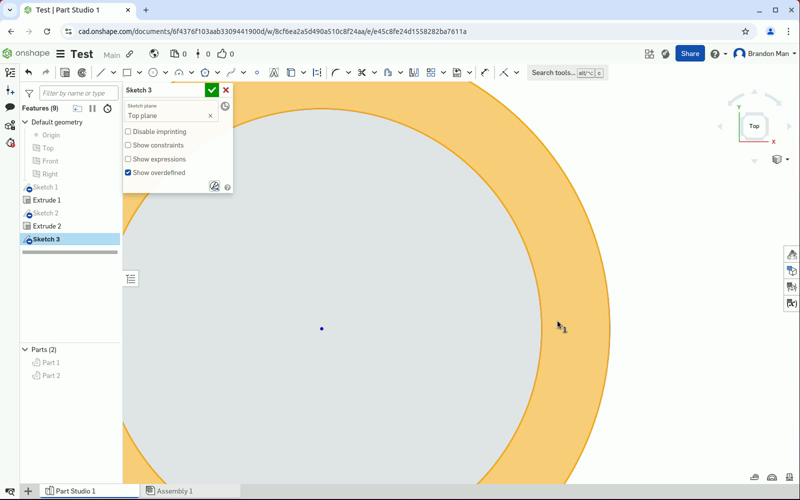
scroll(-6)
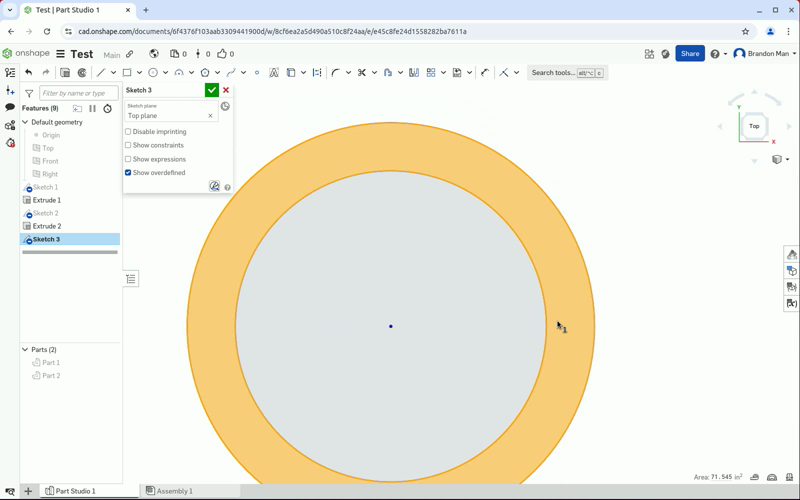
scroll(-6)
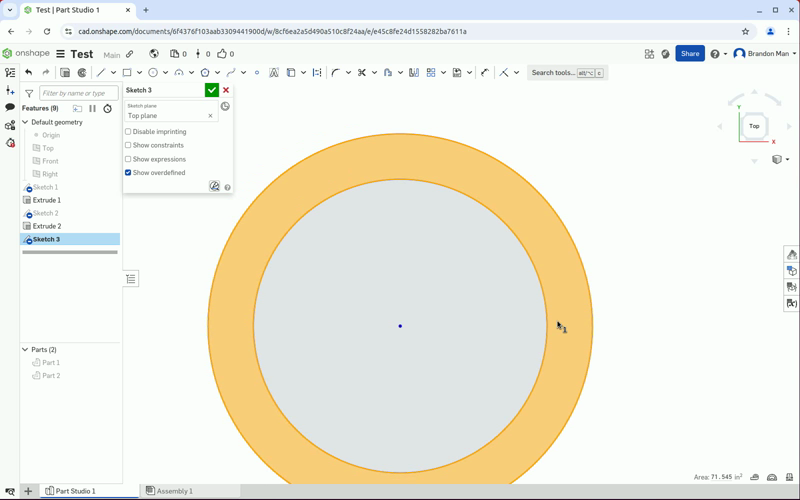
scroll(-6)
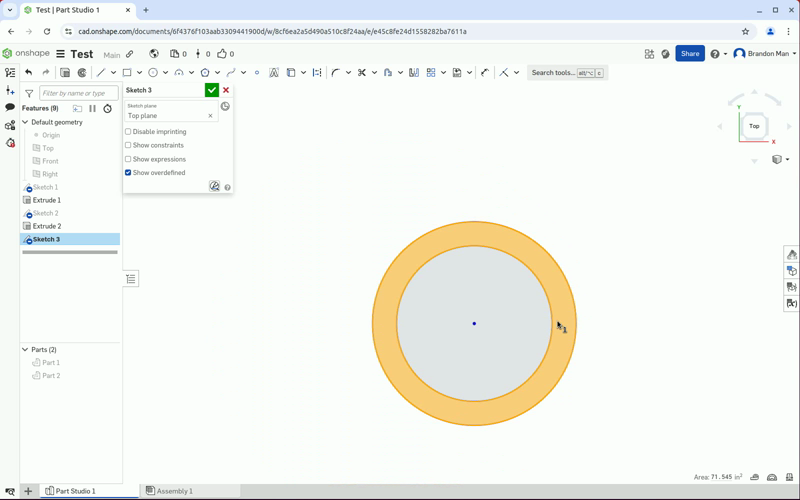
scroll(-6)
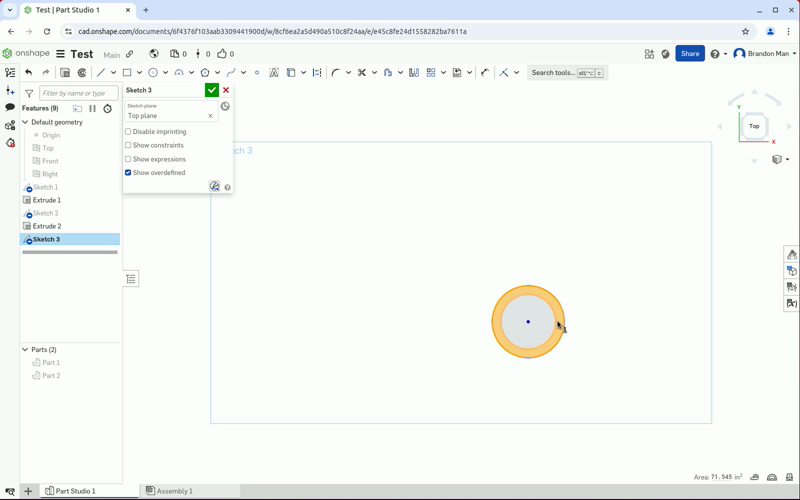
mouse_move(73, 352)
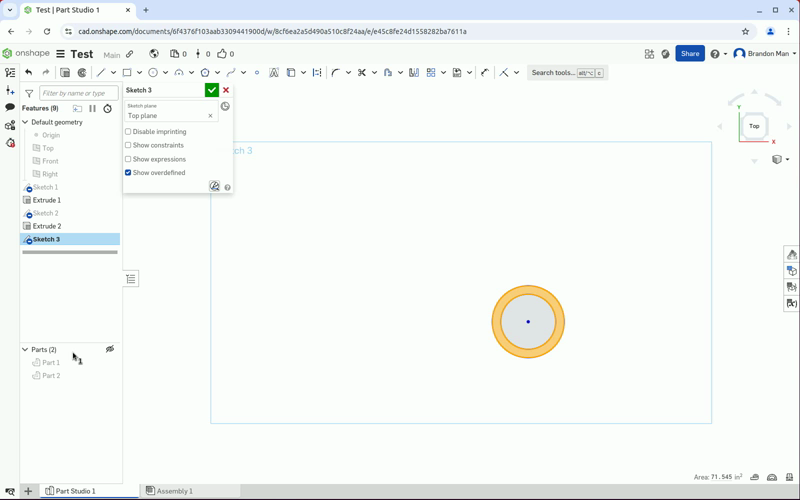
key(shift+y)
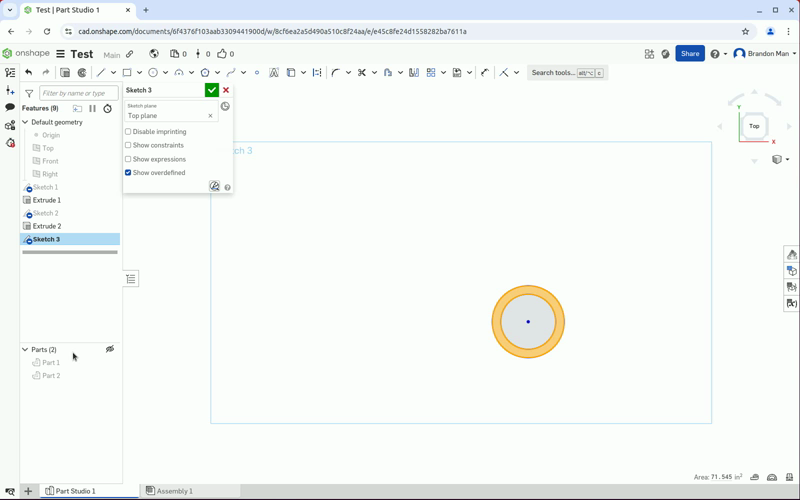
key(shift+e)
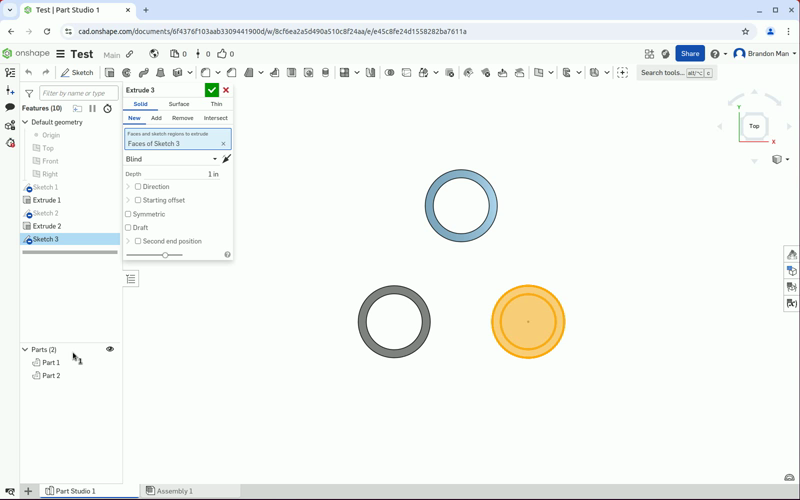
mouse_move(143, 106)
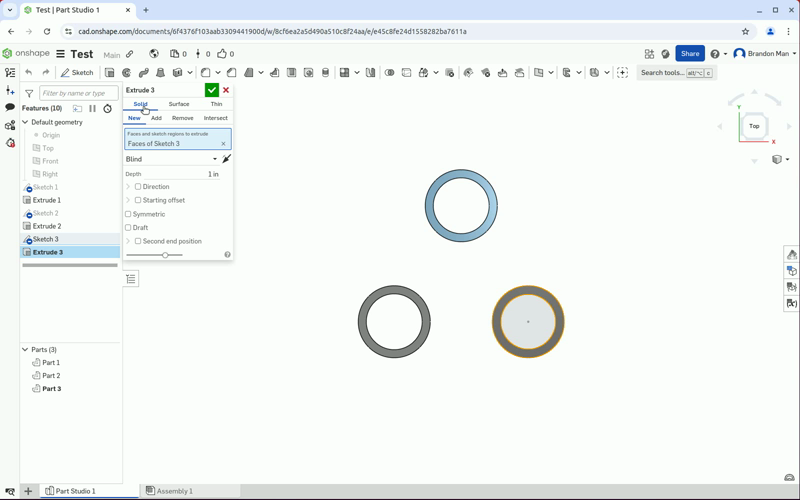
click(143, 106)
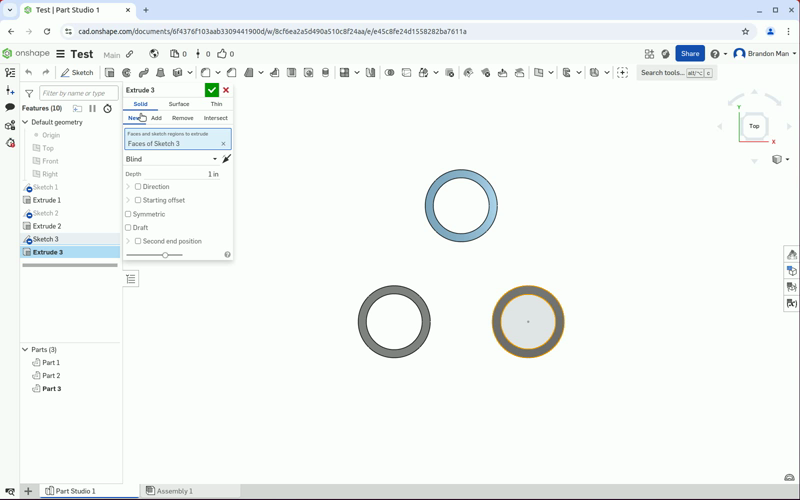
mouse_move(137, 120)
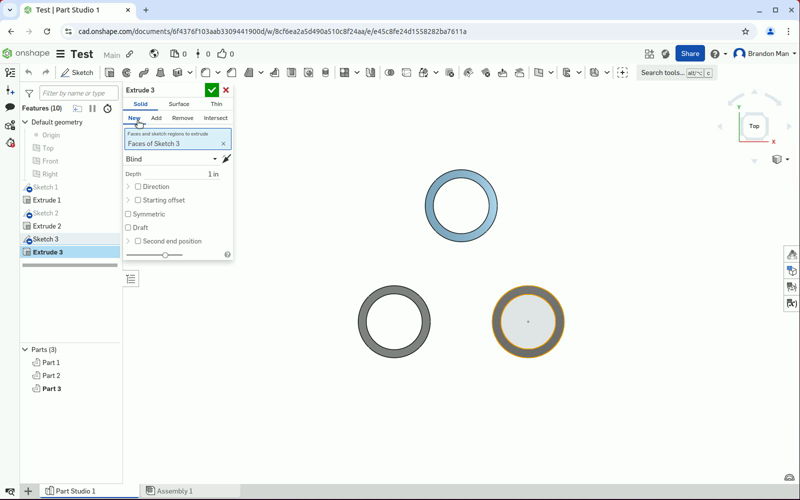
click(137, 120)
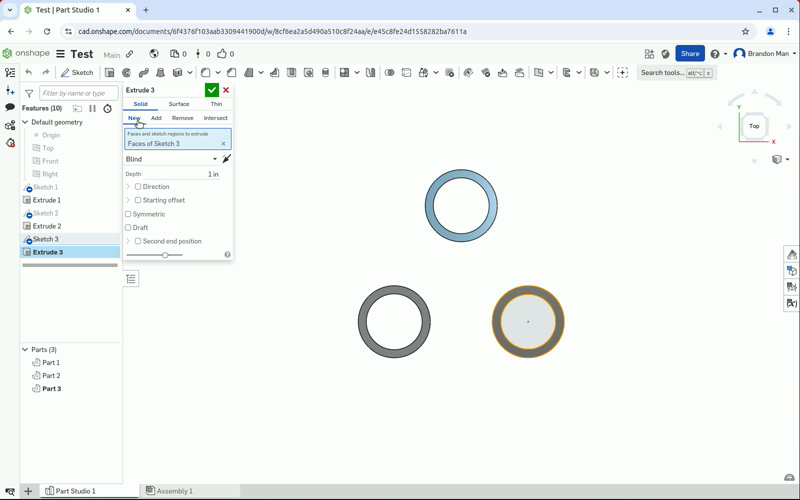
key(tab, 4)
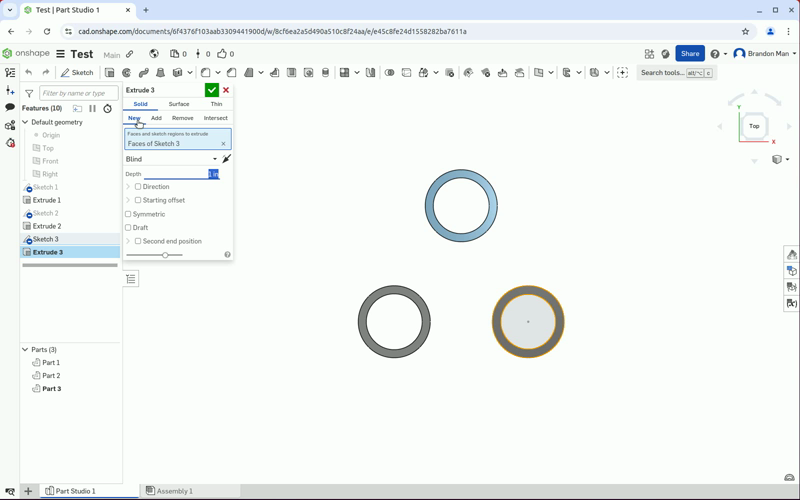
text(3.37)
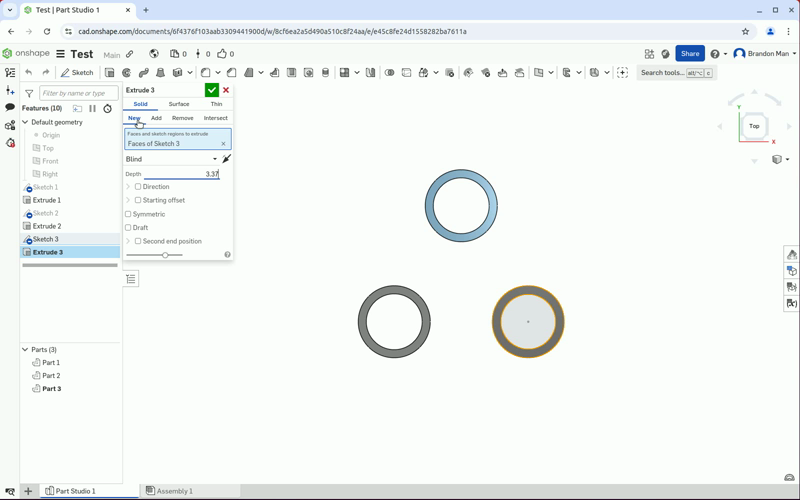
key(enter)
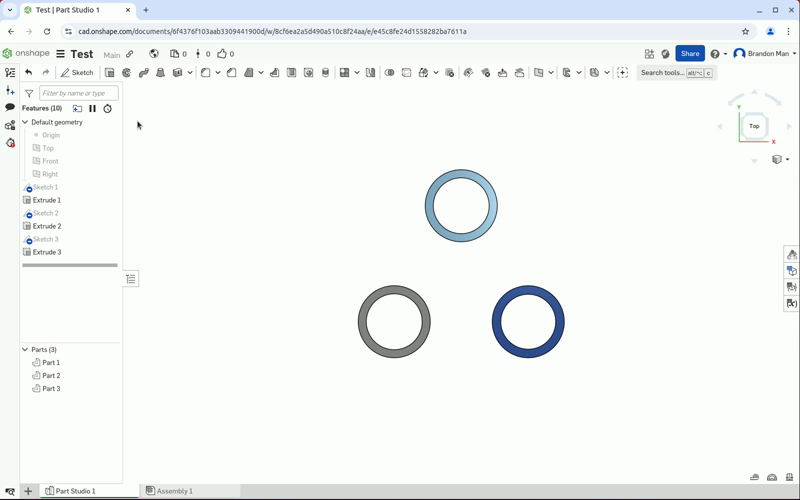
key(shift+h)
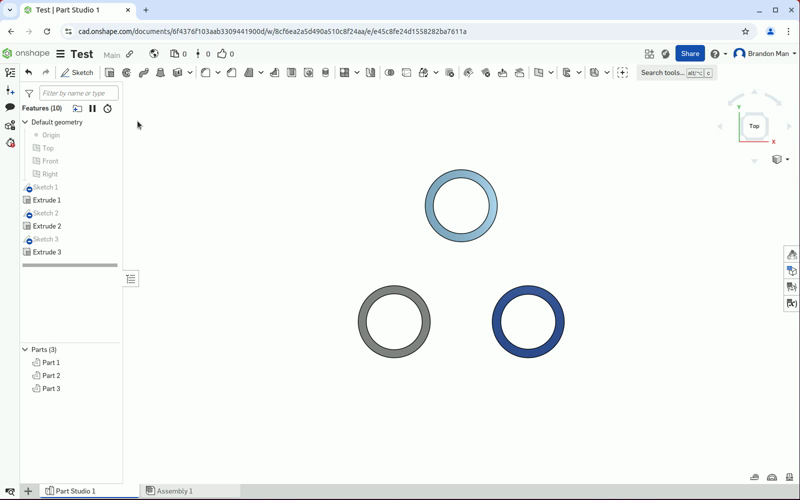
key(shift+h)
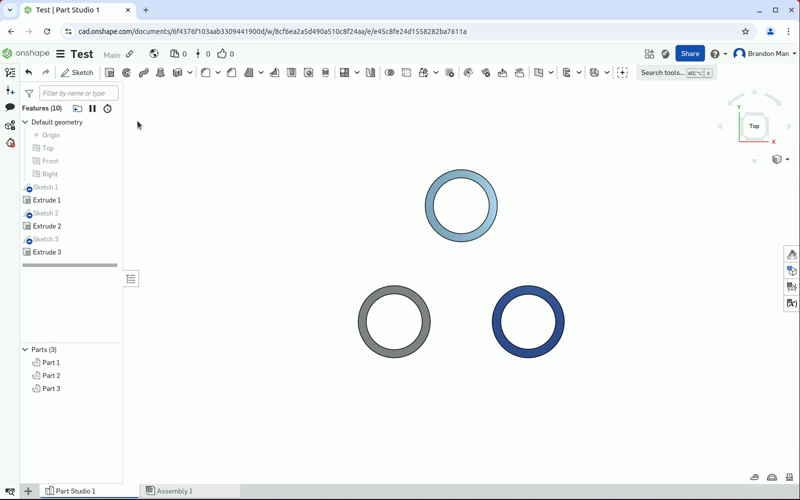
mouse_move(73, 189)
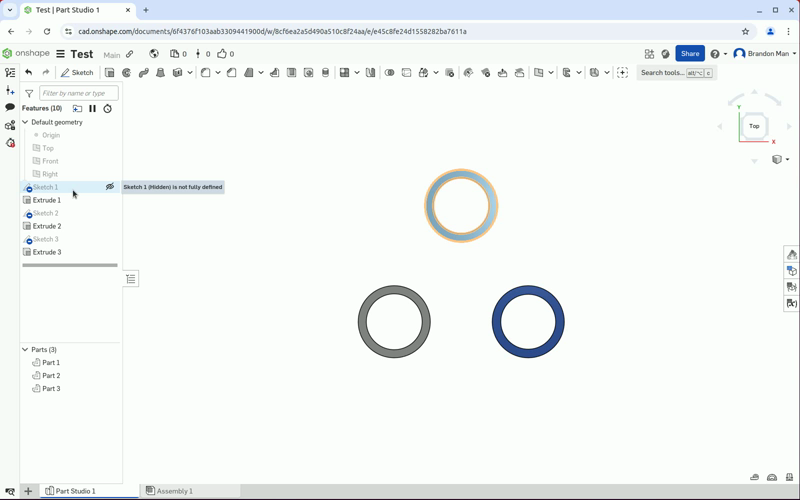
click(73, 189)
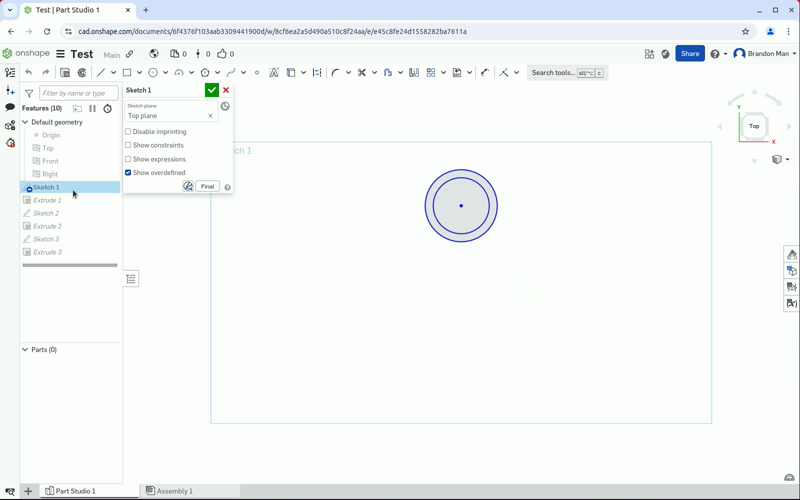
mouse_move(229, 92)
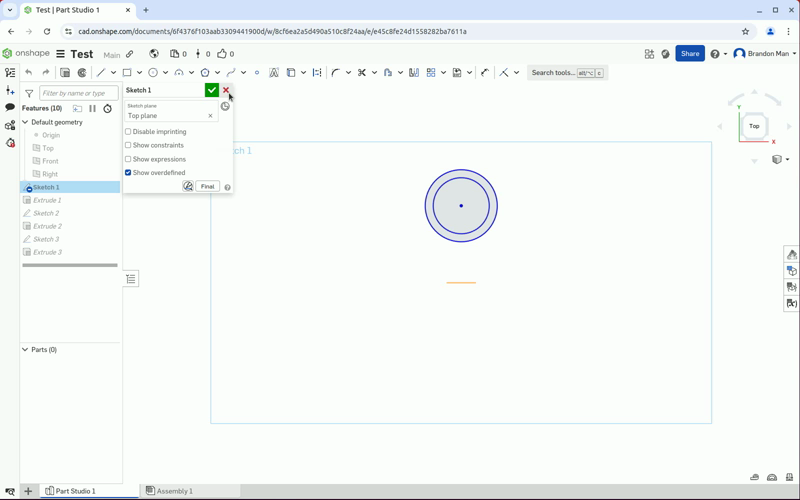
click(229, 92)
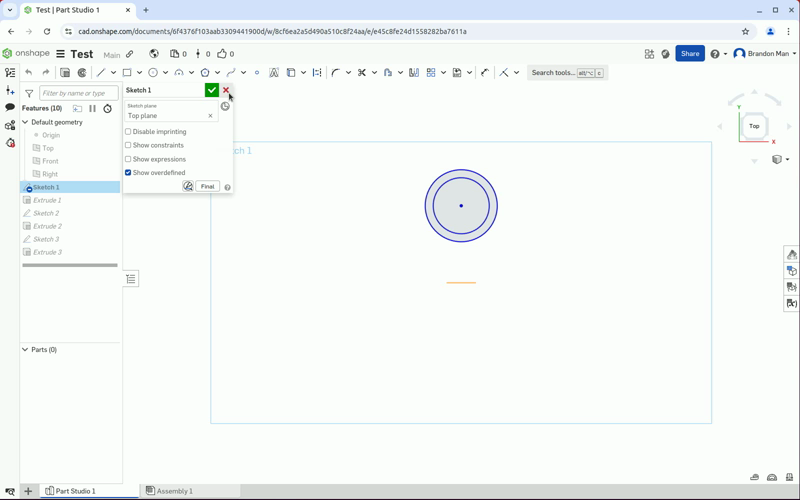
key(shift+s)
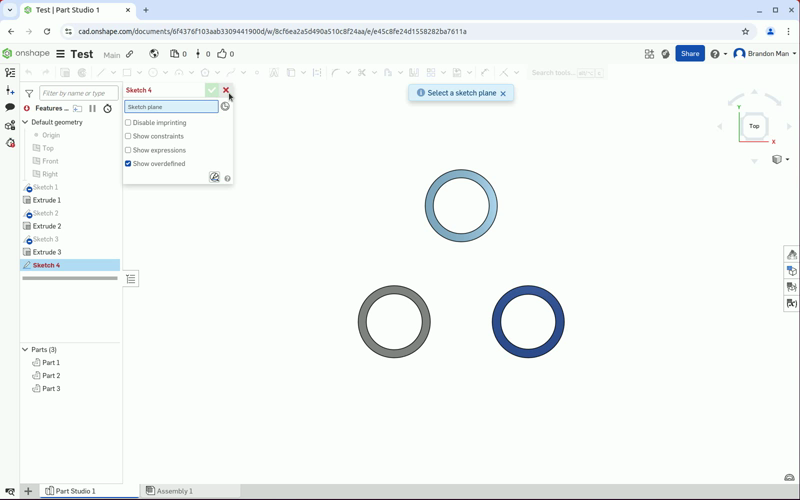
mouse_move(73, 150)
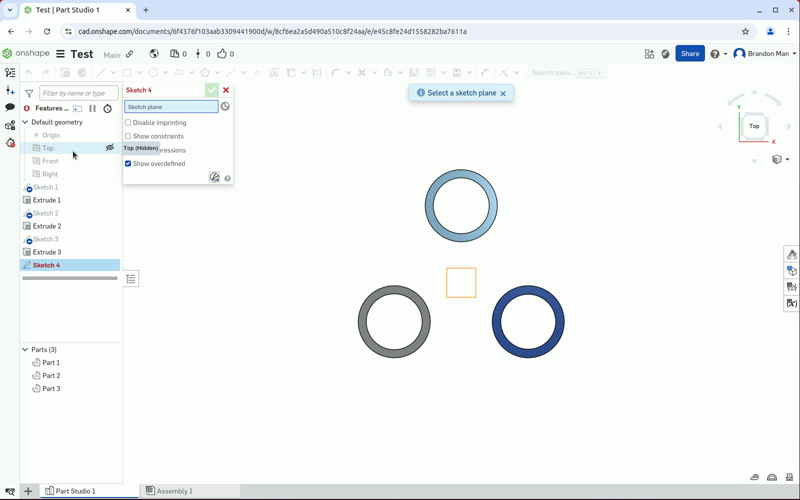
click(73, 150)
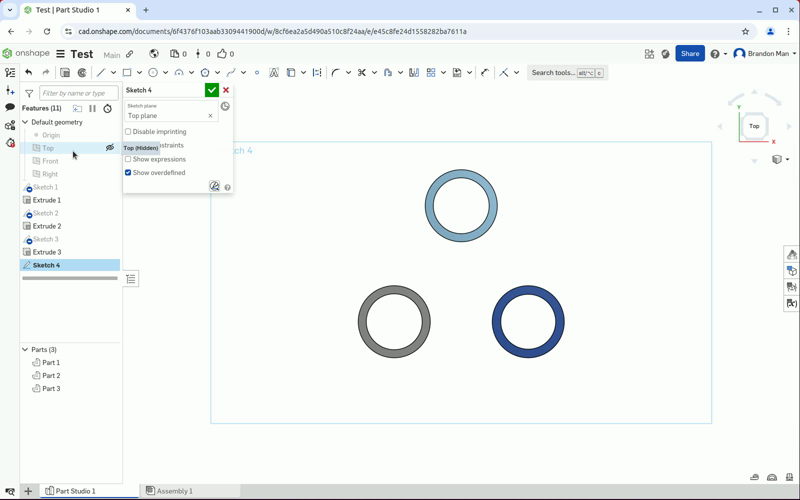
mouse_move(73, 352)
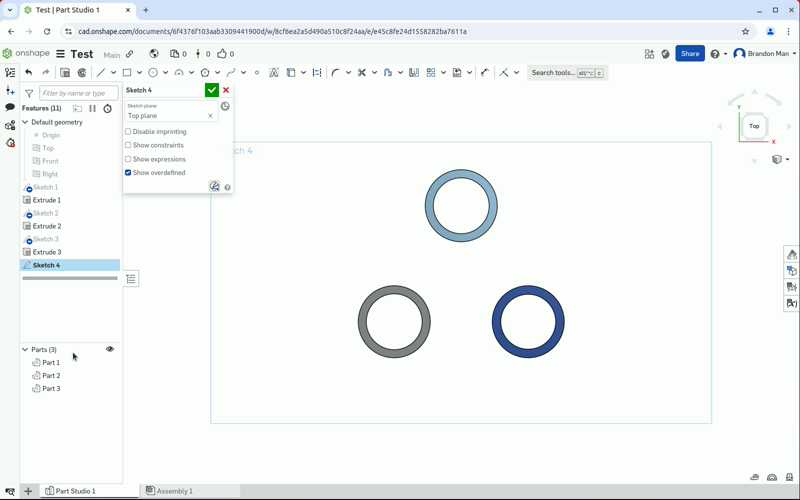
key(y)
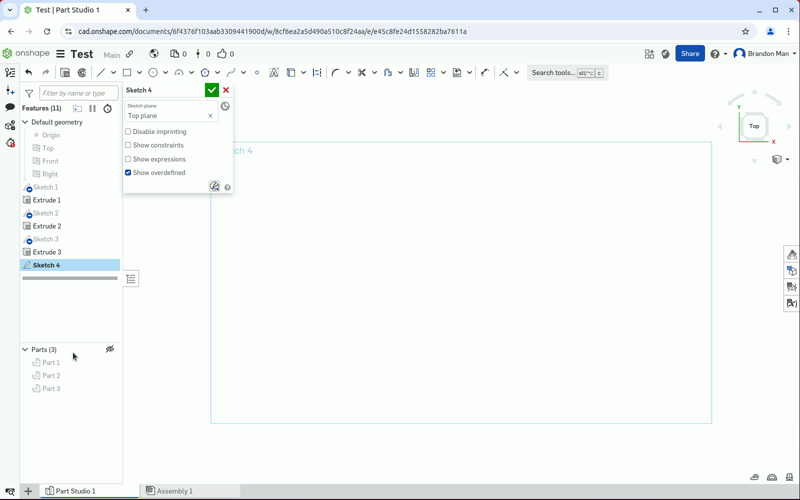
key(a)
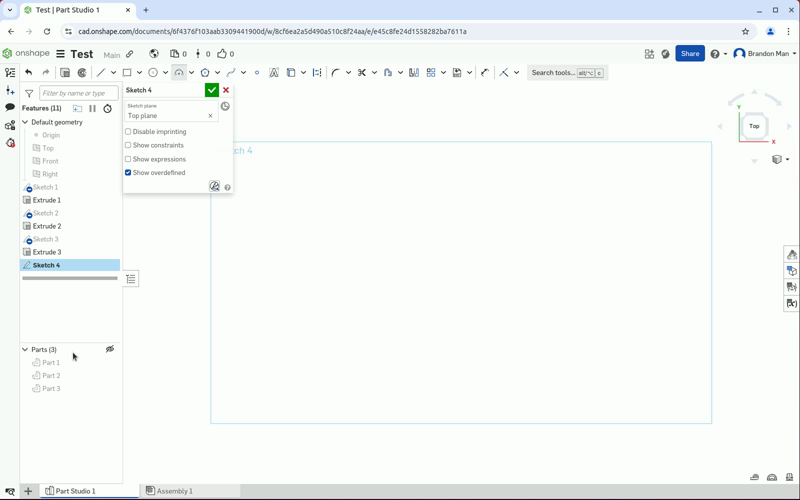
key_down(shift)
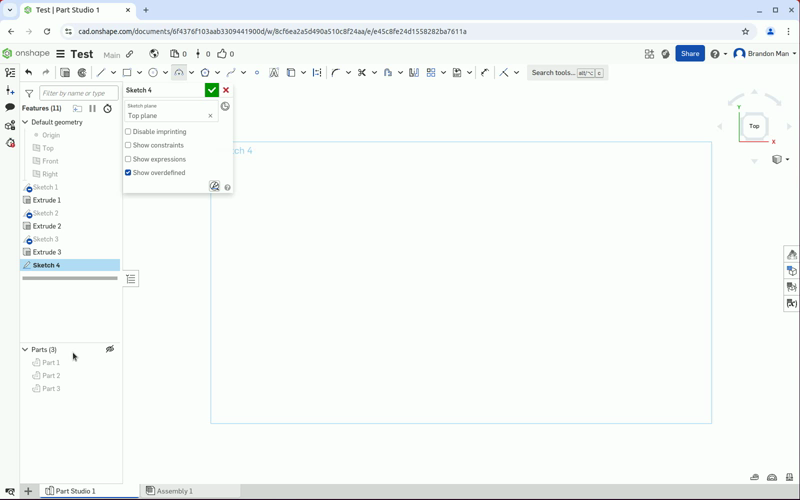
mouse_move(406, 288)
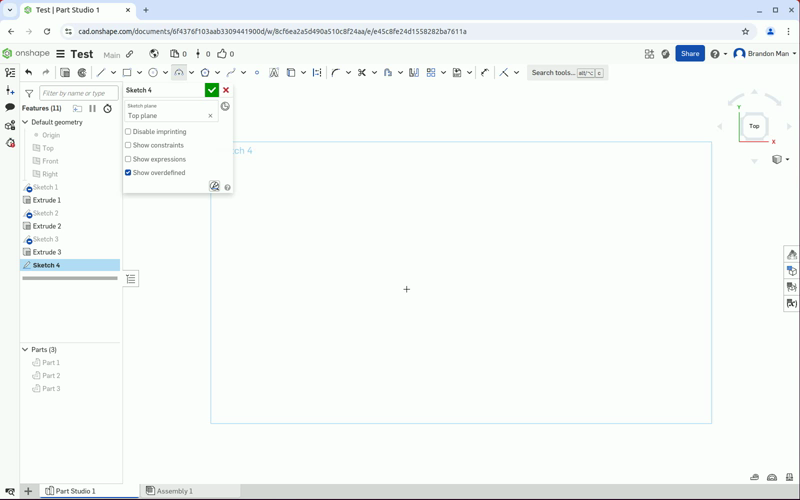
click(406, 288)
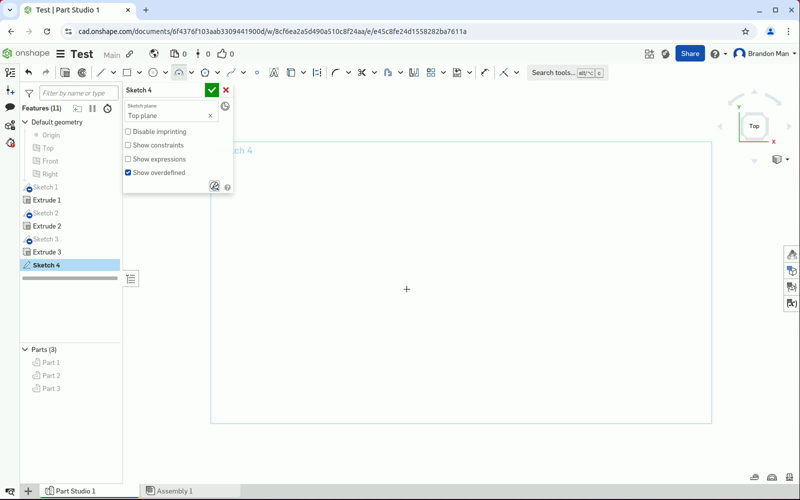
key_up(shift)
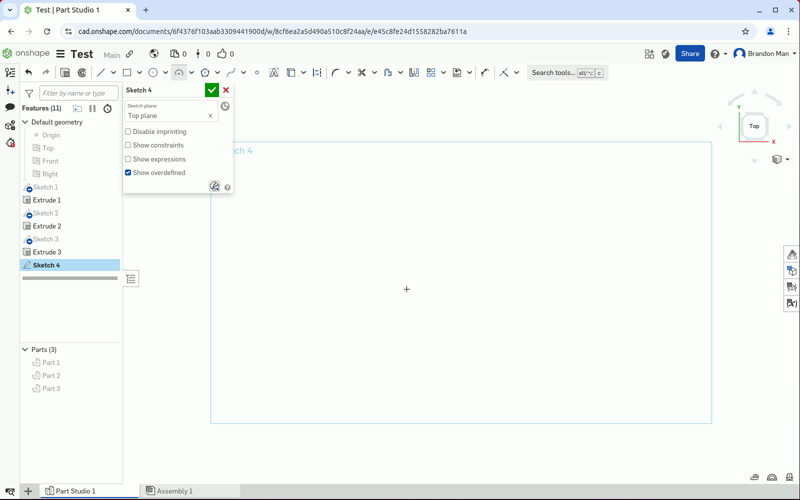
key_down(shift)
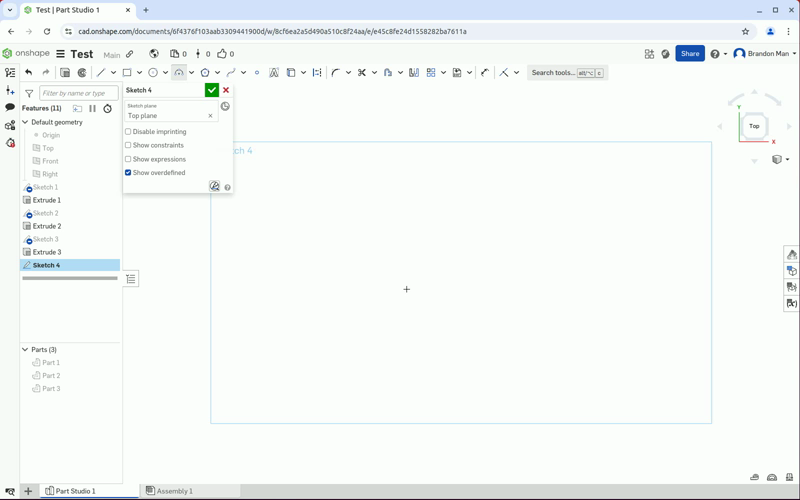
mouse_move(425, 337)
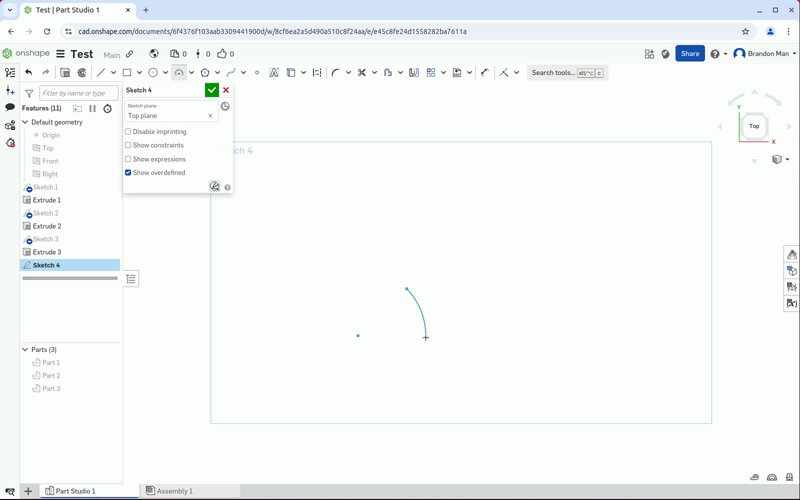
click(425, 337)
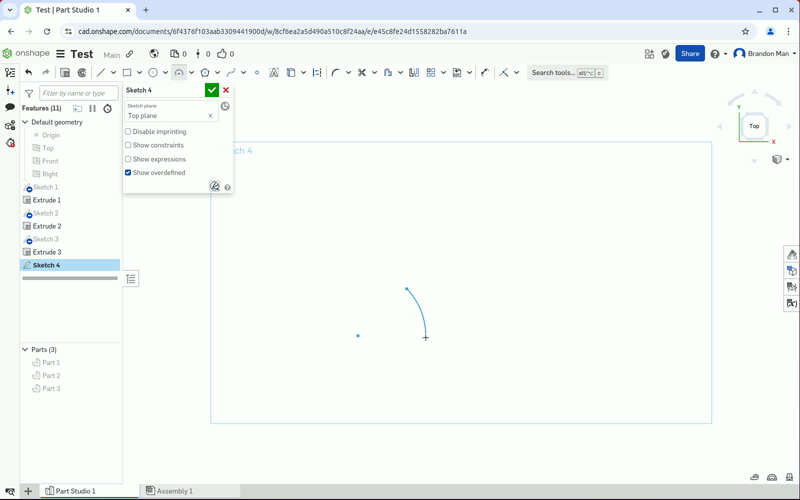
mouse_move(426, 309)
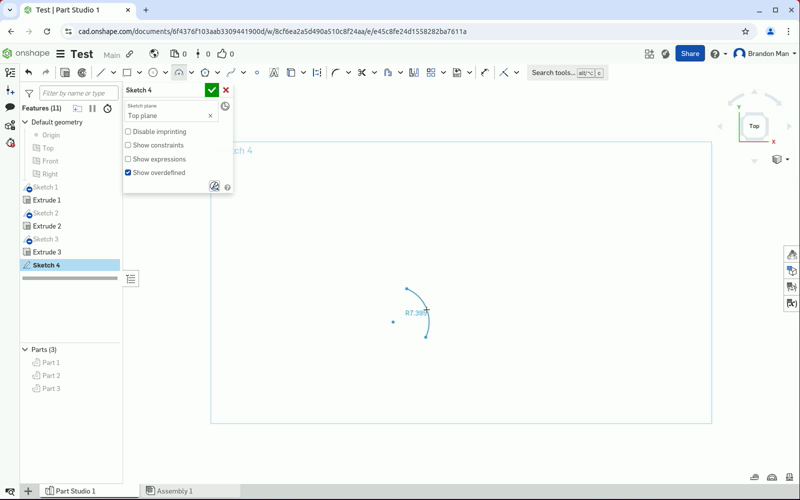
click(426, 309)
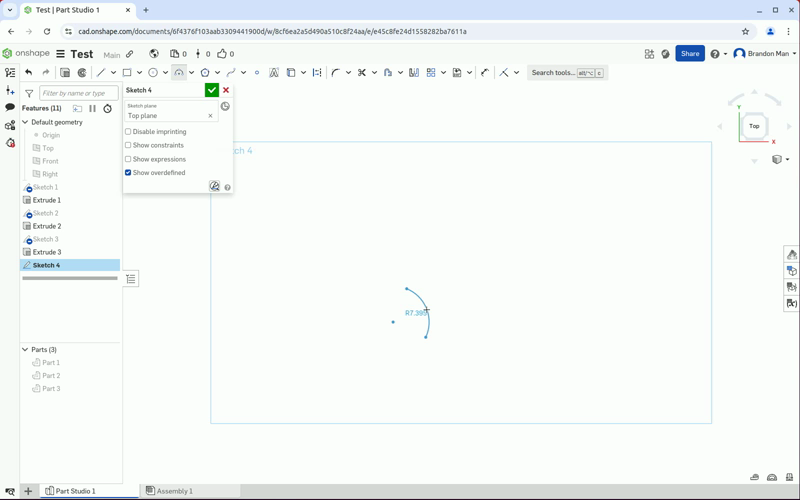
key_up(shift)
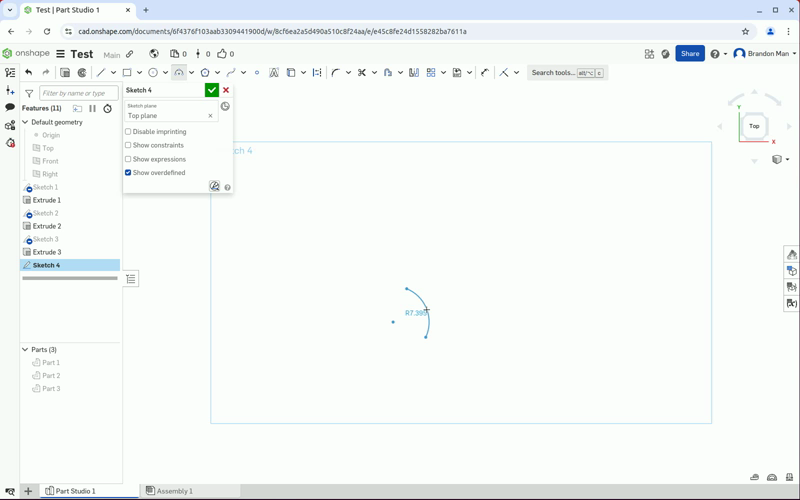
mouse_move(425, 337)
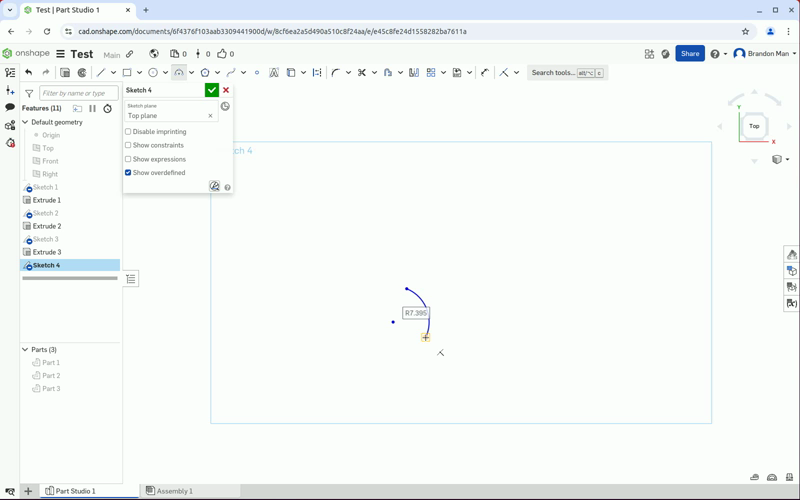
click(425, 337)
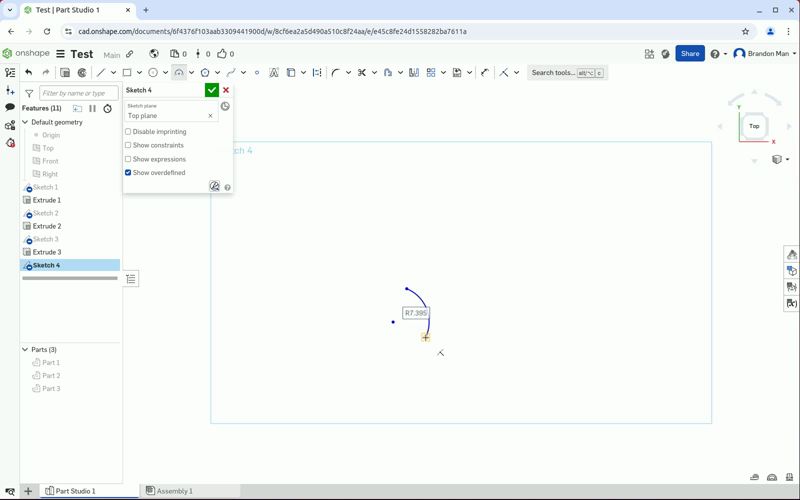
key_down(shift)
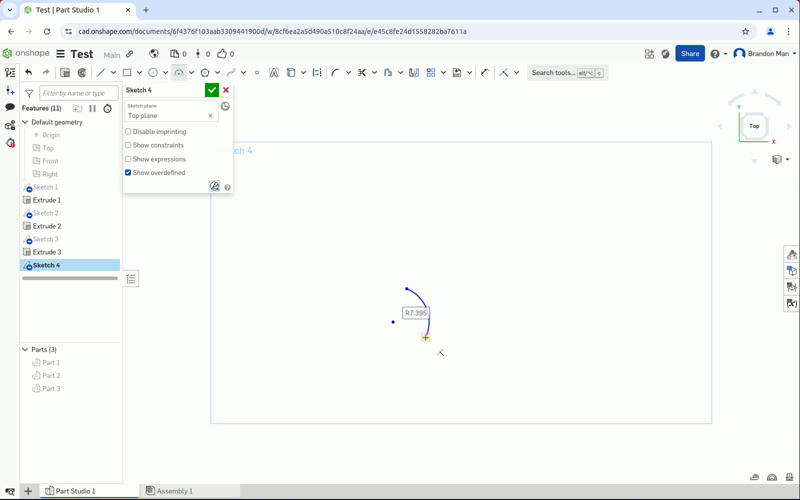
mouse_move(492, 327)
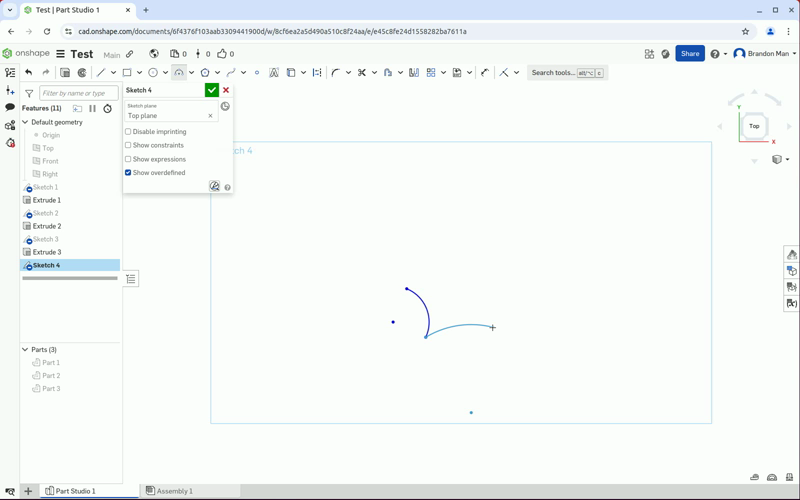
click(492, 327)
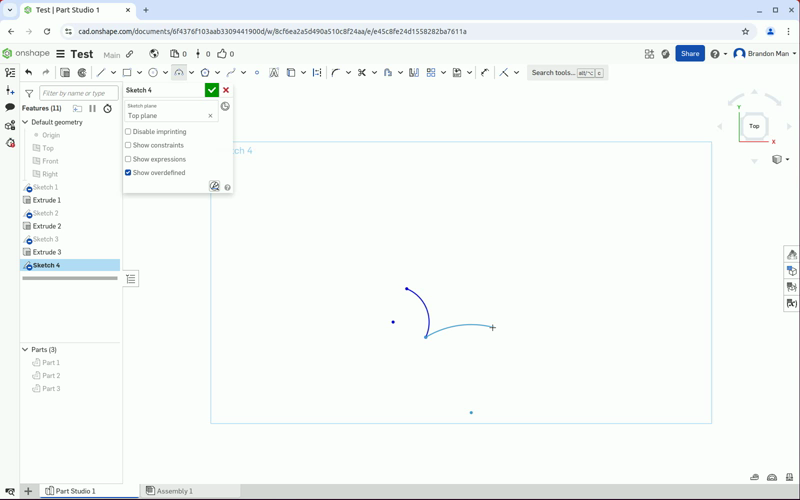
mouse_move(457, 320)
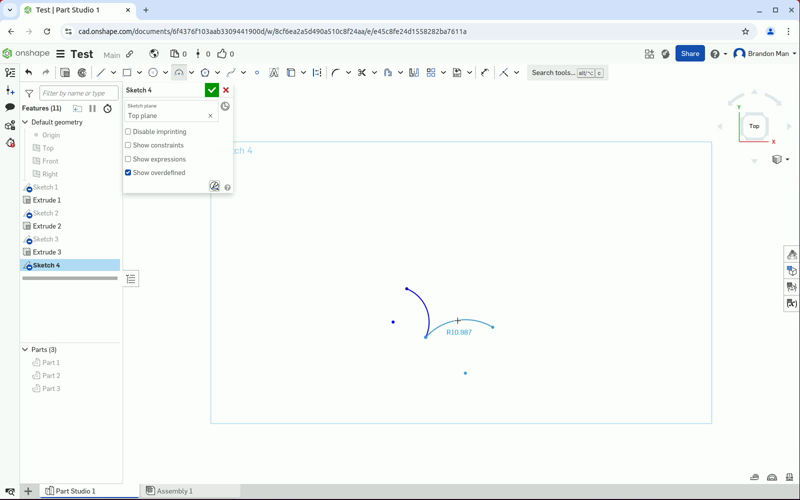
click(457, 320)
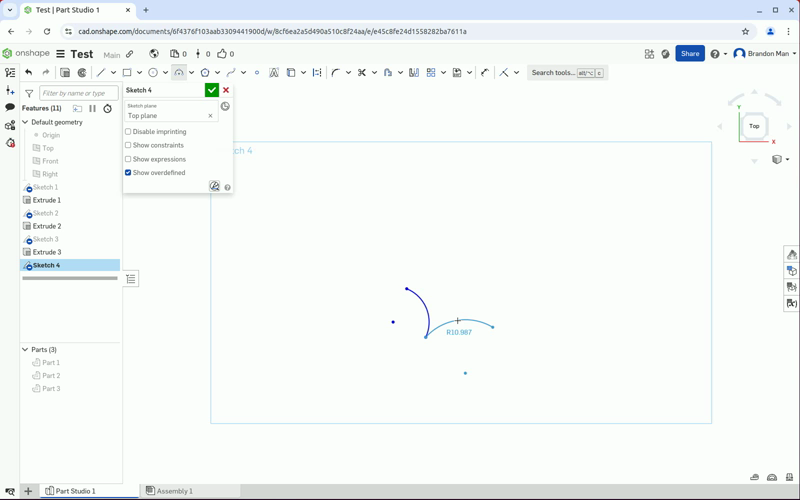
key_up(shift)
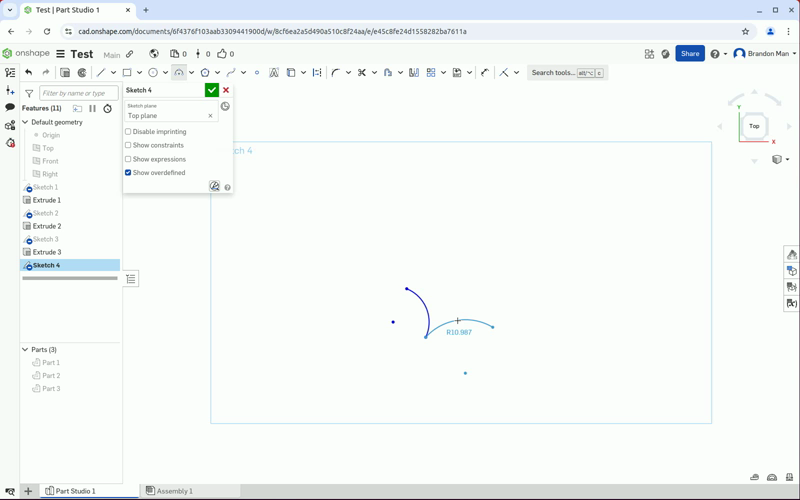
mouse_move(492, 327)
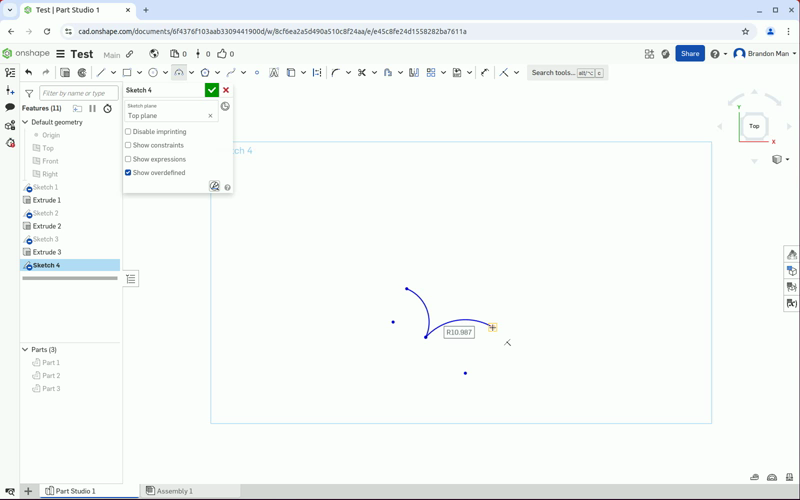
click(492, 327)
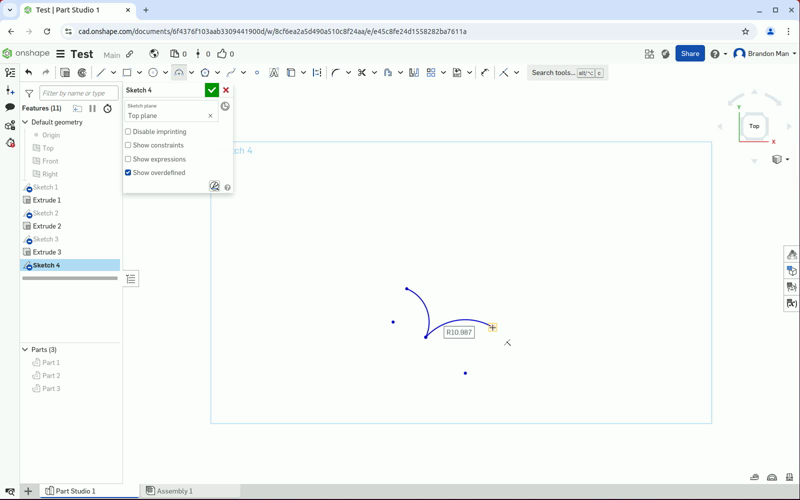
key_down(shift)
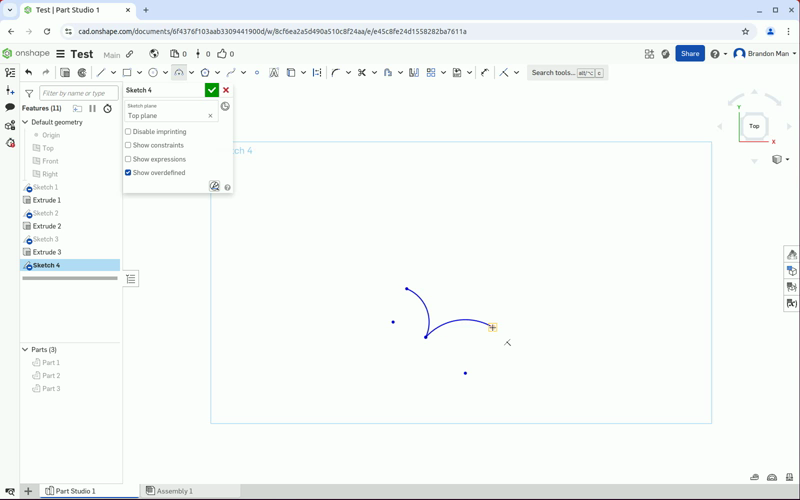
mouse_move(525, 286)
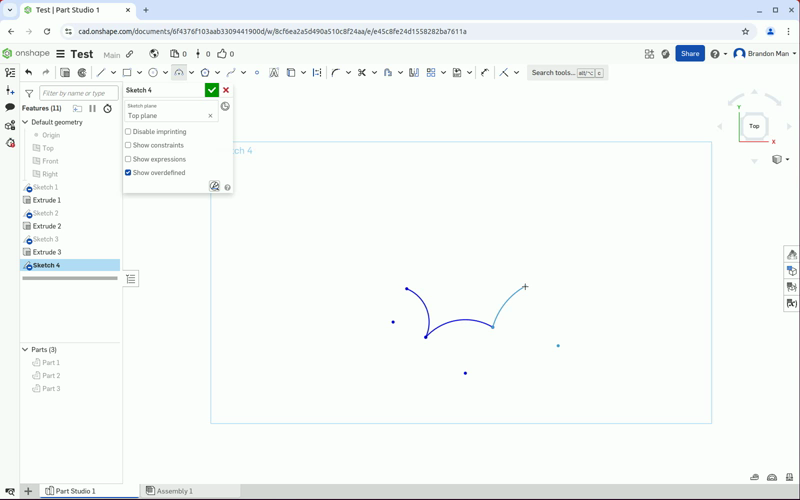
click(525, 286)
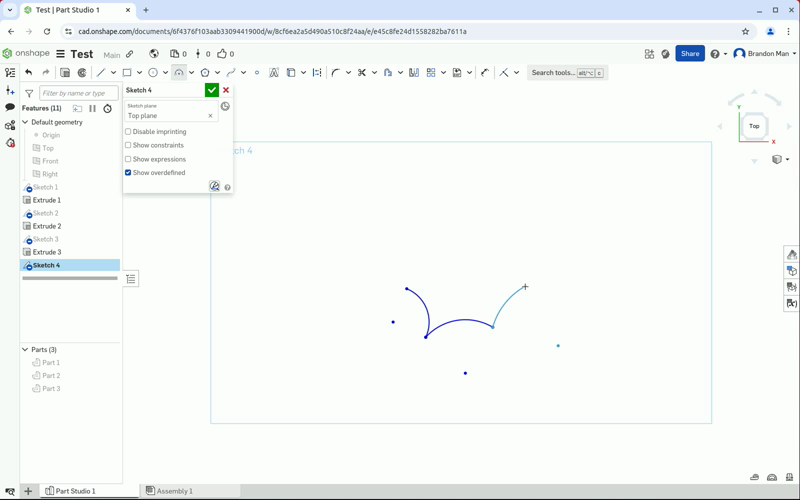
mouse_move(500, 299)
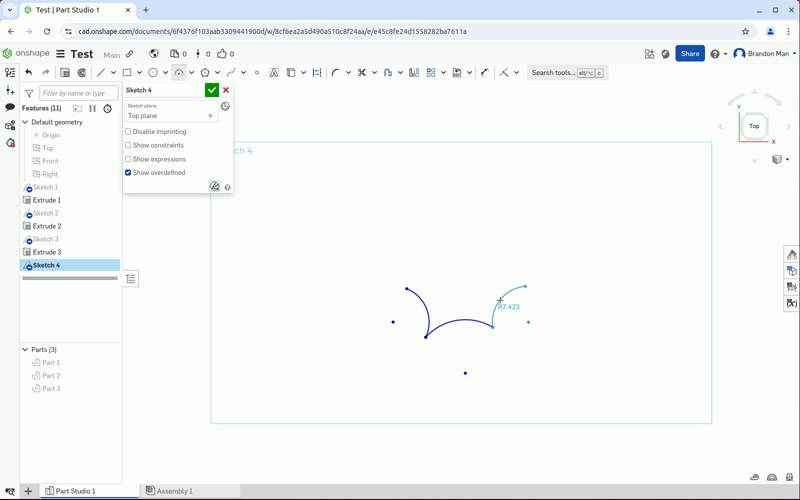
click(500, 299)
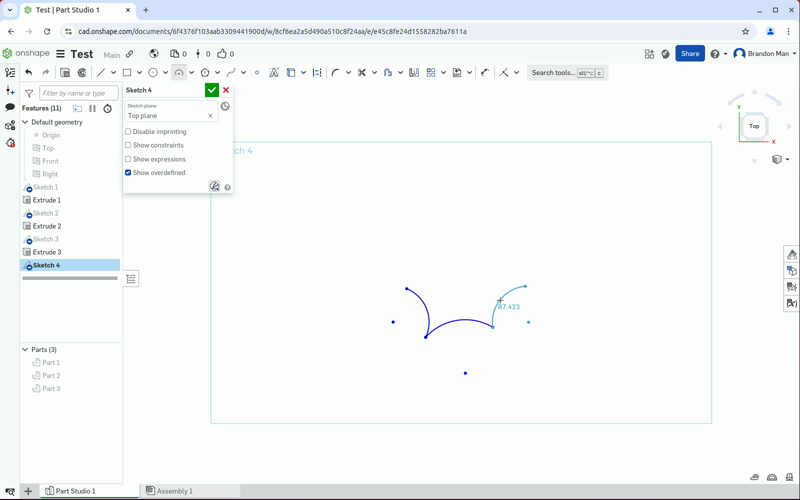
key_up(shift)
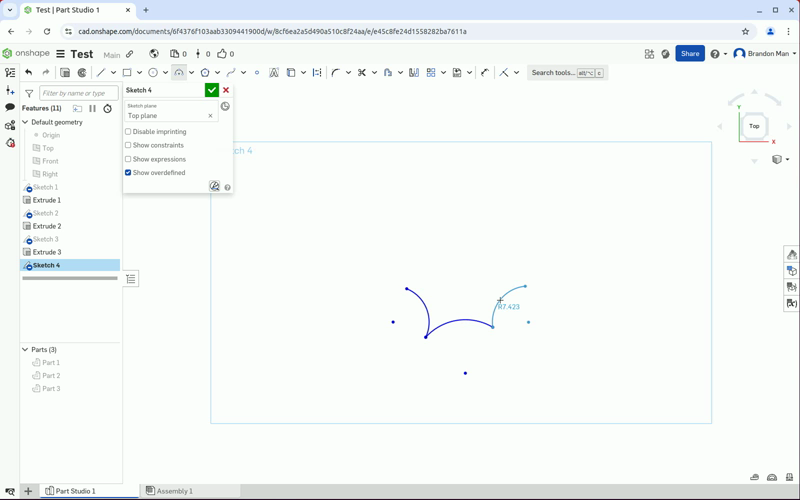
mouse_move(525, 286)
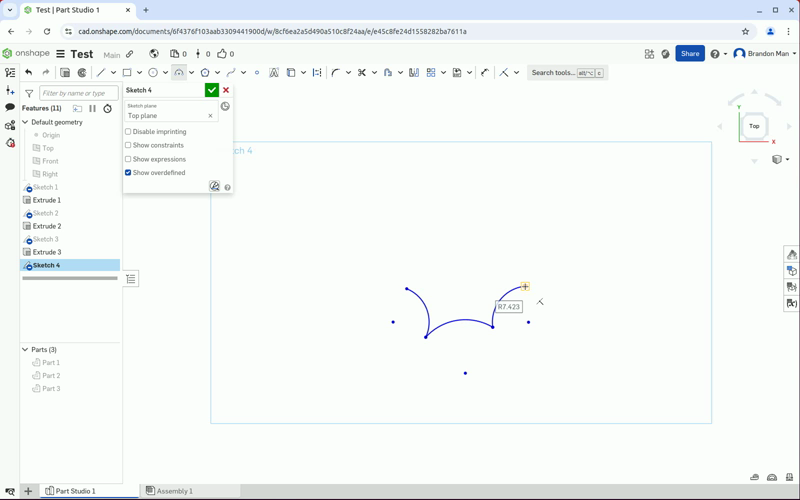
click(525, 286)
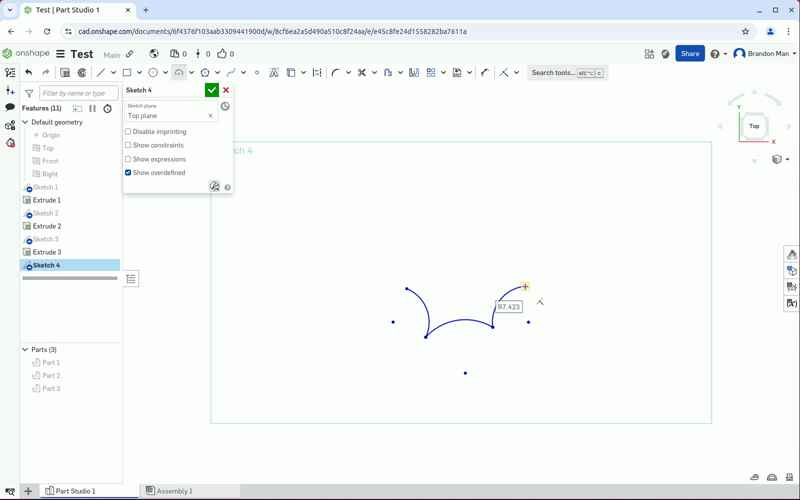
key_down(shift)
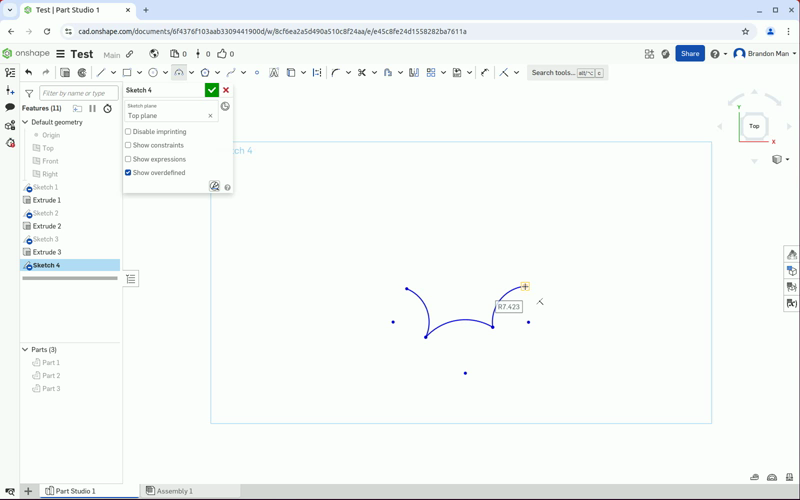
mouse_move(483, 234)
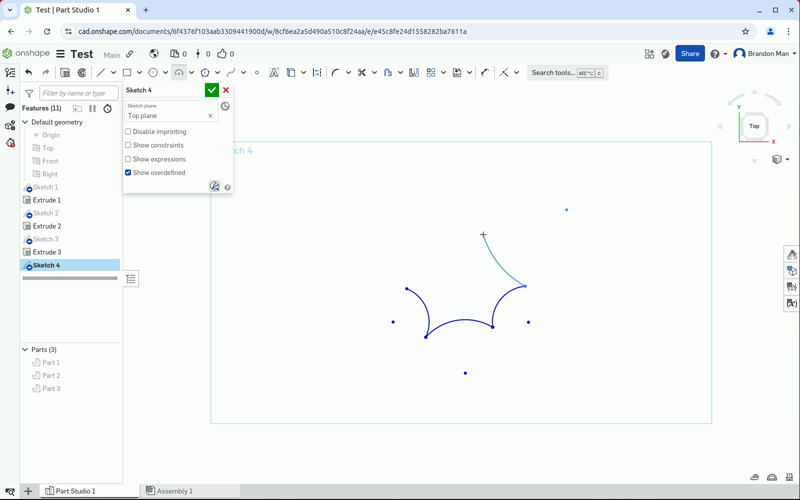
click(483, 234)
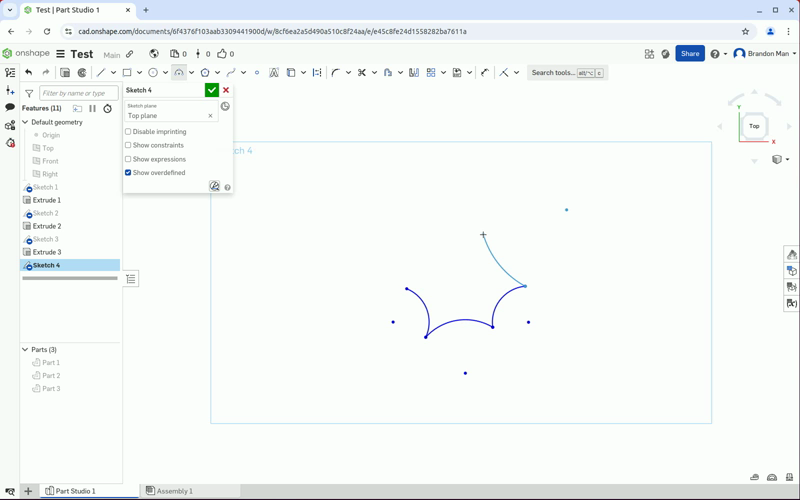
mouse_move(495, 267)
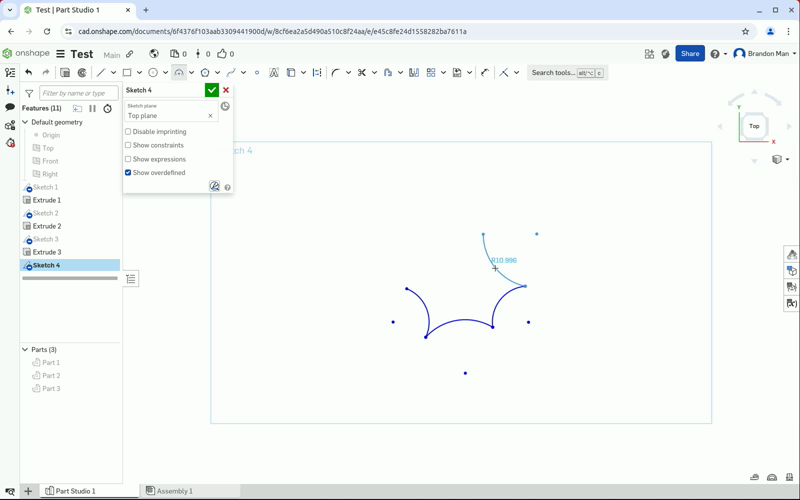
click(495, 267)
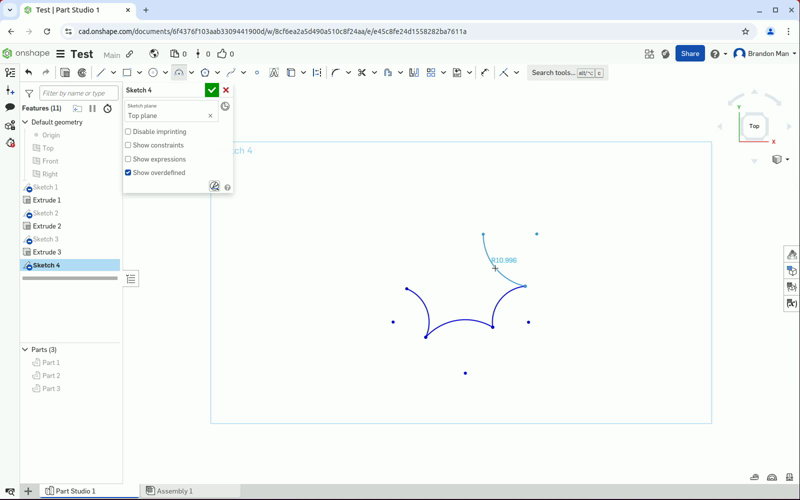
key_up(shift)
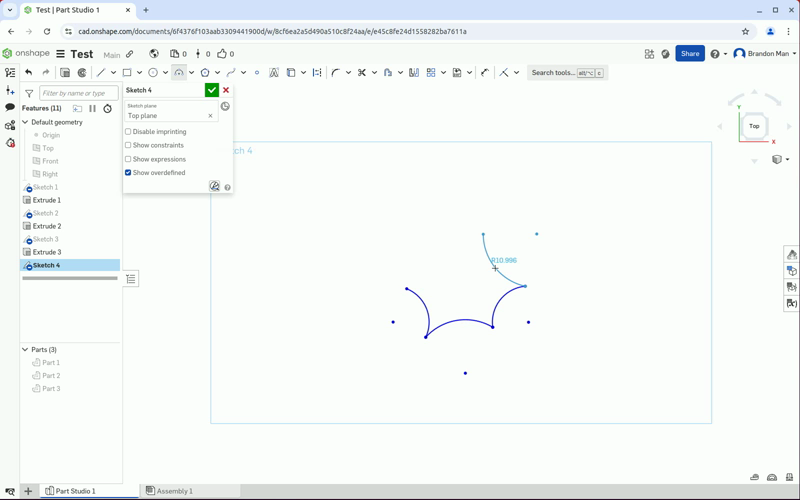
mouse_move(483, 234)
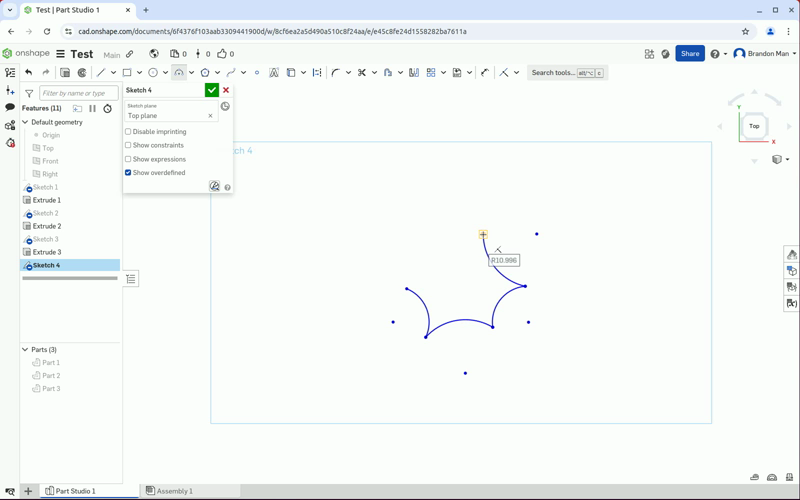
click(483, 234)
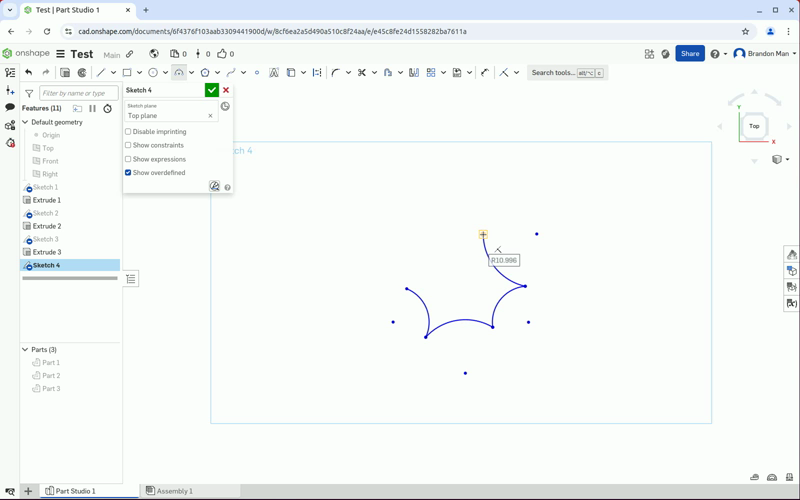
key_down(shift)
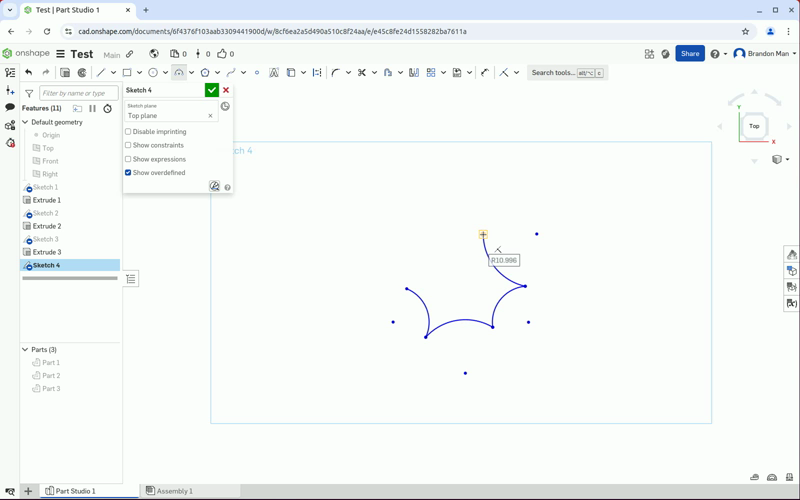
mouse_move(431, 225)
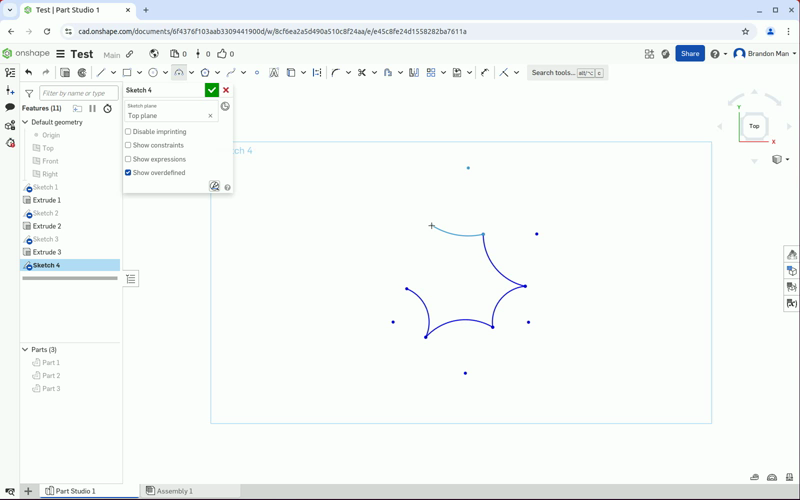
click(431, 225)
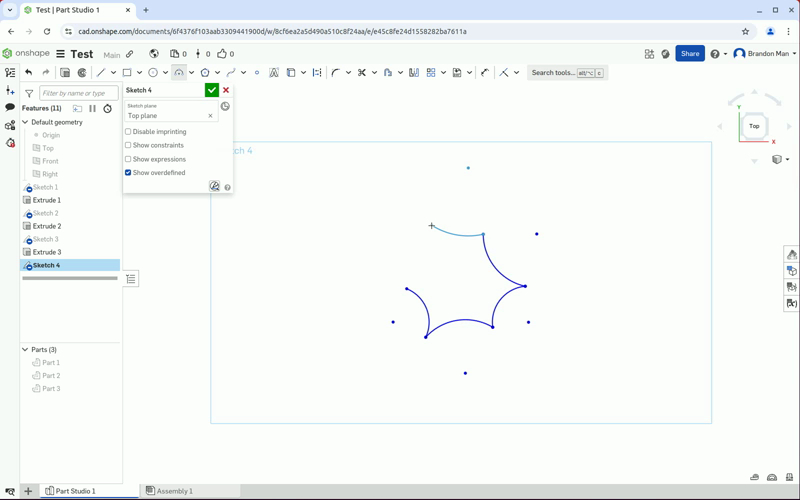
mouse_move(455, 240)
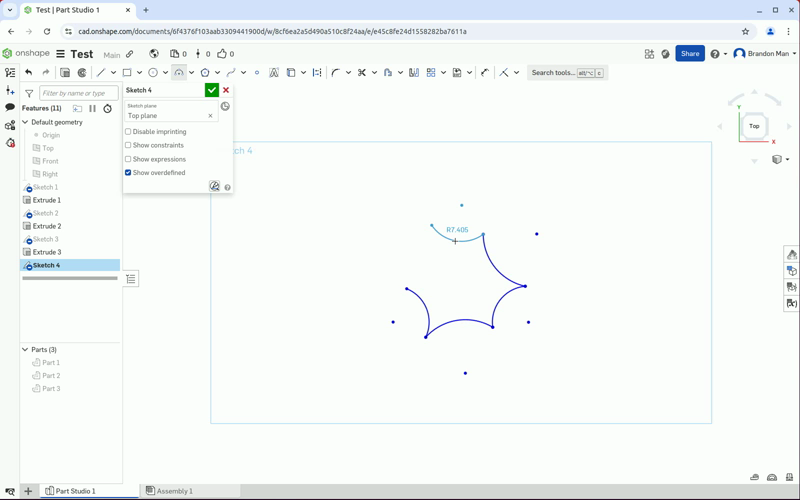
click(455, 240)
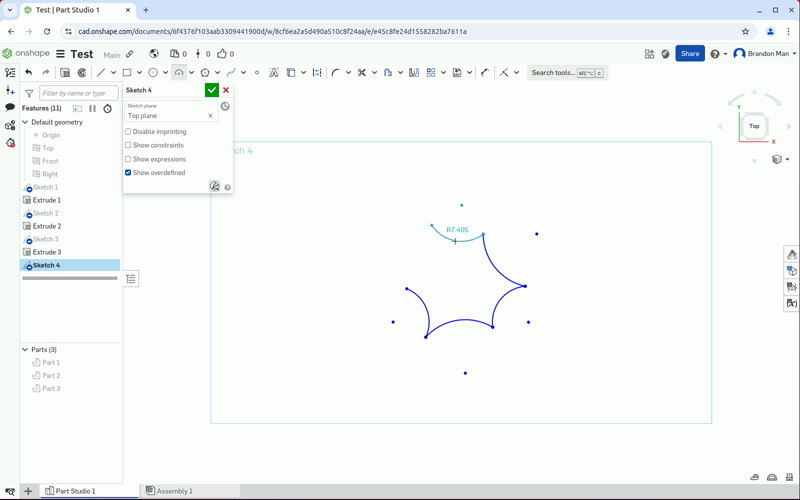
key_up(shift)
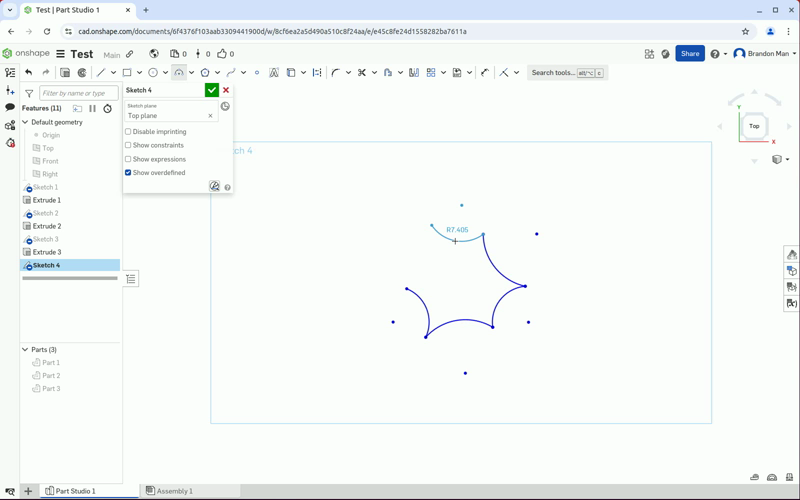
mouse_move(431, 225)
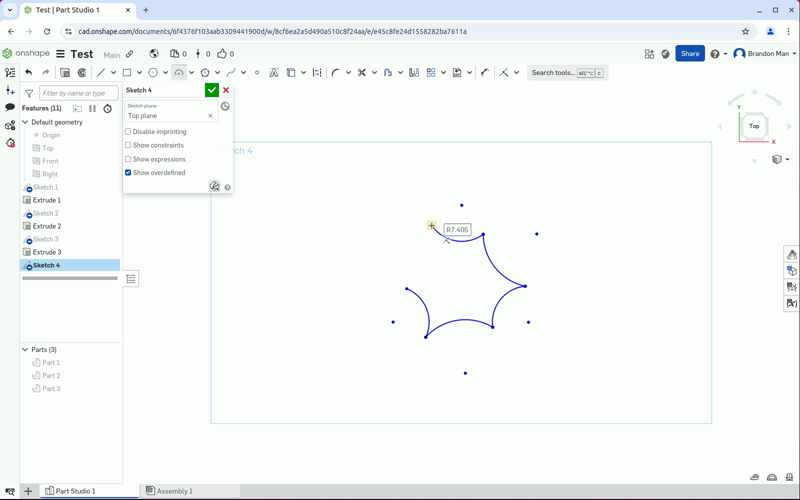
click(431, 225)
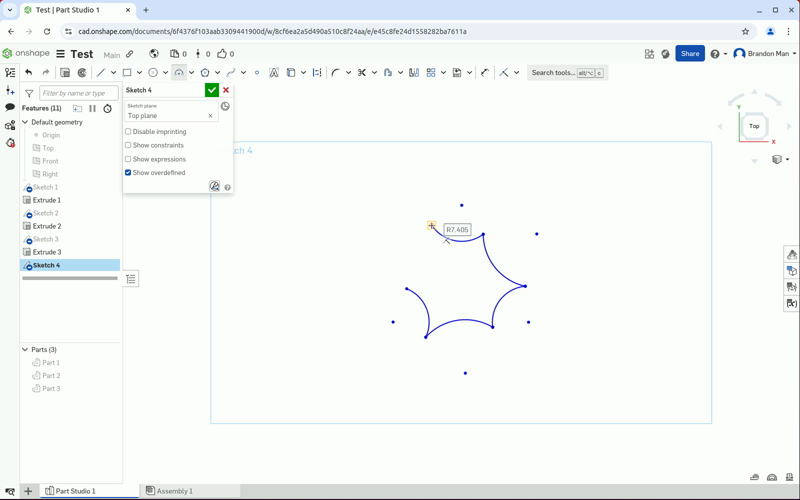
mouse_move(406, 288)
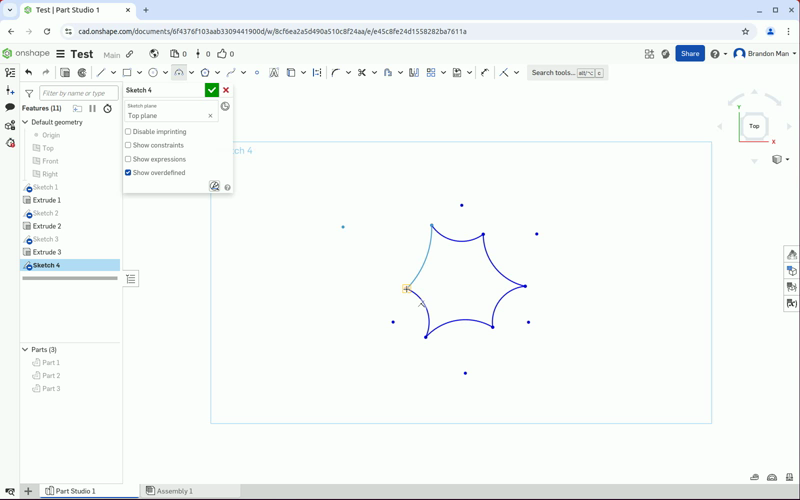
click(406, 288)
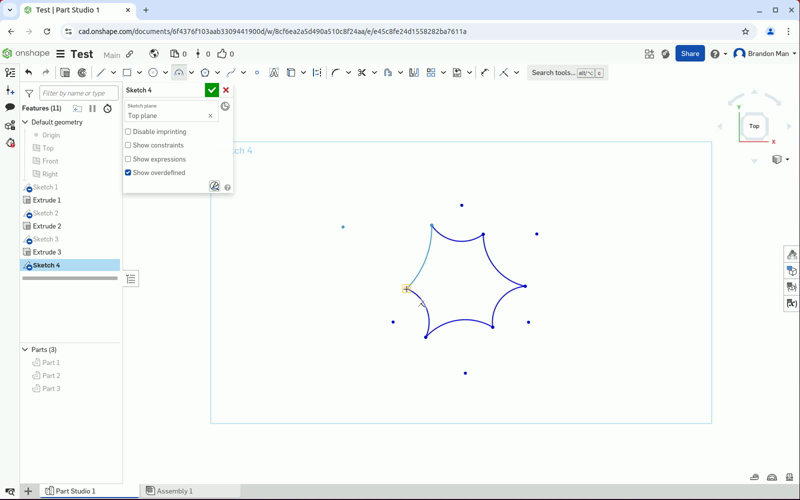
key_down(shift)
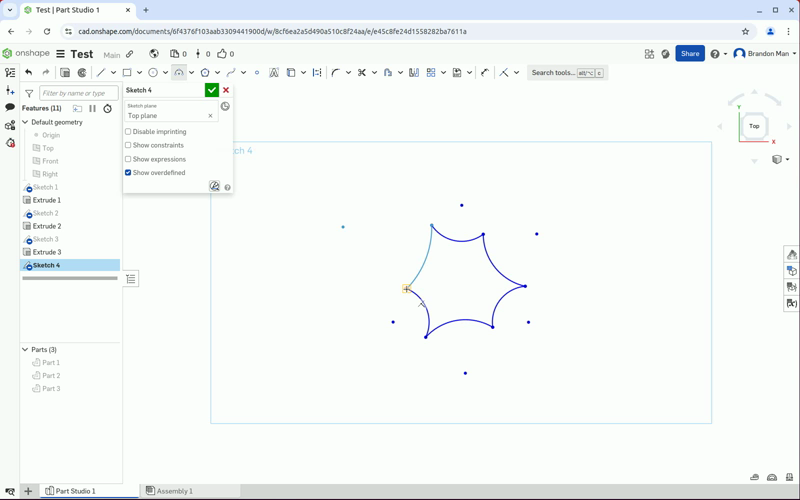
mouse_move(430, 261)
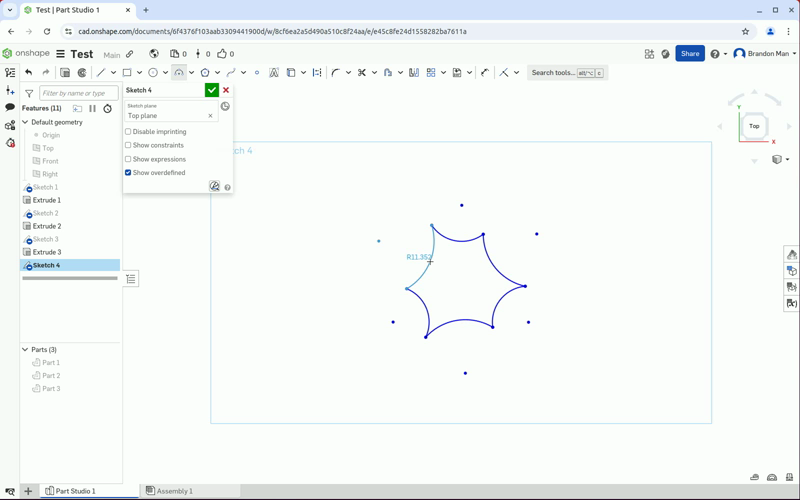
click(430, 261)
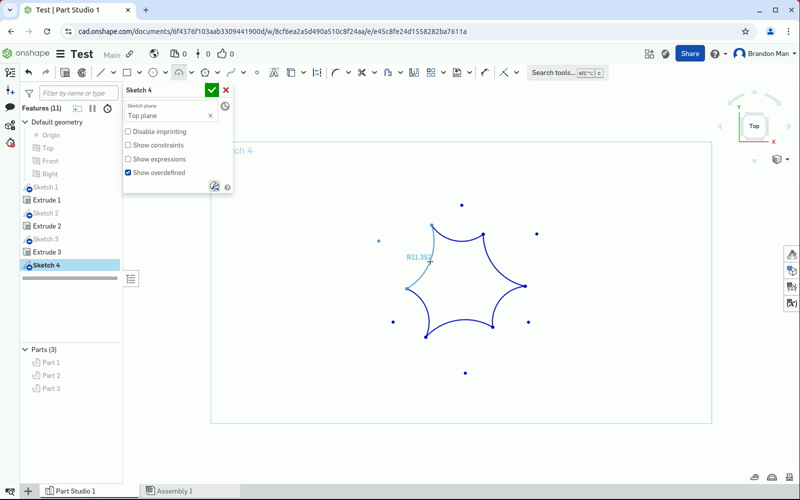
key_up(shift)
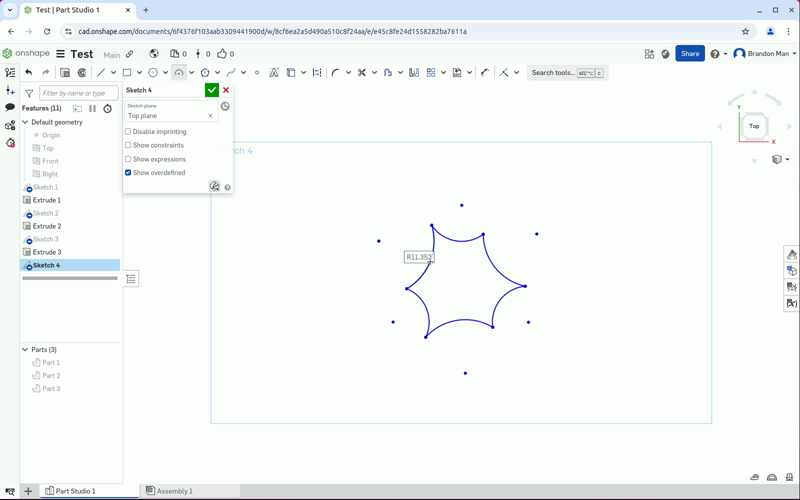
key(esc)
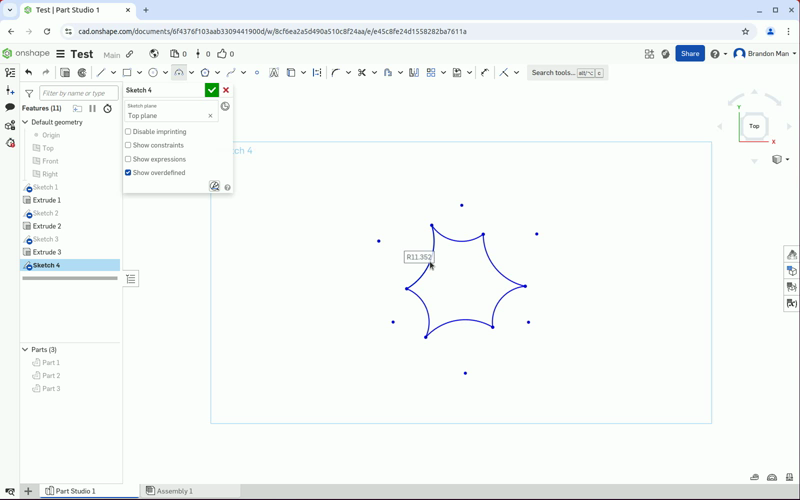
key(c)
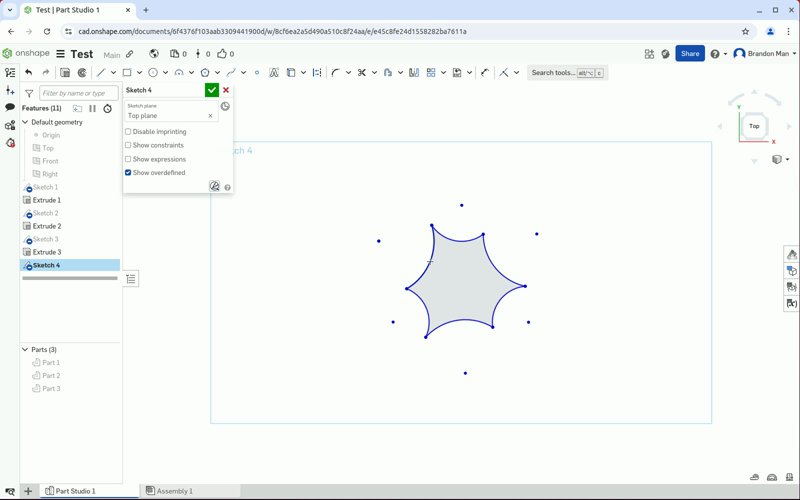
key_down(shift)
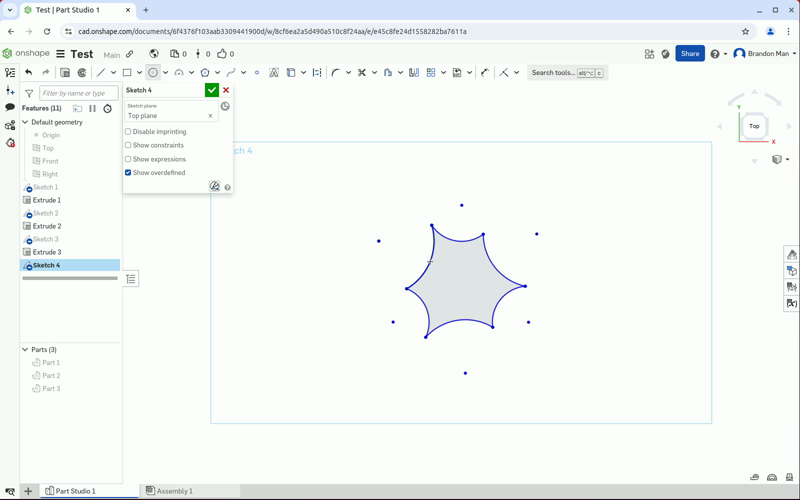
mouse_move(460, 282)
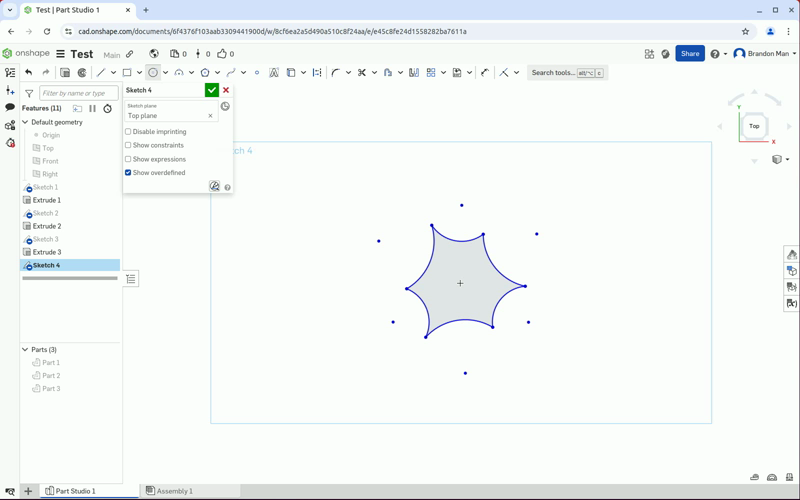
click(460, 282)
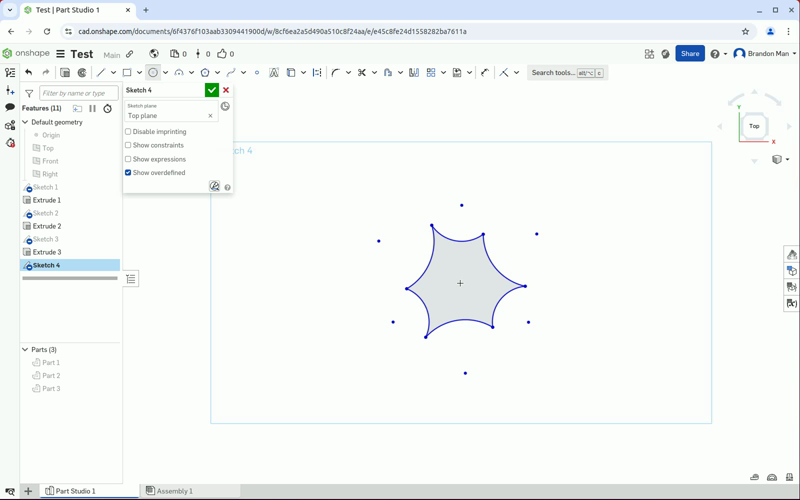
key_up(shift)
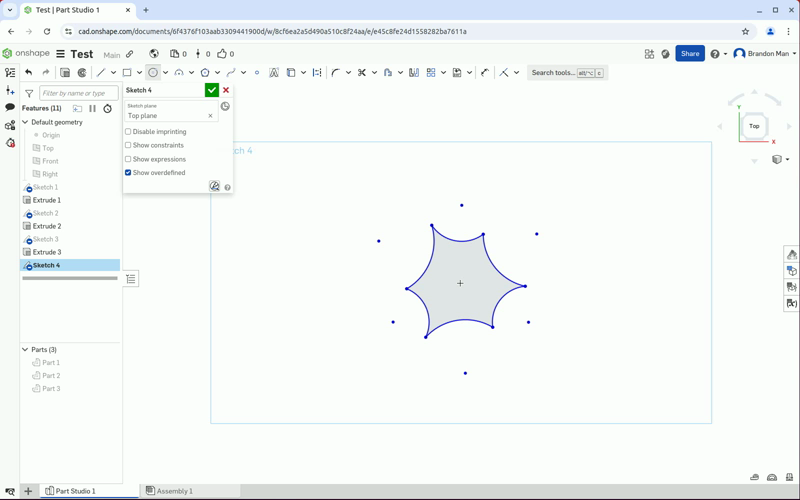
mouse_move(495, 282)
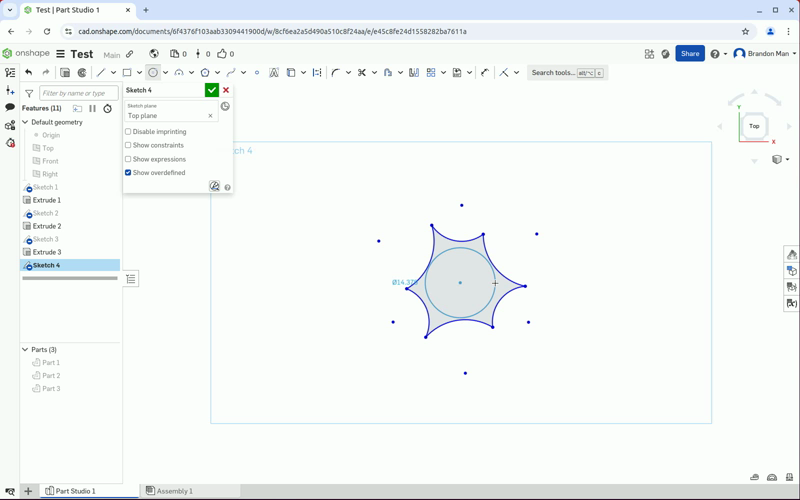
click(495, 282)
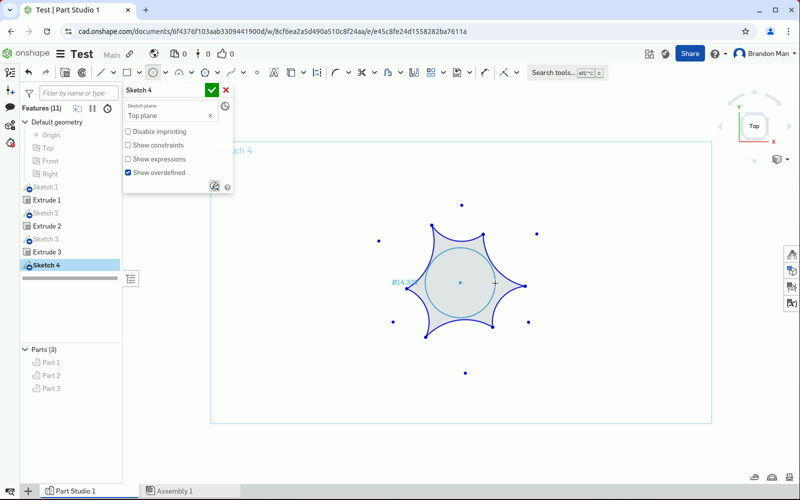
key(esc)
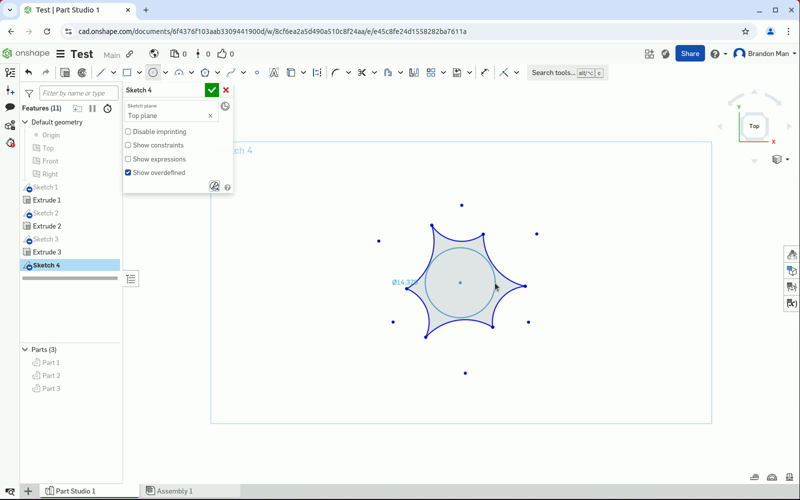
mouse_move(487, 267)
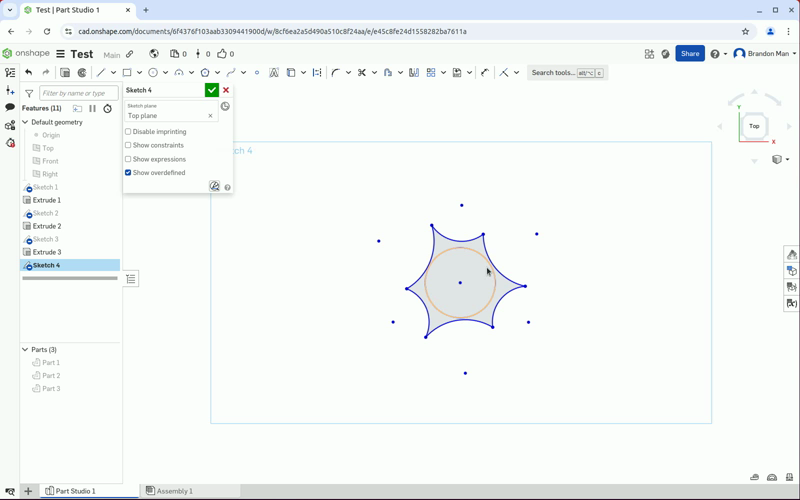
scroll(6)
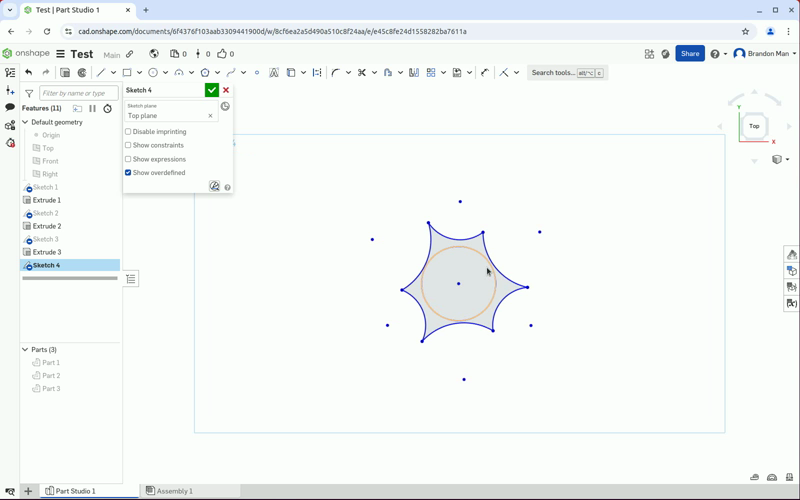
scroll(6)
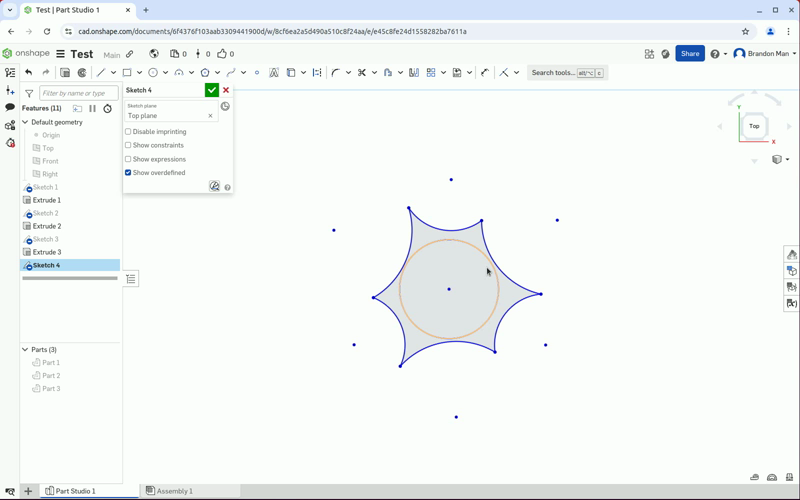
scroll(6)
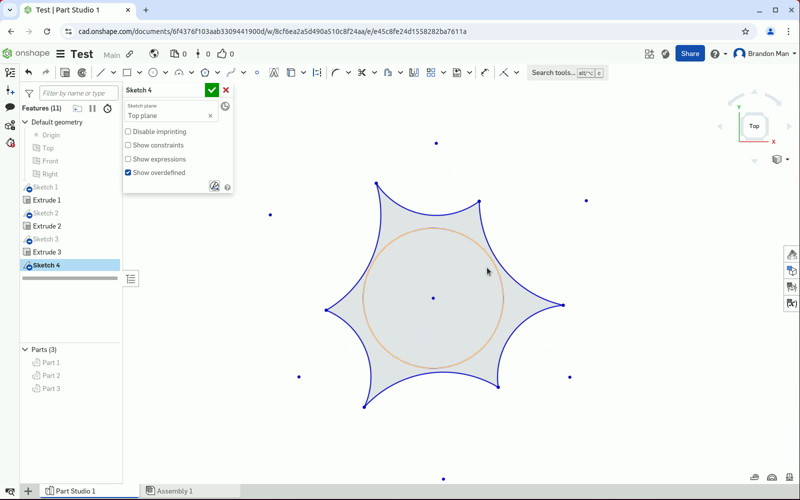
scroll(6)
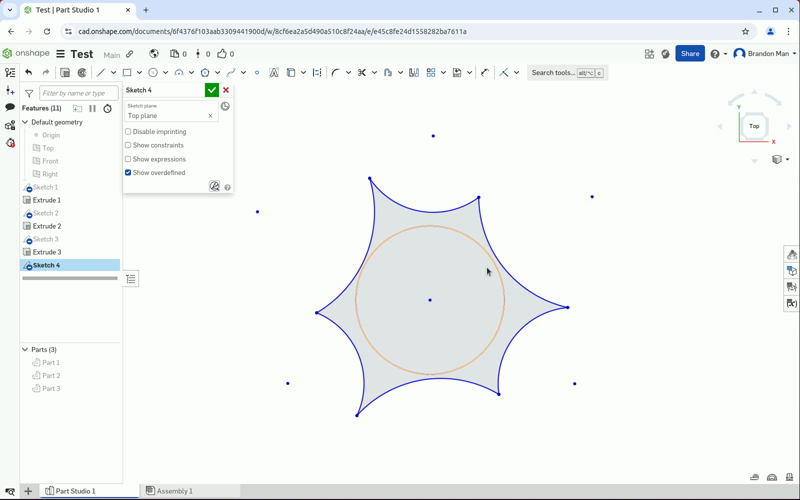
scroll(6)
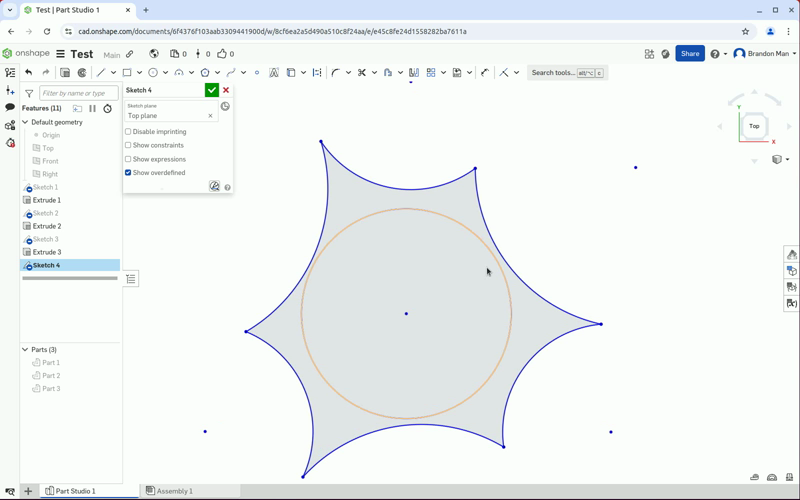
scroll(6)
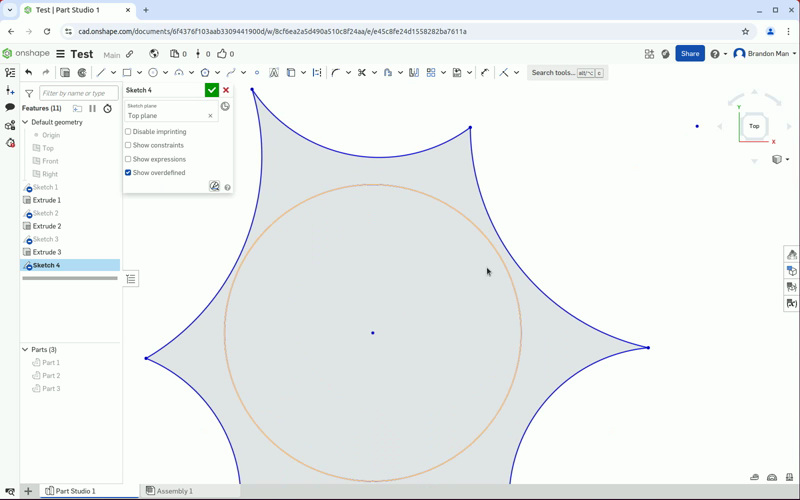
scroll(6)
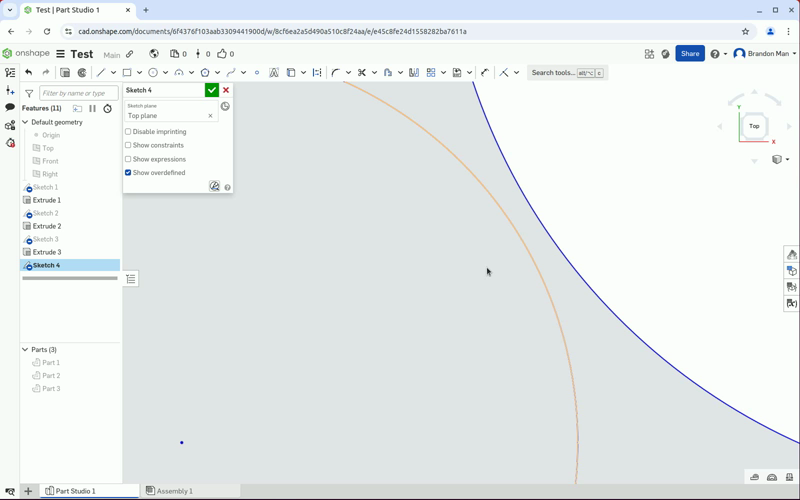
click(487, 267)
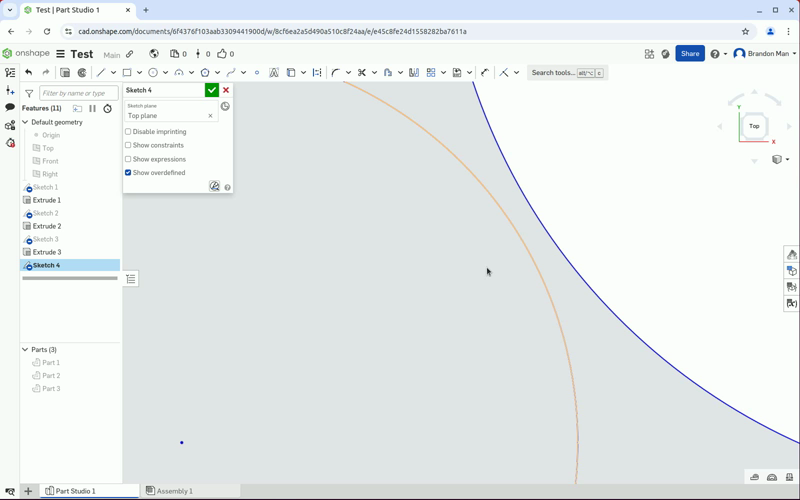
scroll(-6)
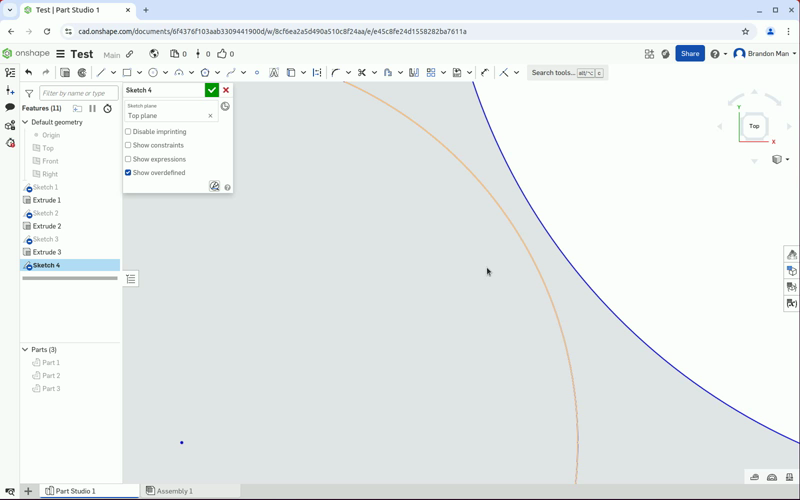
scroll(-6)
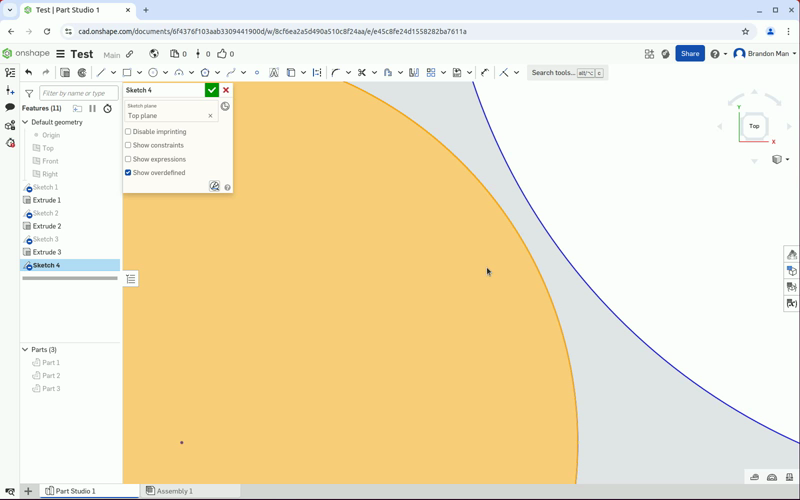
scroll(-6)
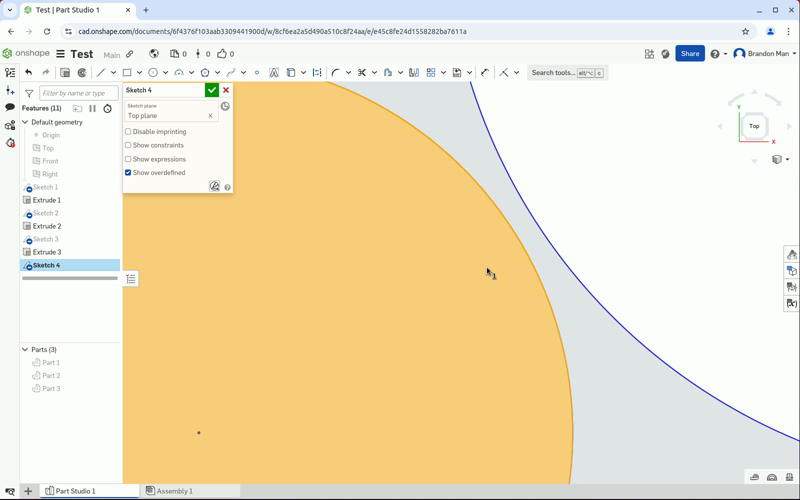
scroll(-6)
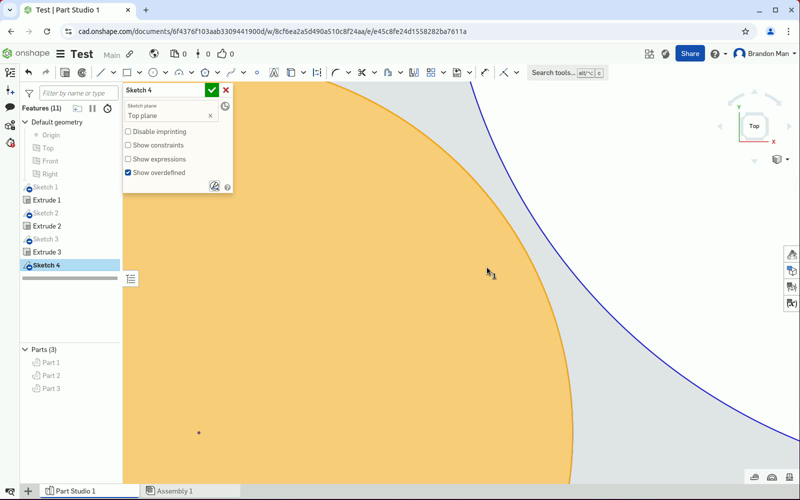
scroll(-6)
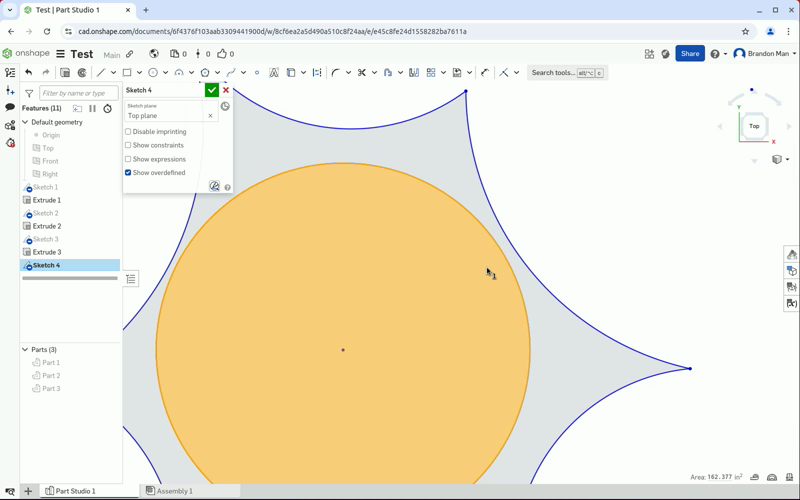
scroll(-6)
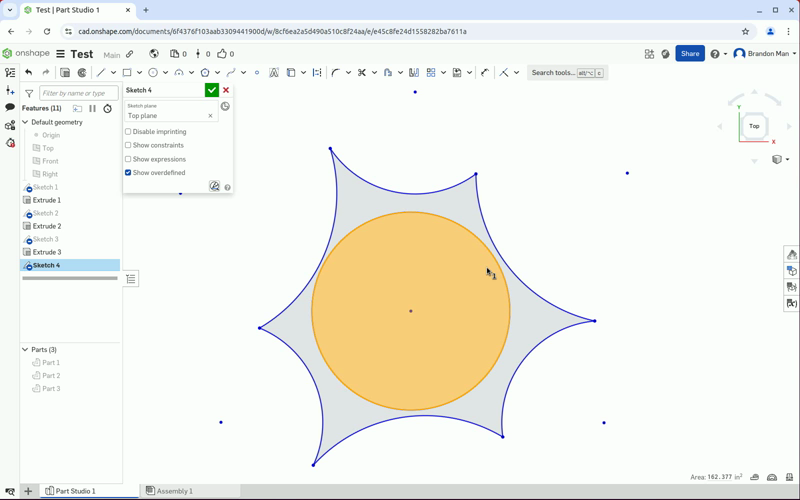
scroll(-6)
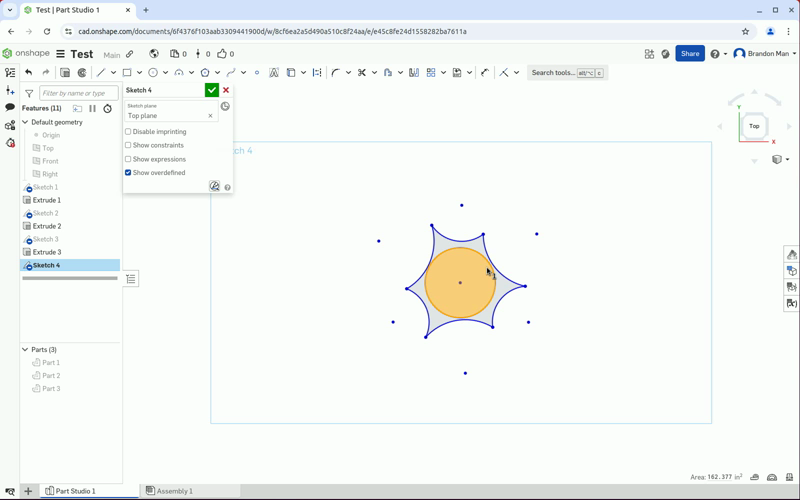
mouse_move(73, 352)
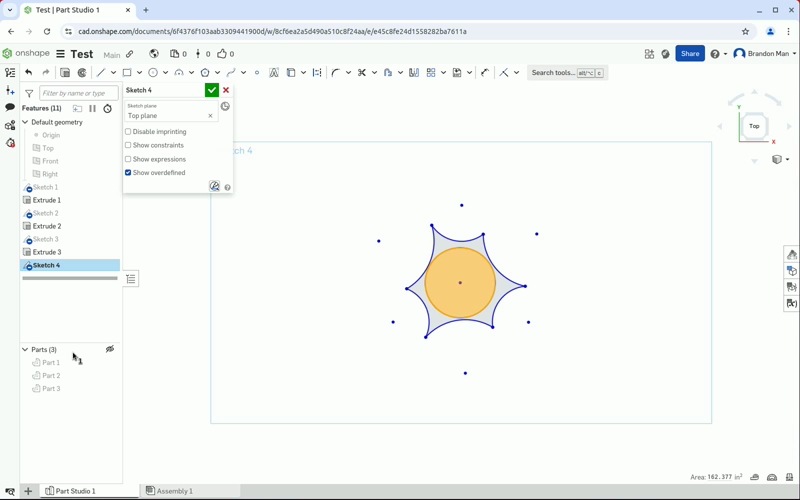
key(shift+y)
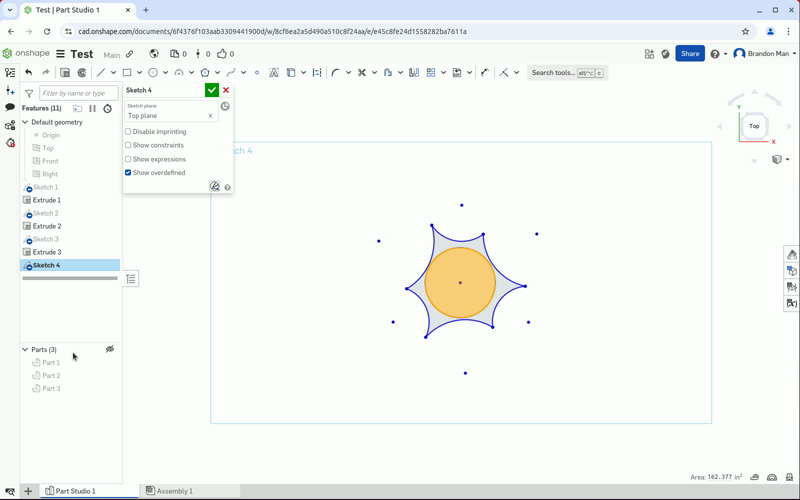
key(shift+e)
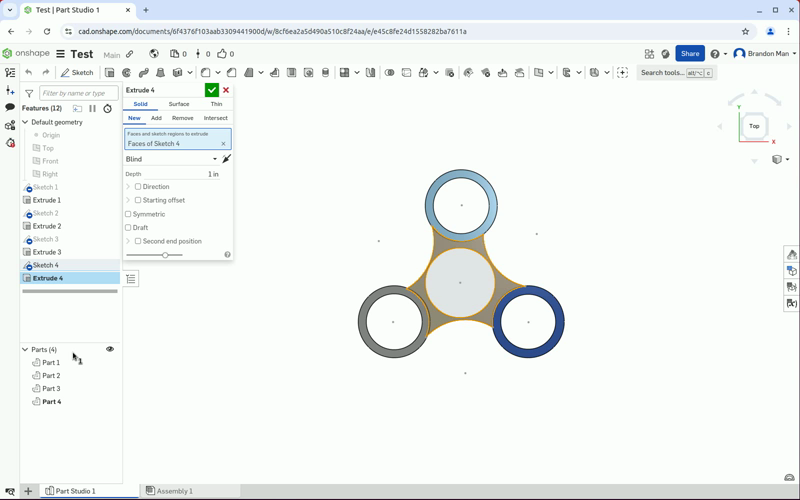
mouse_move(143, 106)
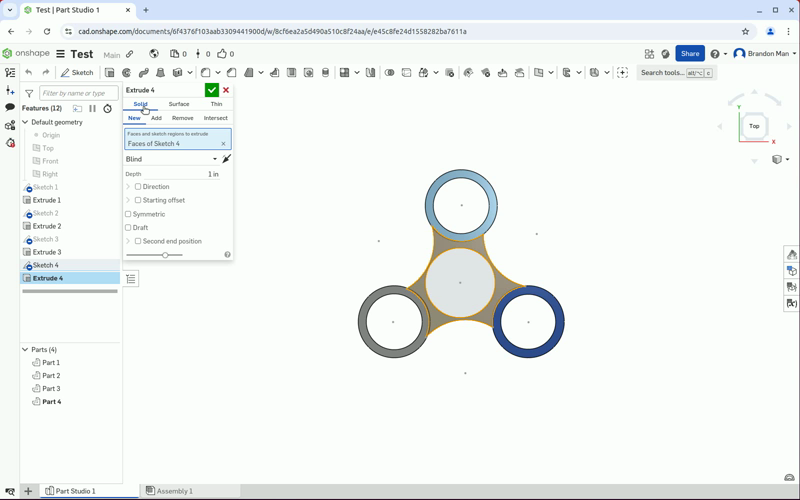
click(143, 106)
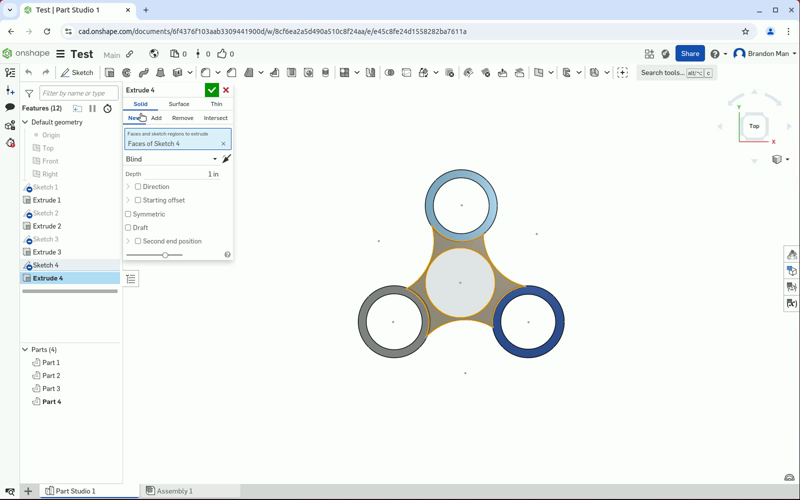
mouse_move(137, 120)
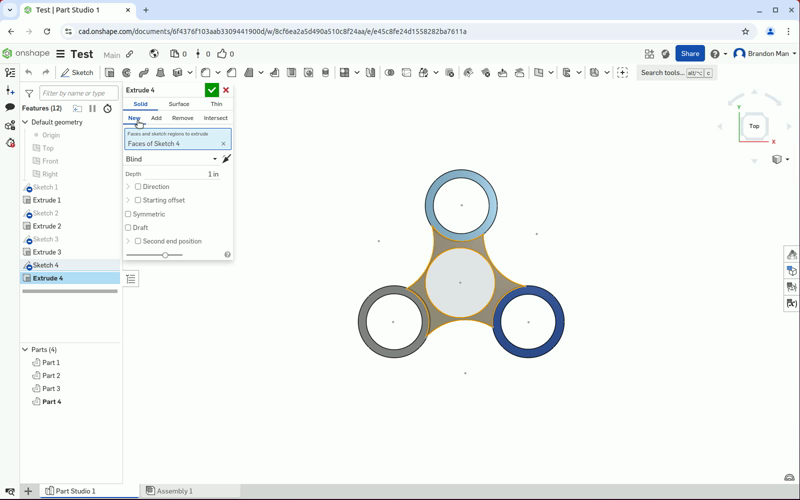
click(137, 120)
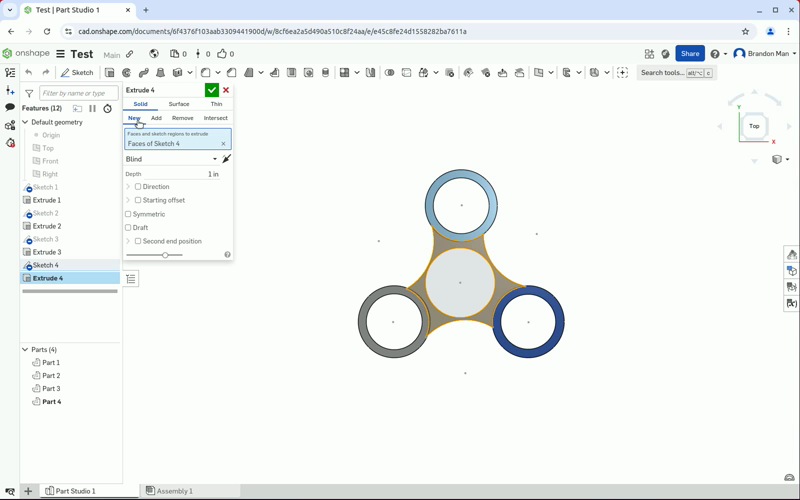
key(tab, 4)
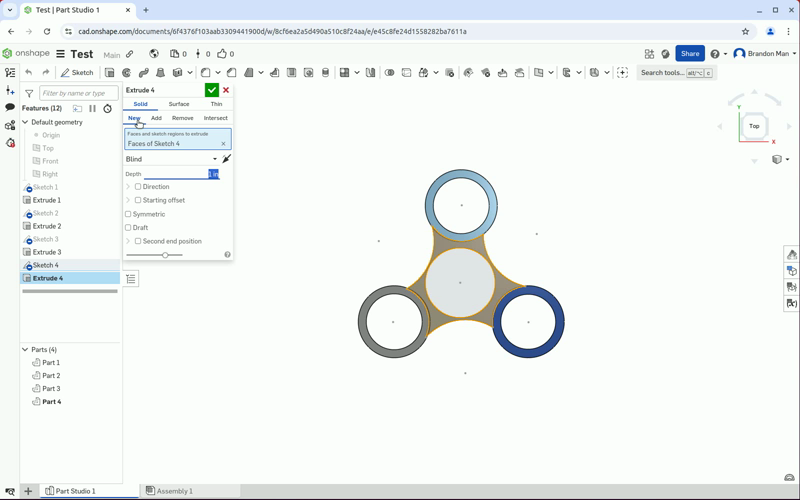
text(3.37)
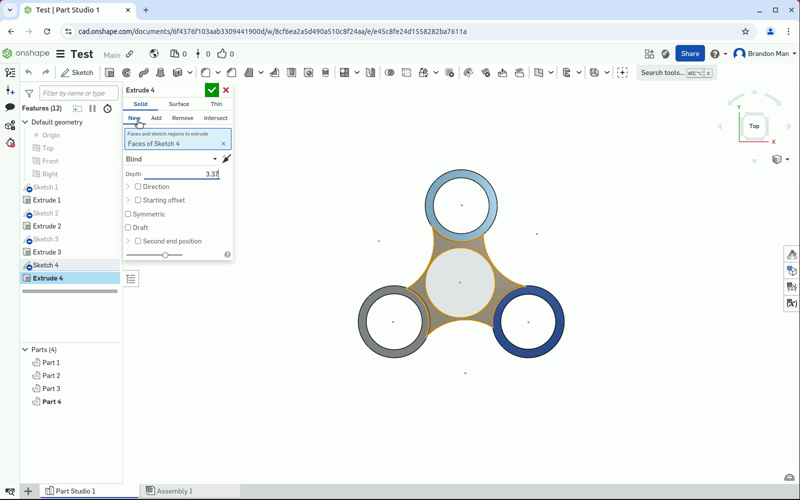
key(enter)
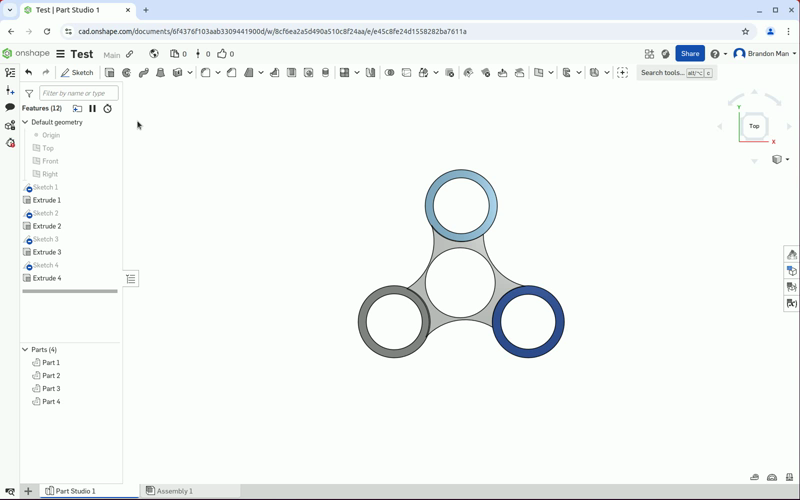
key(shift+h)
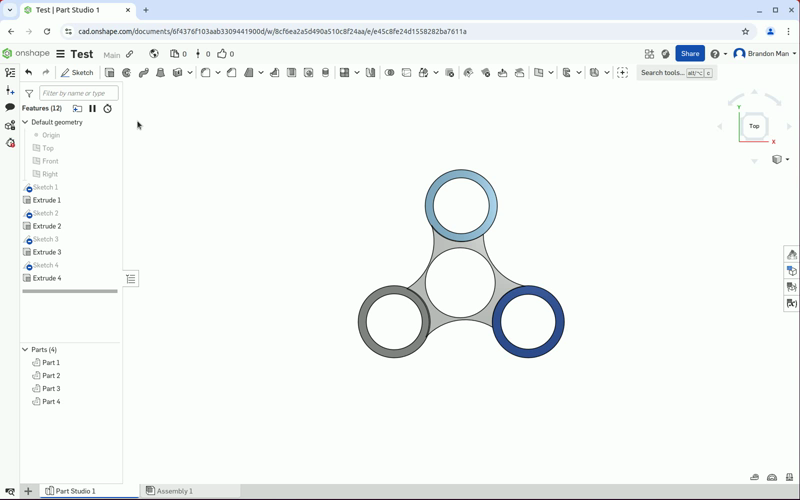
key(shift+h)
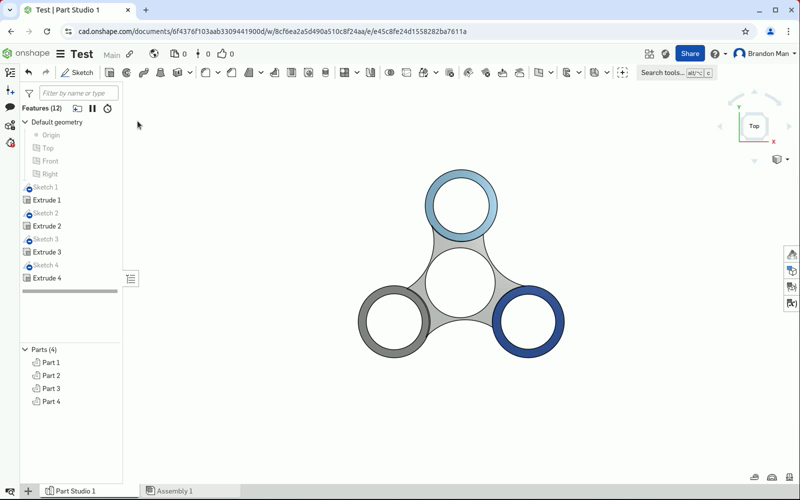
mouse_move(73, 189)
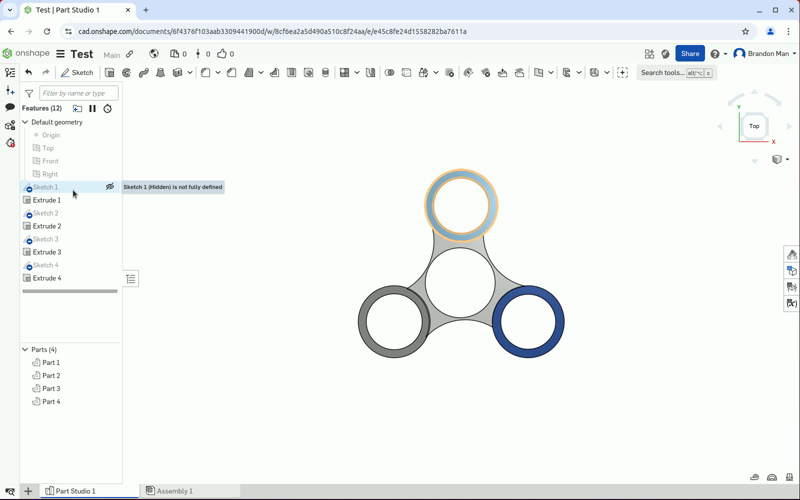
click(73, 189)
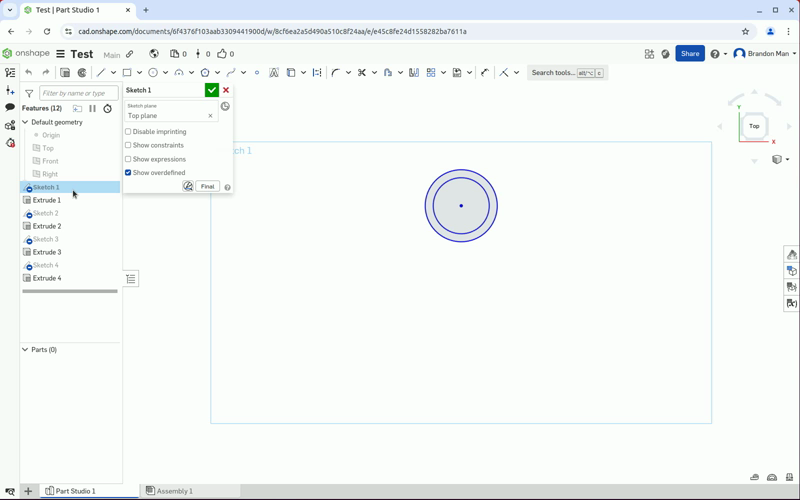
mouse_move(229, 92)
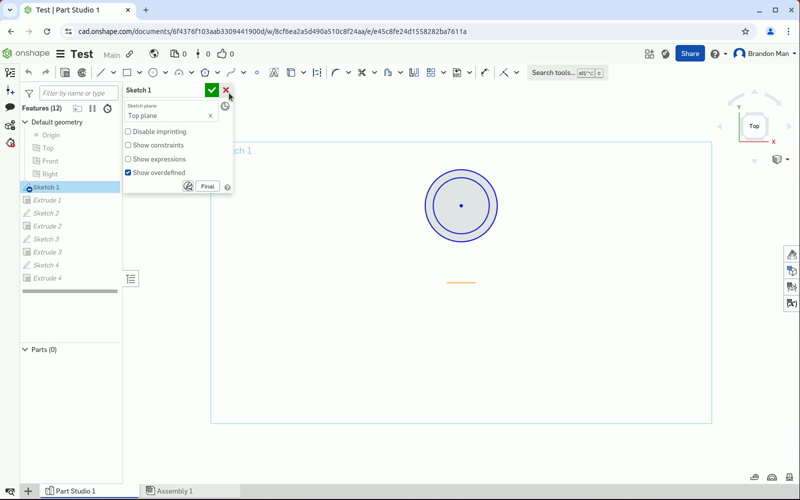
click(229, 92)
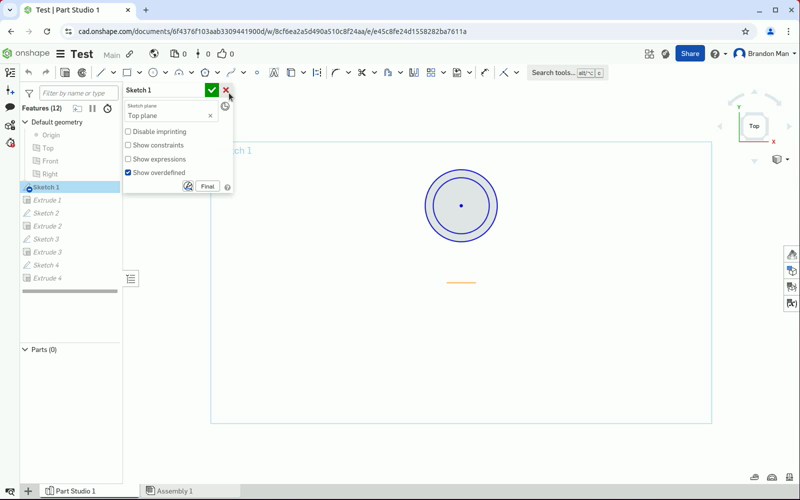
key(shift+s)
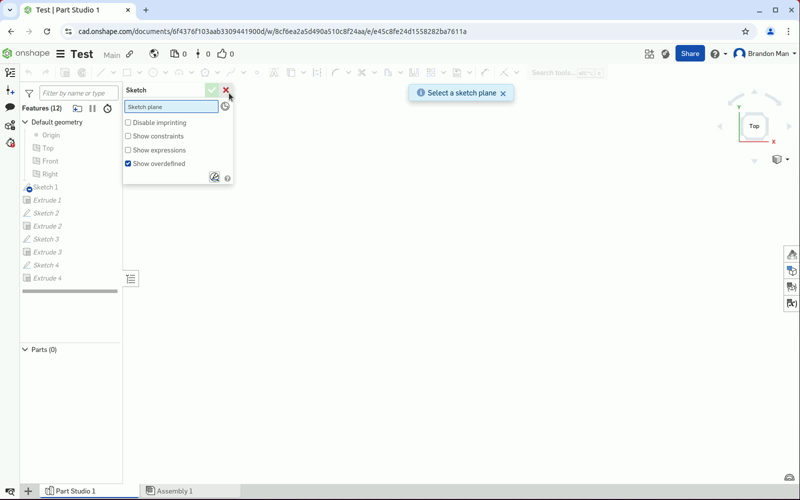
mouse_move(73, 150)
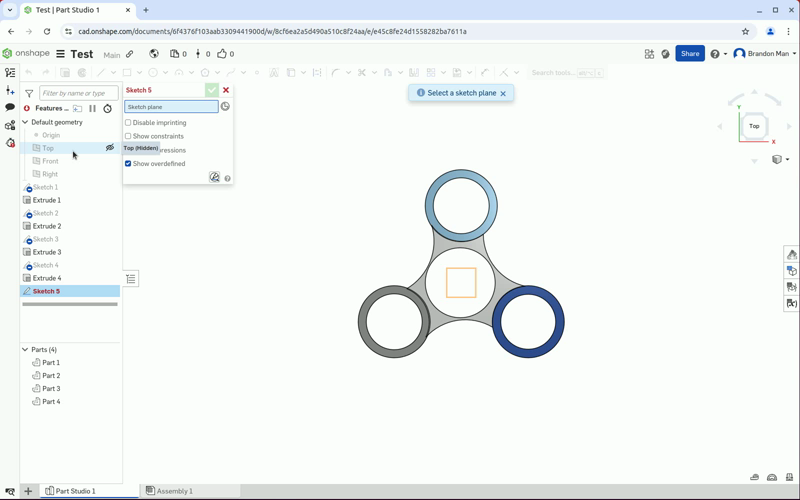
click(73, 150)
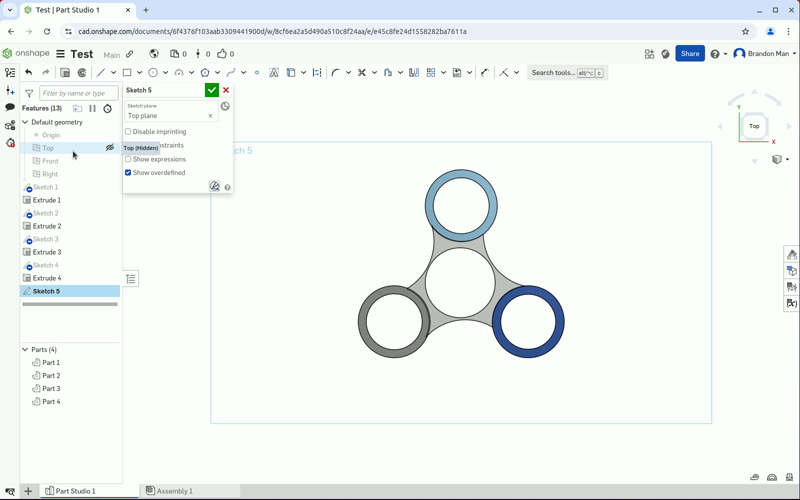
mouse_move(73, 352)
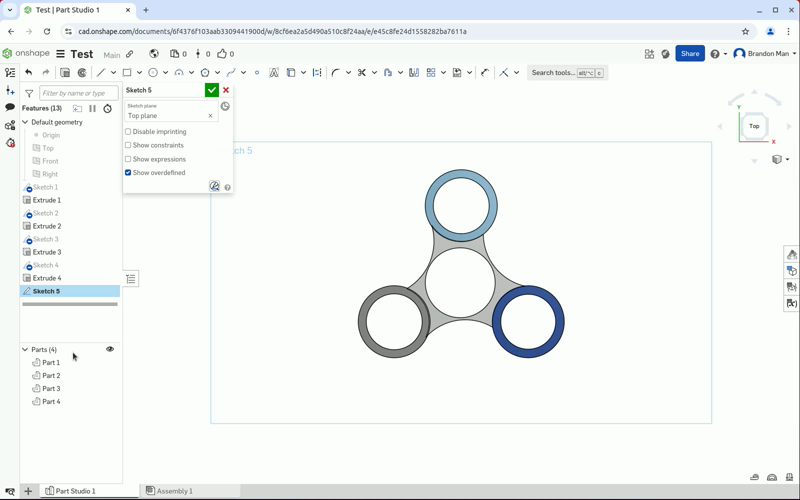
key(y)
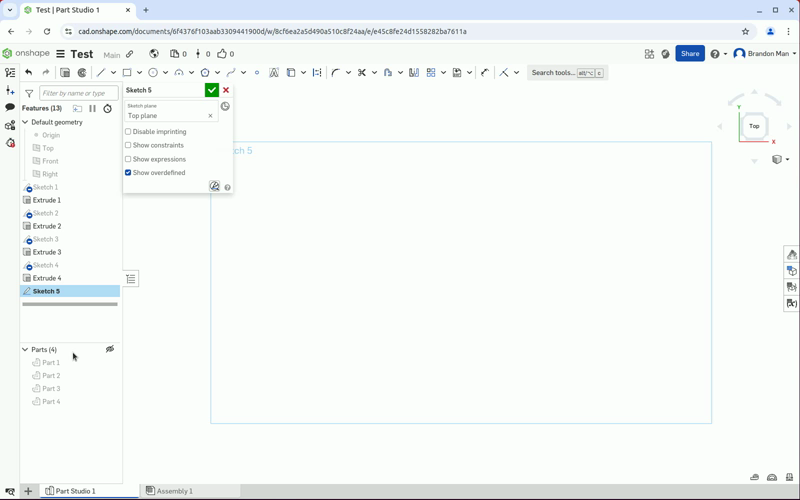
key(c)
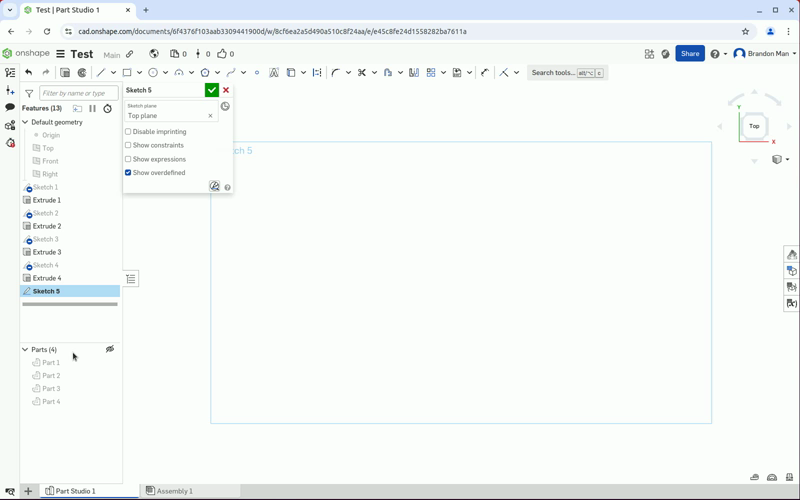
key_down(shift)
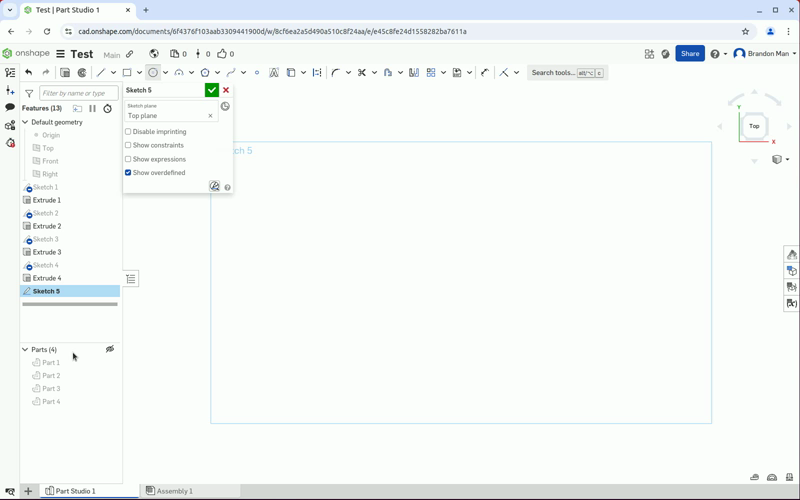
mouse_move(461, 282)
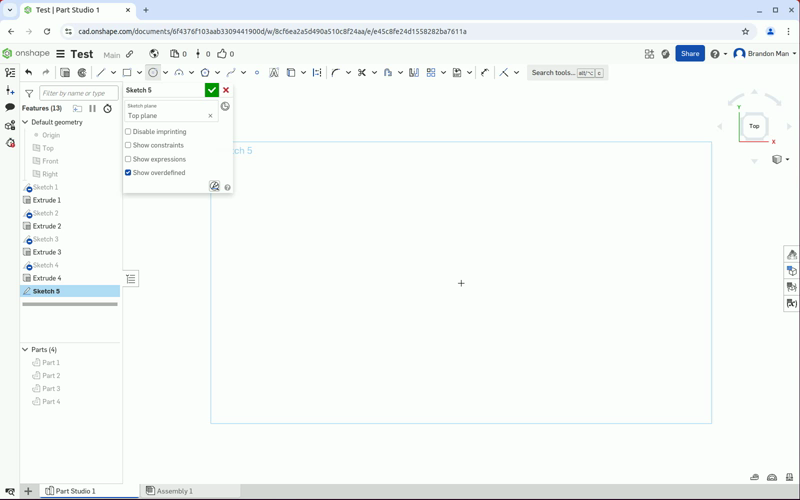
click(461, 282)
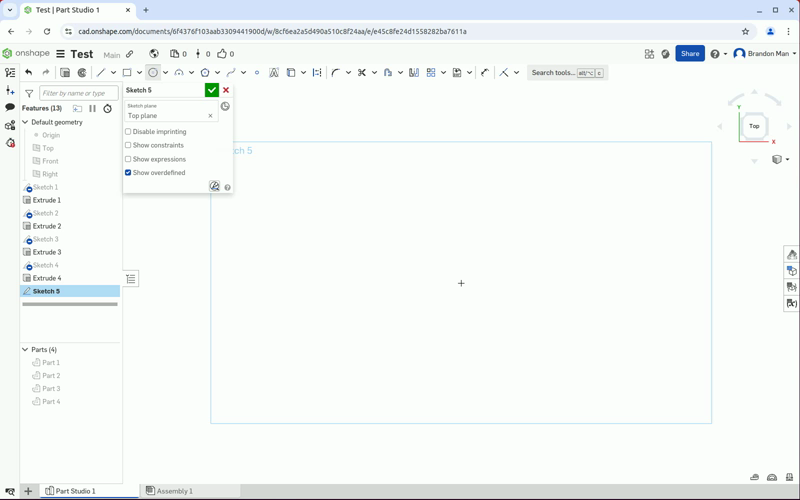
key_up(shift)
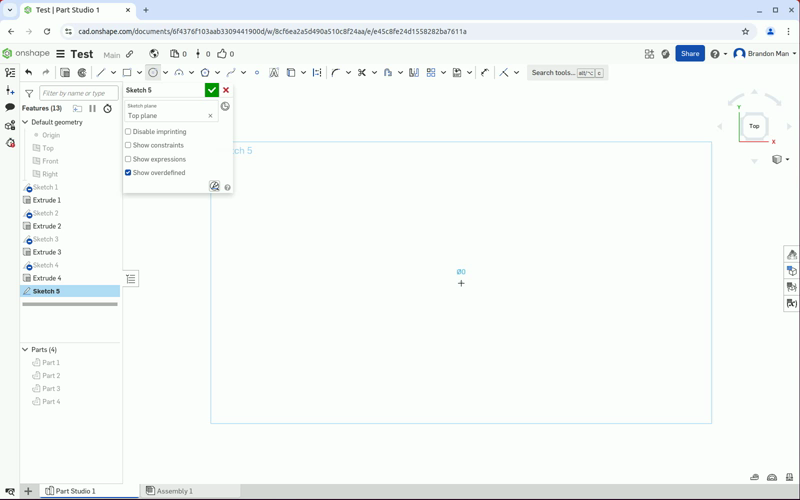
mouse_move(497, 282)
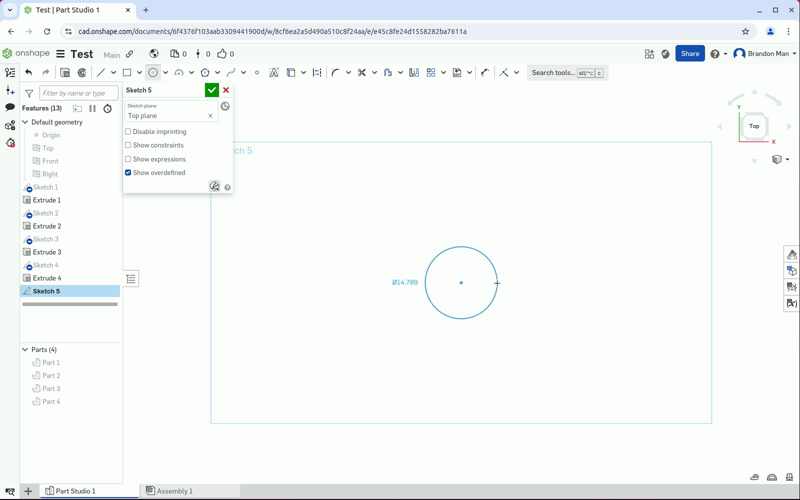
click(497, 282)
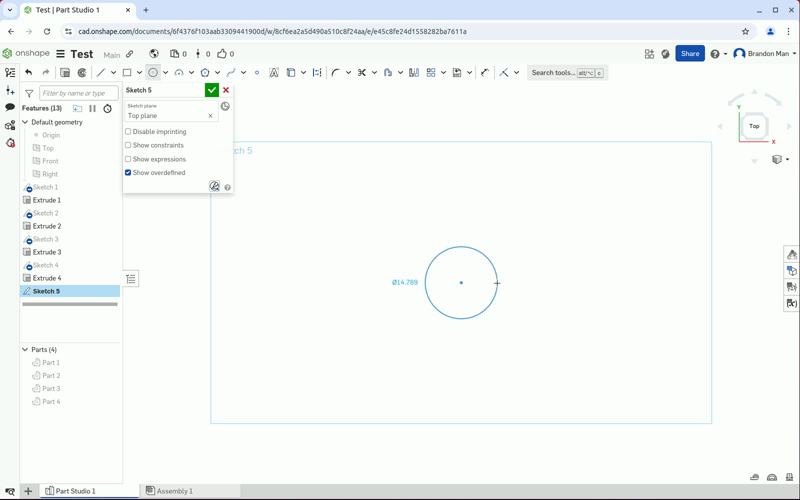
key(esc)
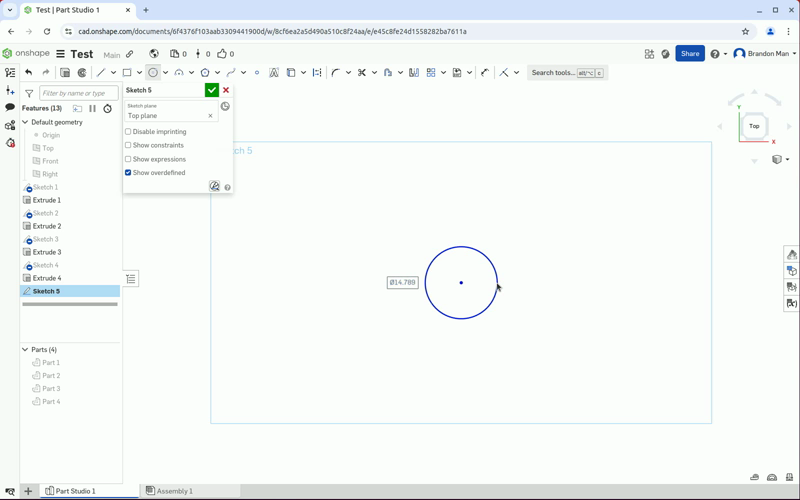
key(c)
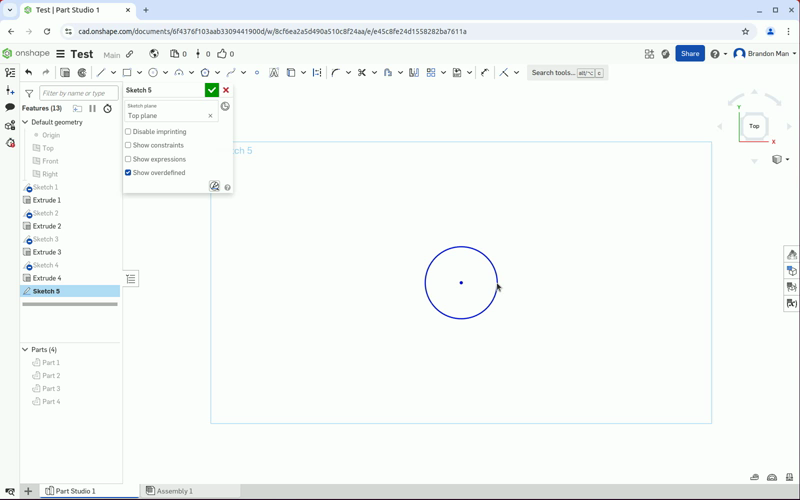
key_down(shift)
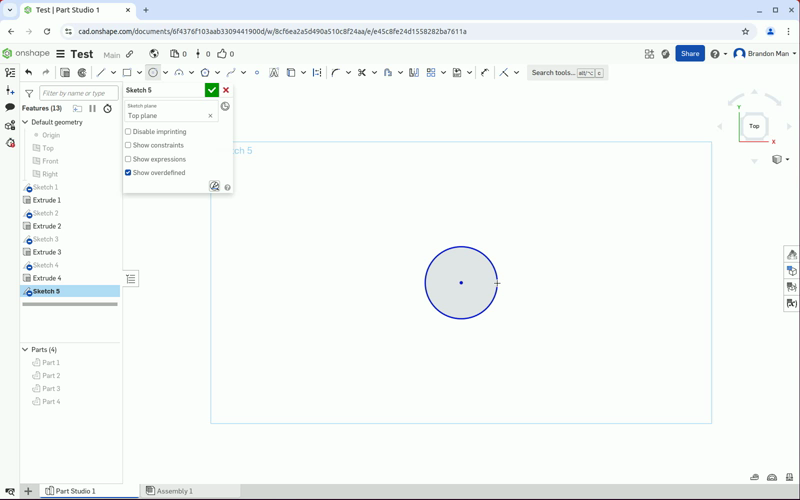
mouse_move(461, 282)
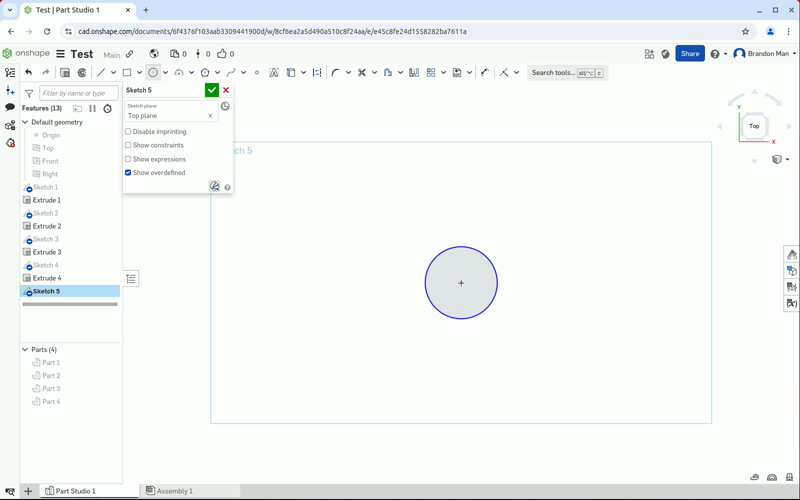
click(461, 282)
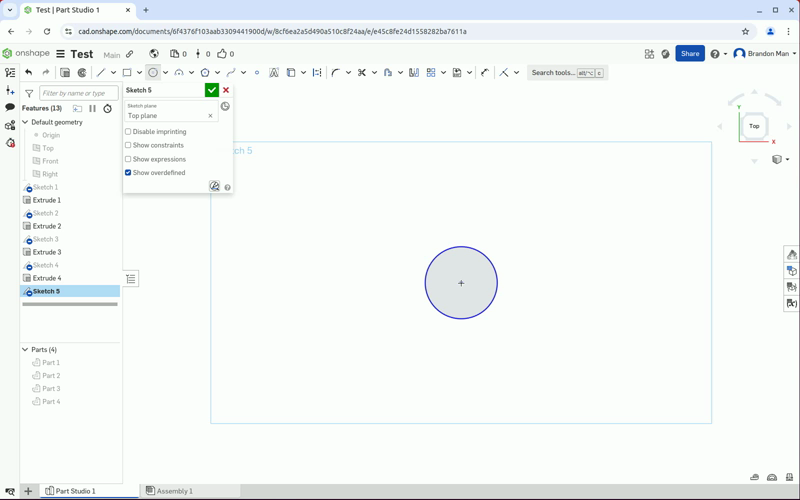
key_up(shift)
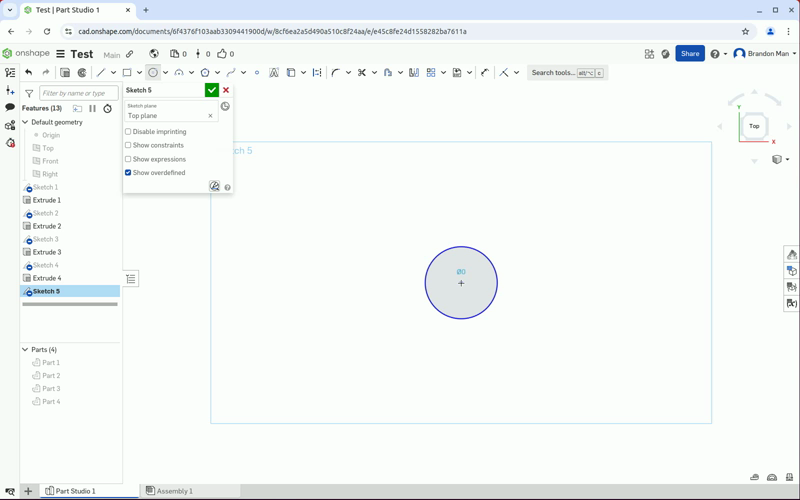
mouse_move(489, 282)
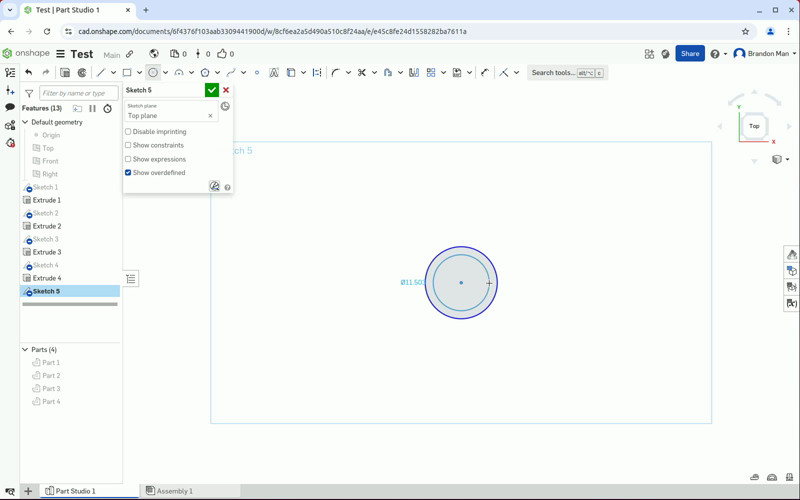
click(489, 282)
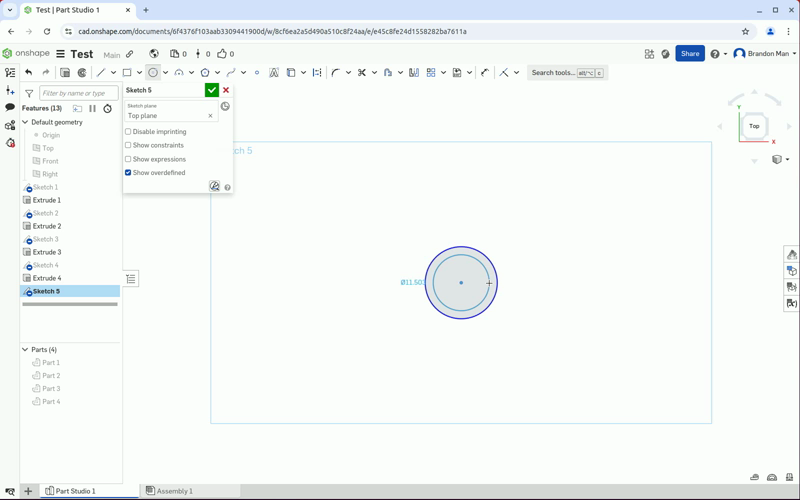
key(esc)
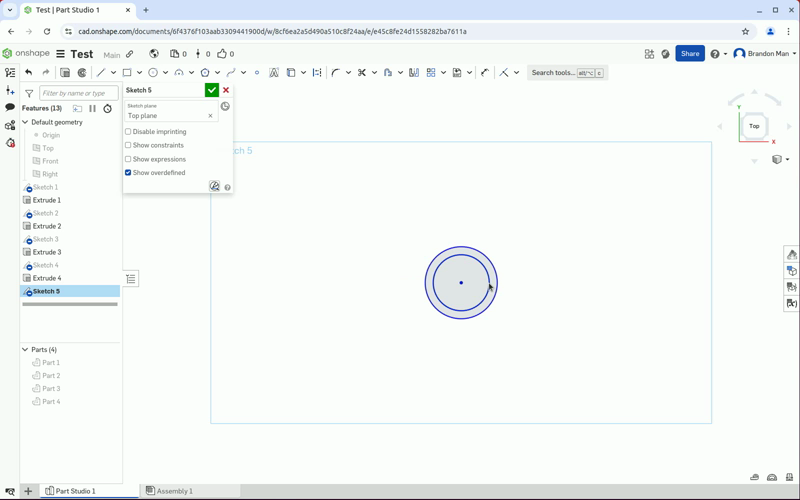
mouse_move(433, 296)
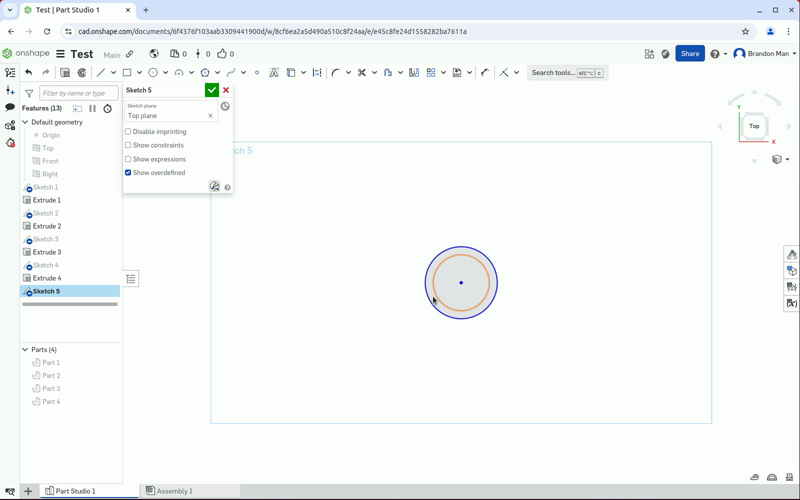
scroll(6)
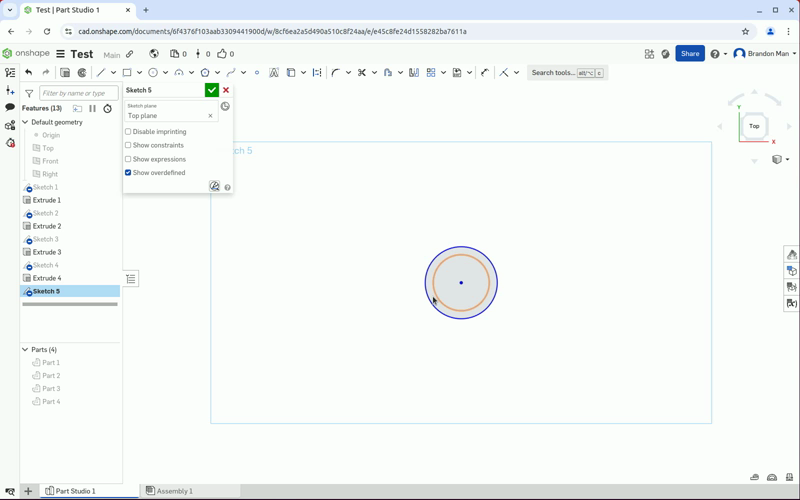
scroll(6)
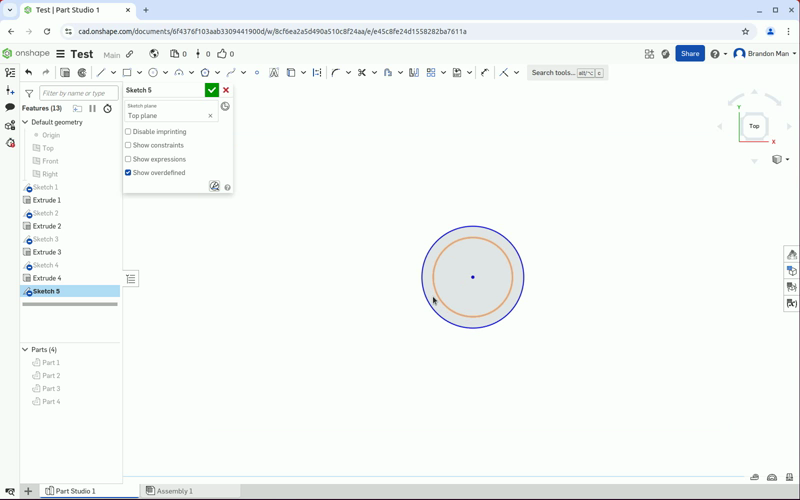
scroll(6)
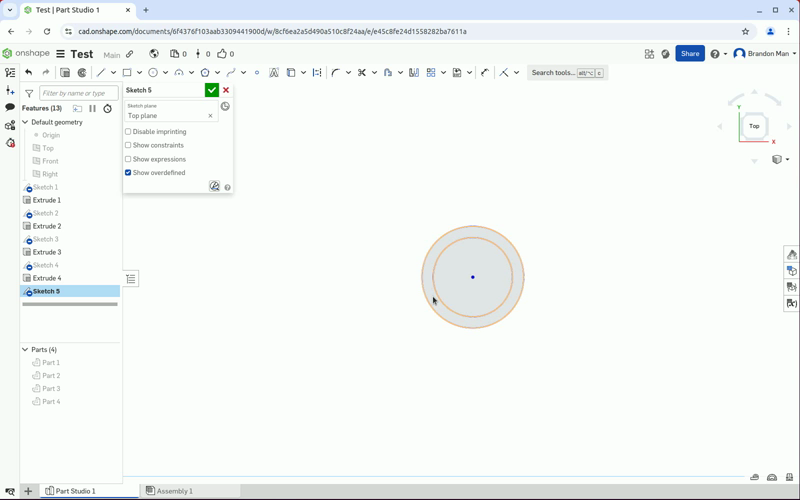
scroll(6)
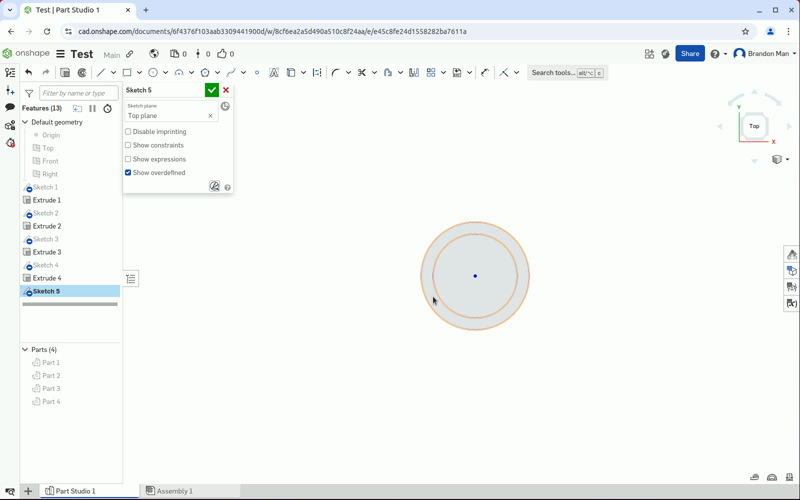
scroll(6)
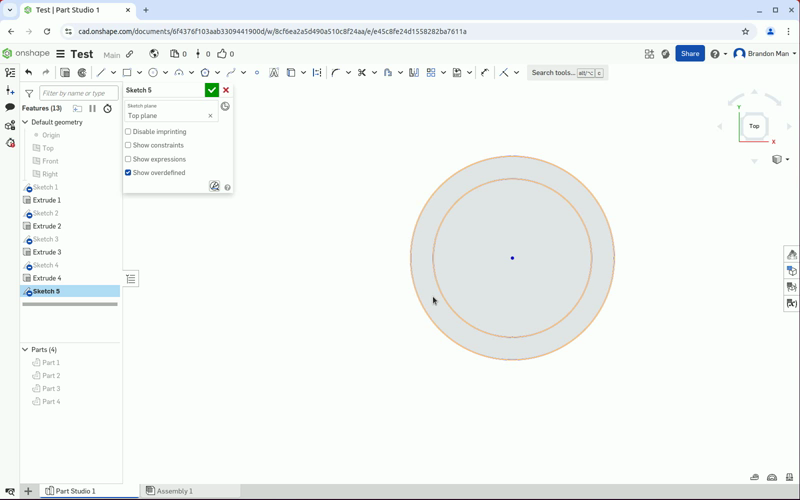
scroll(6)
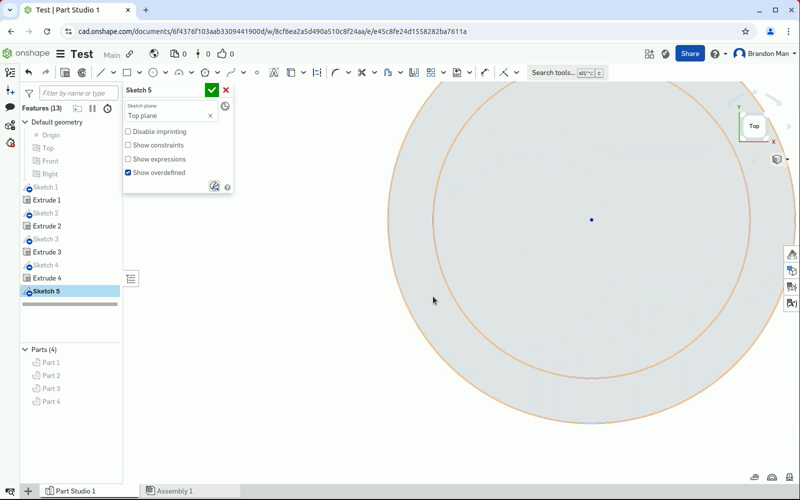
scroll(6)
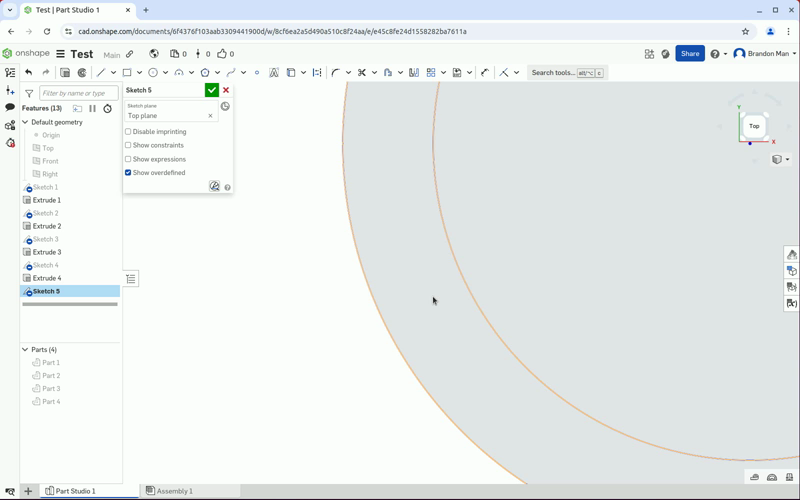
click(433, 296)
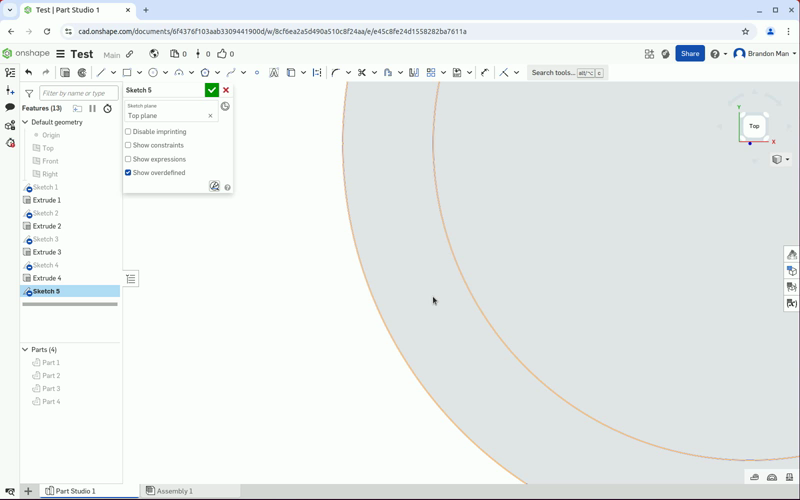
scroll(-6)
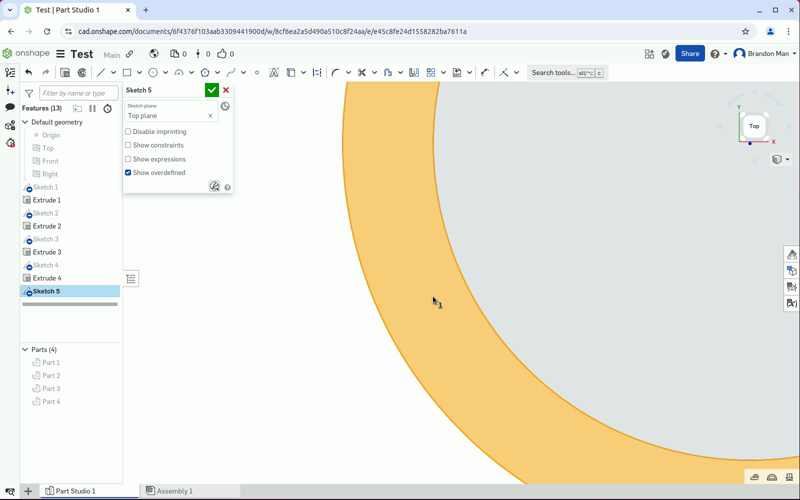
scroll(-6)
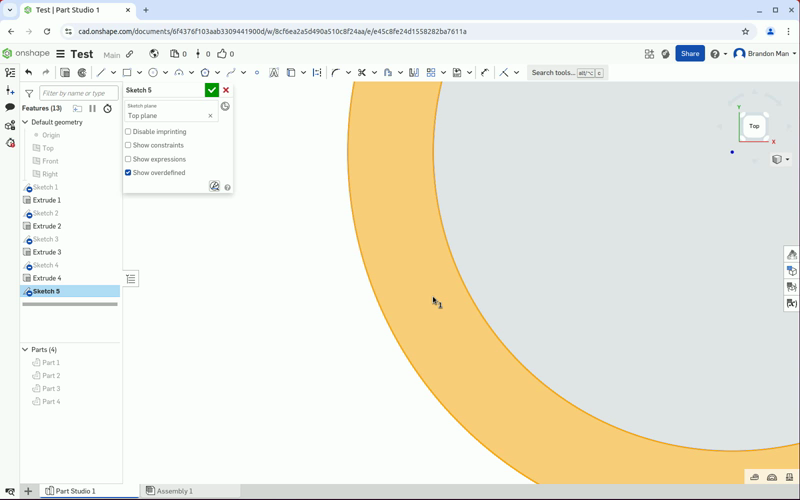
scroll(-6)
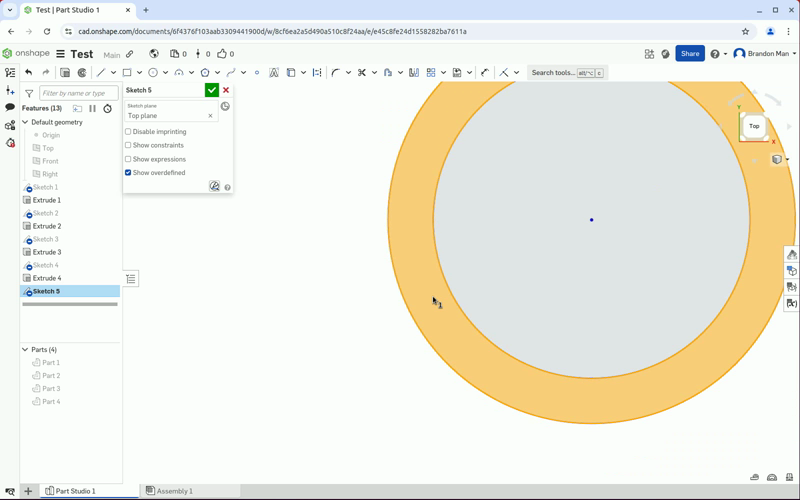
scroll(-6)
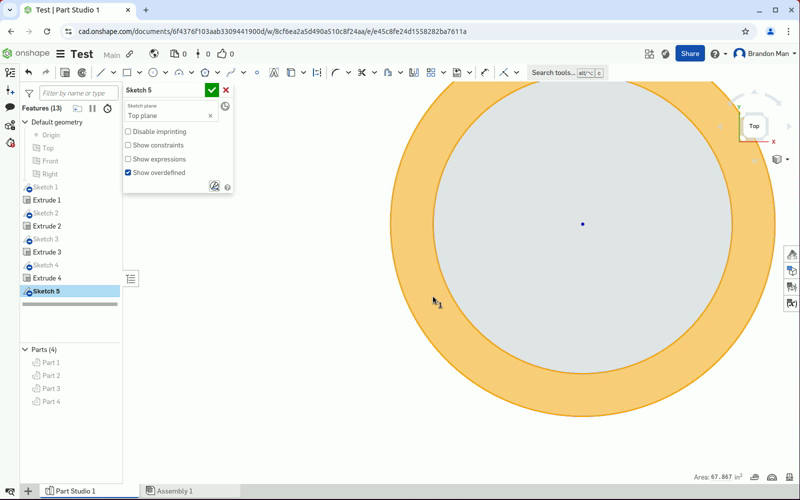
scroll(-6)
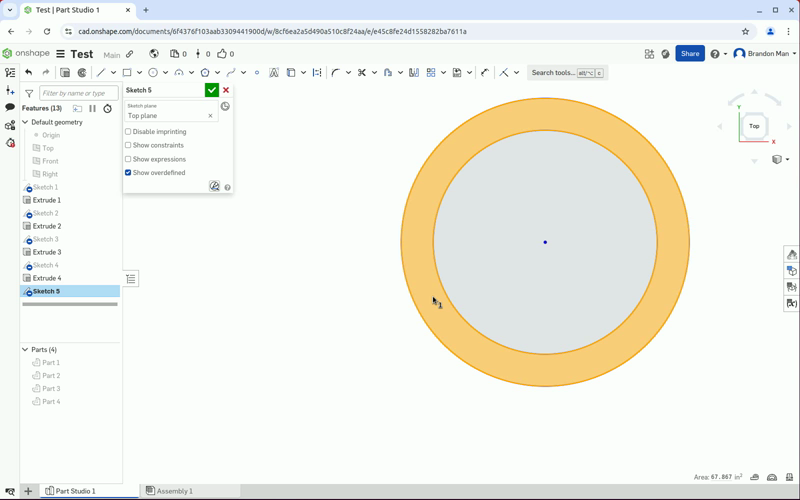
scroll(-6)
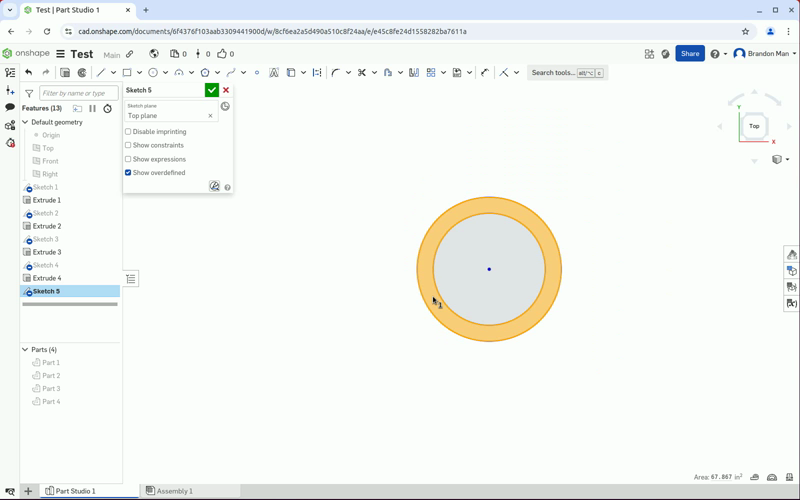
scroll(-6)
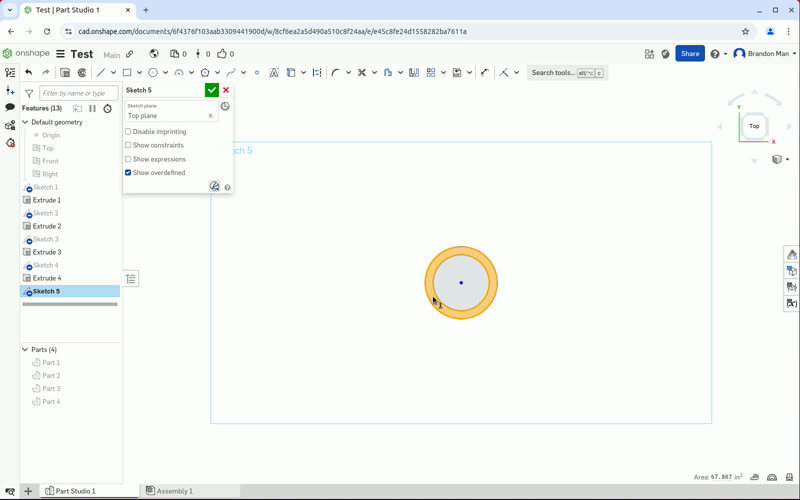
mouse_move(73, 352)
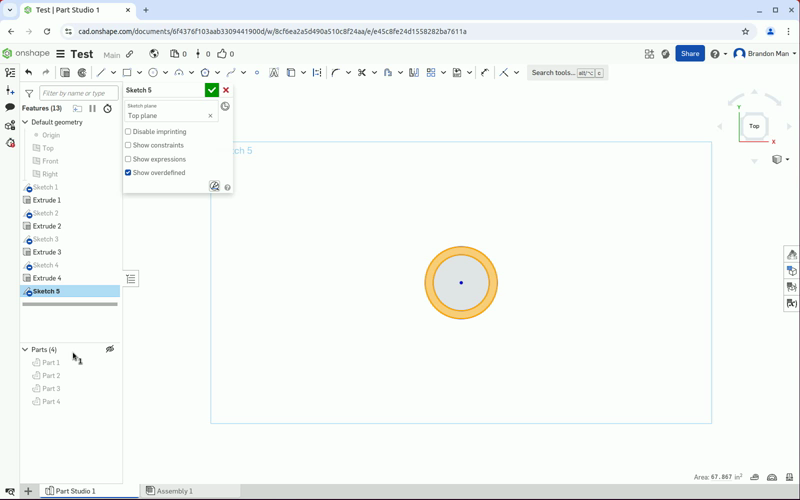
key(shift+y)
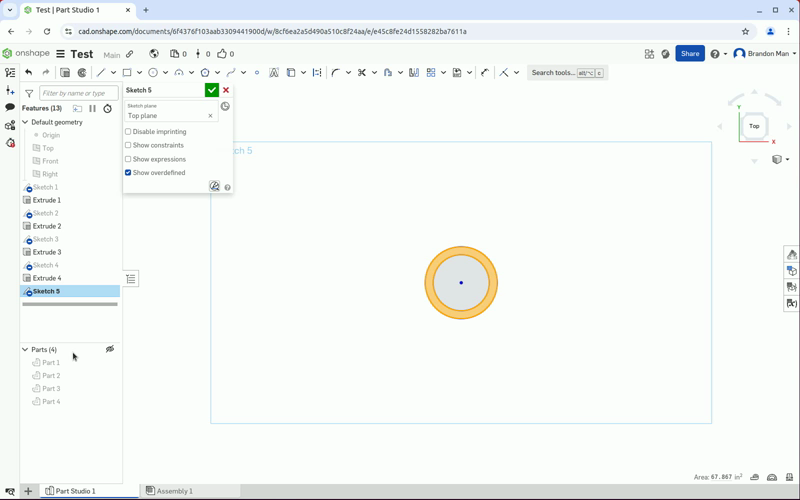
key(shift+e)
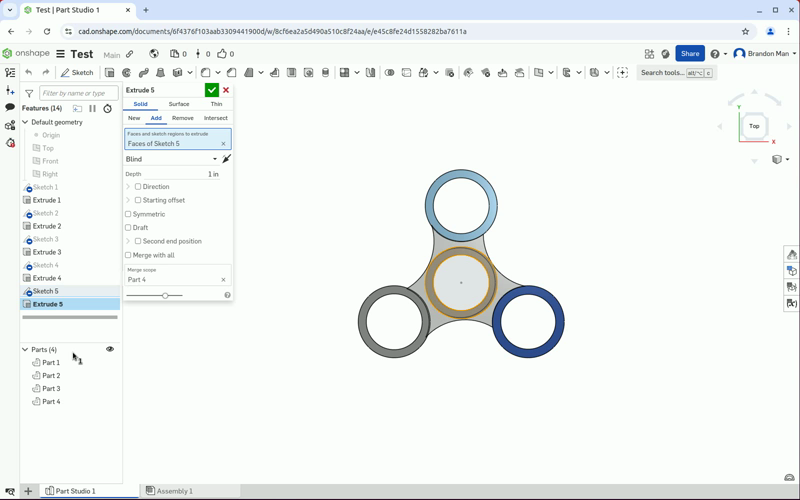
mouse_move(143, 106)
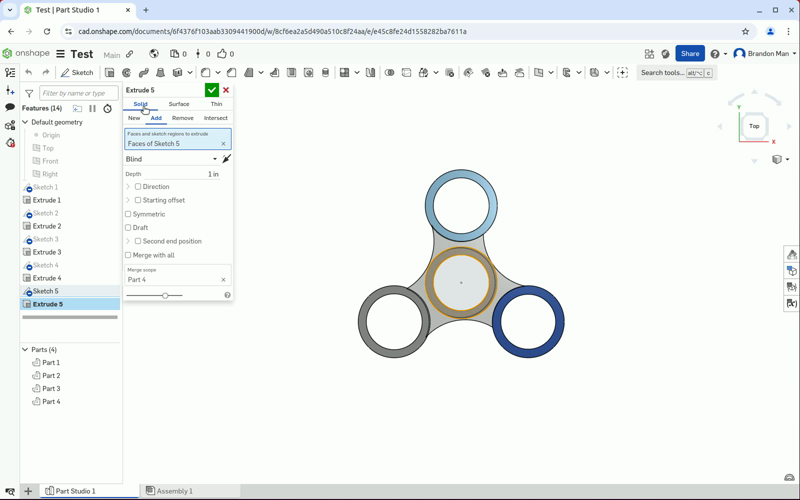
click(143, 106)
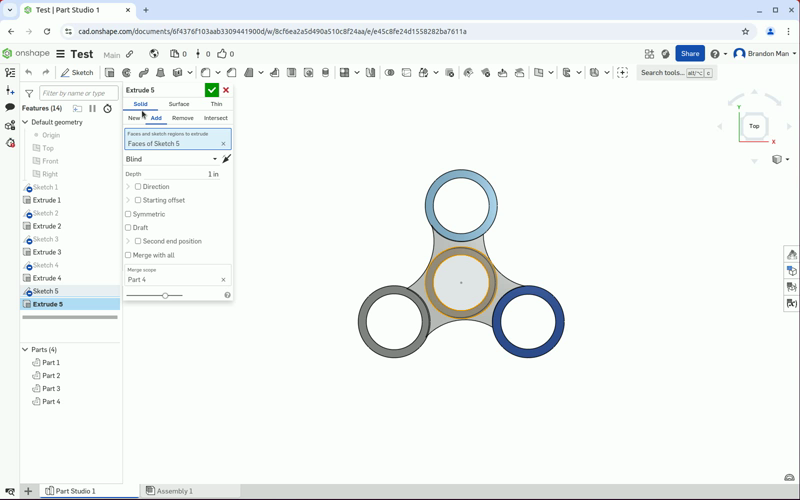
mouse_move(137, 120)
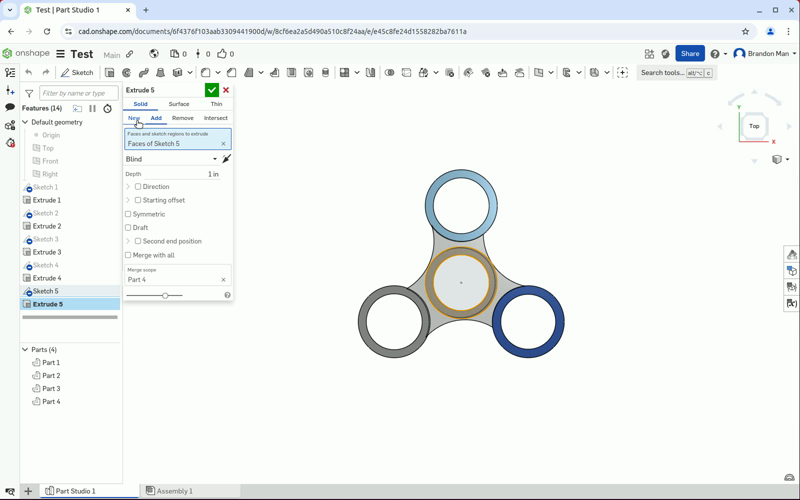
click(137, 120)
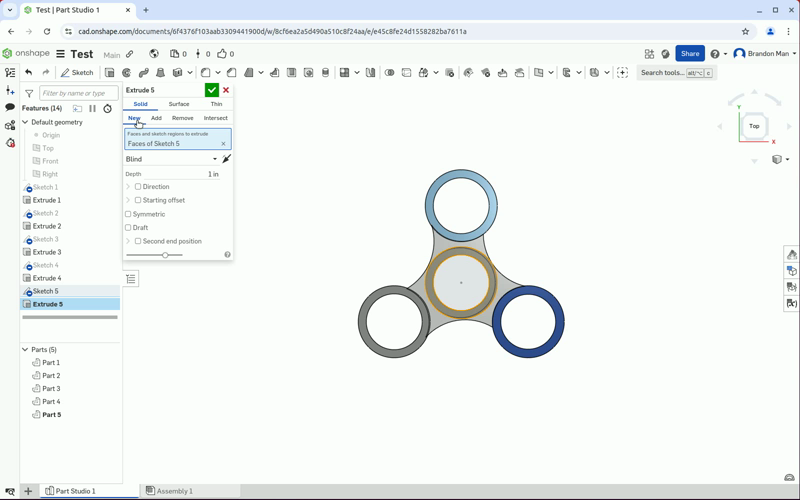
key(tab, 4)
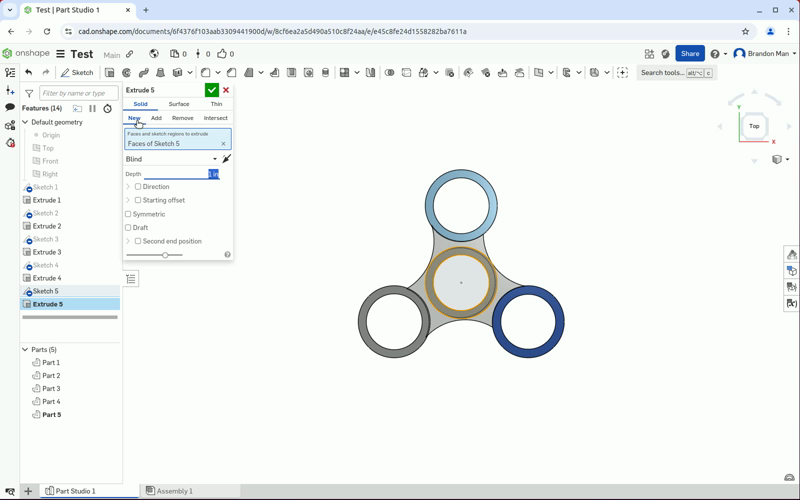
text(3.37)
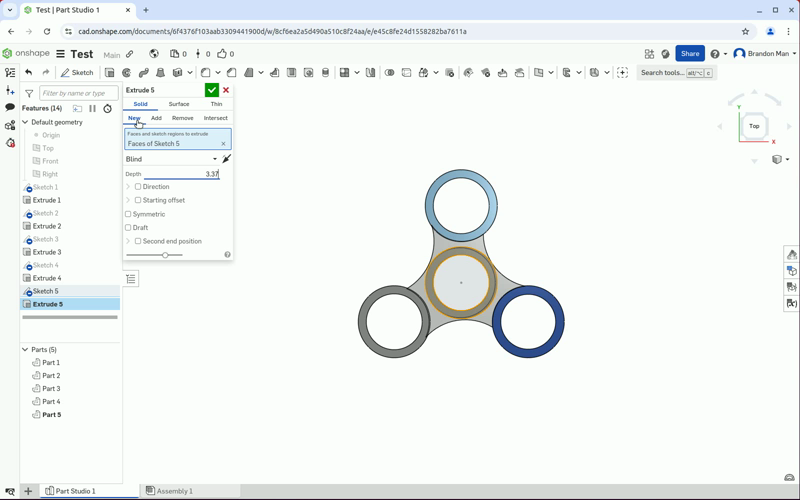
key(enter)
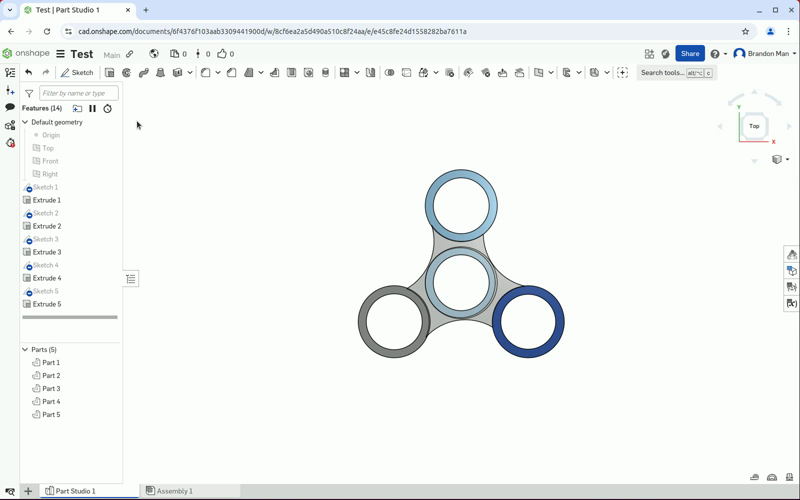
key(shift+h)
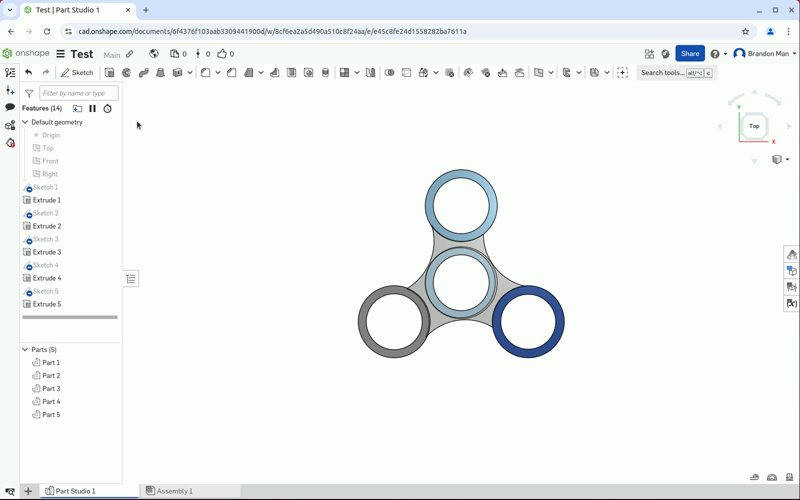
key(shift+h)
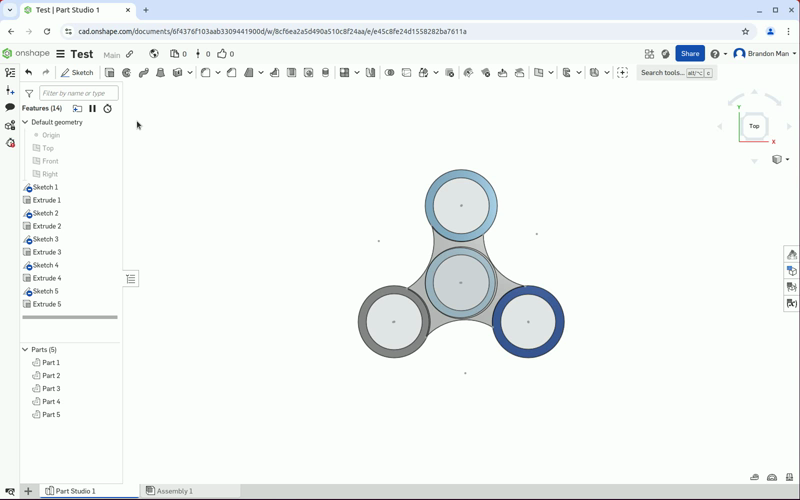
key(shift+7)
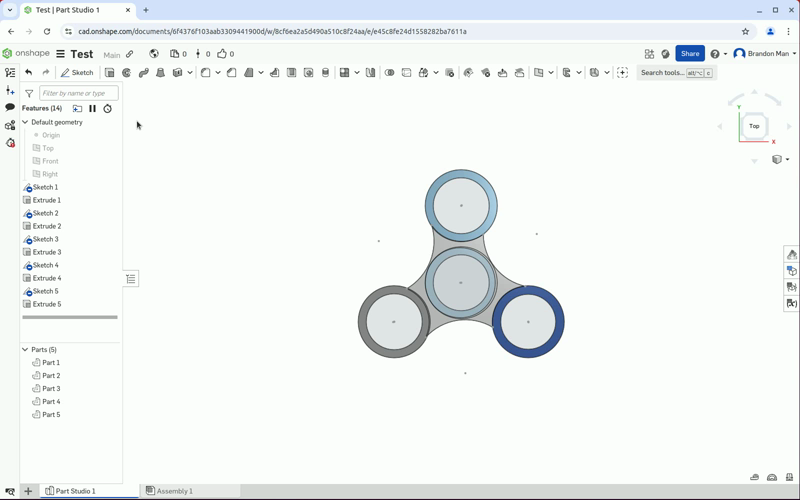
key(up, 3)
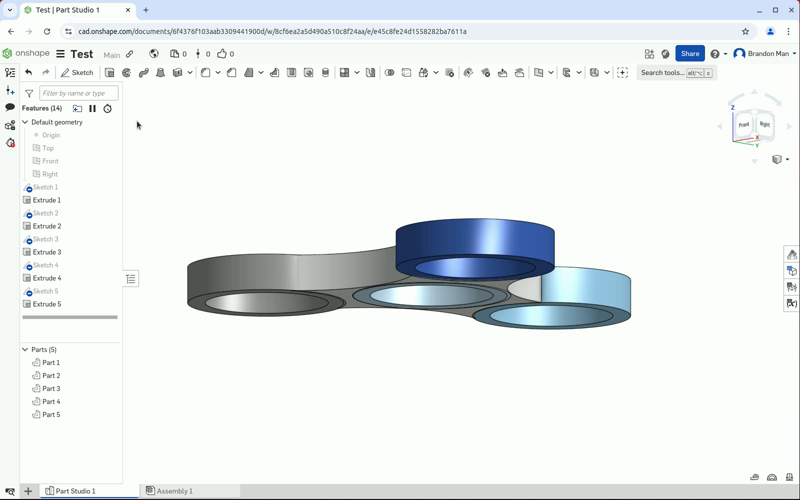
key(left, 3)
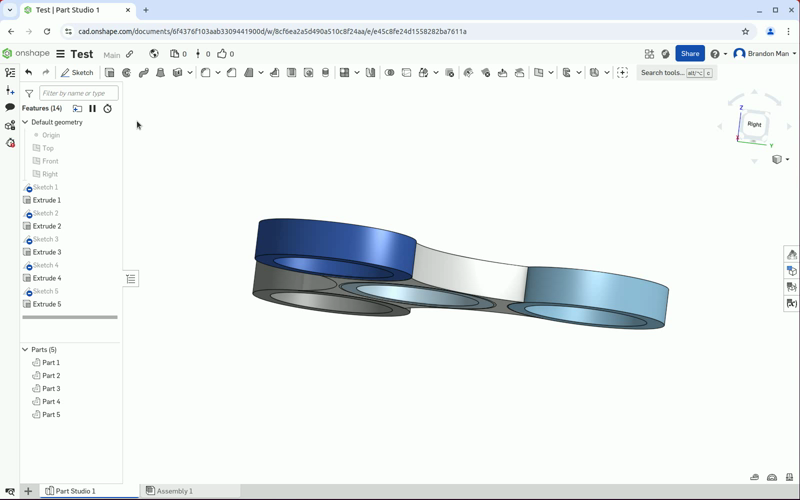
key(right, 3)
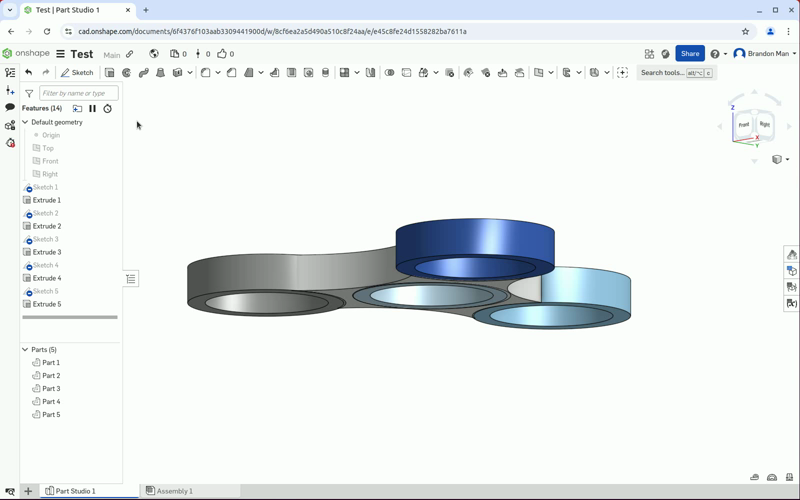
key(down, 3)
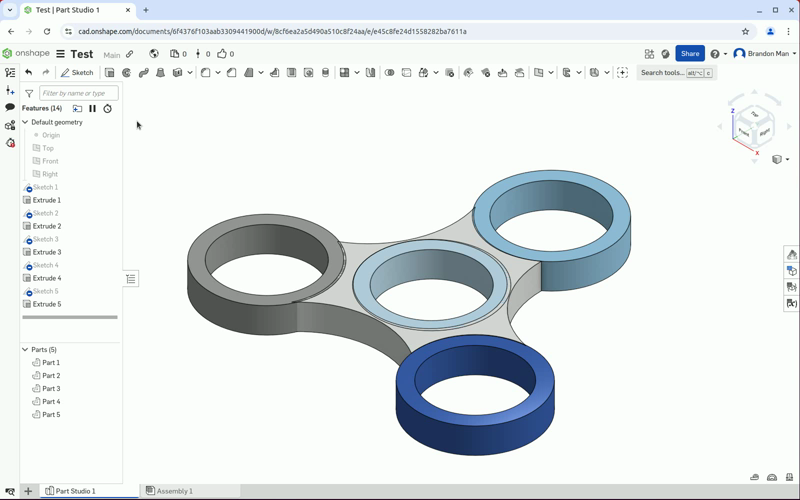
mouse_move(73, 189)
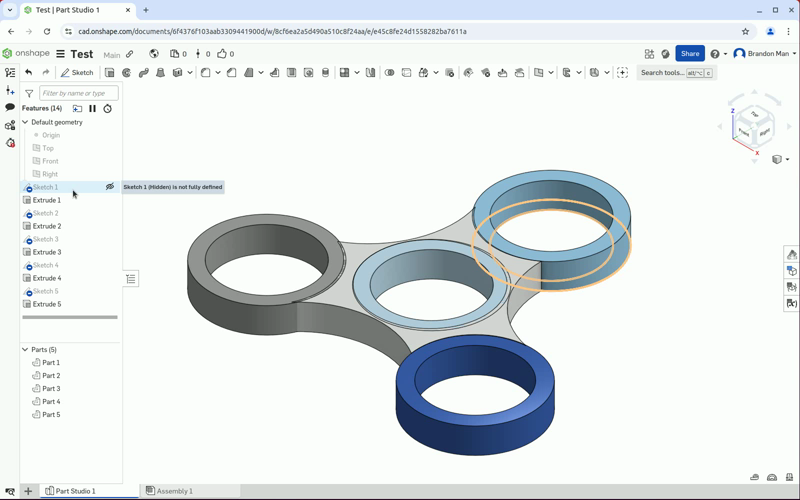
click(73, 189)